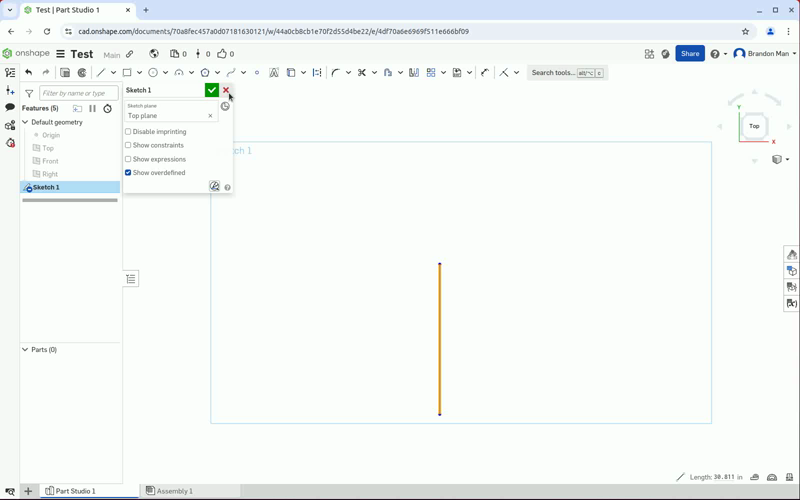
key(shift+h)
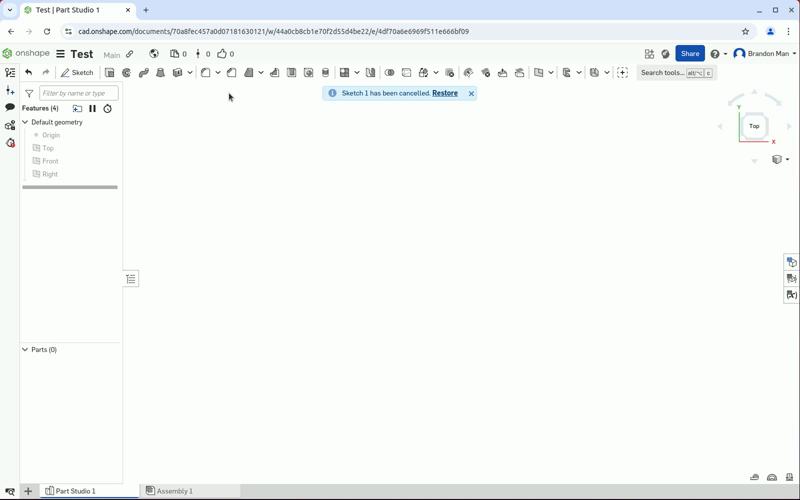
mouse_move(73, 352)
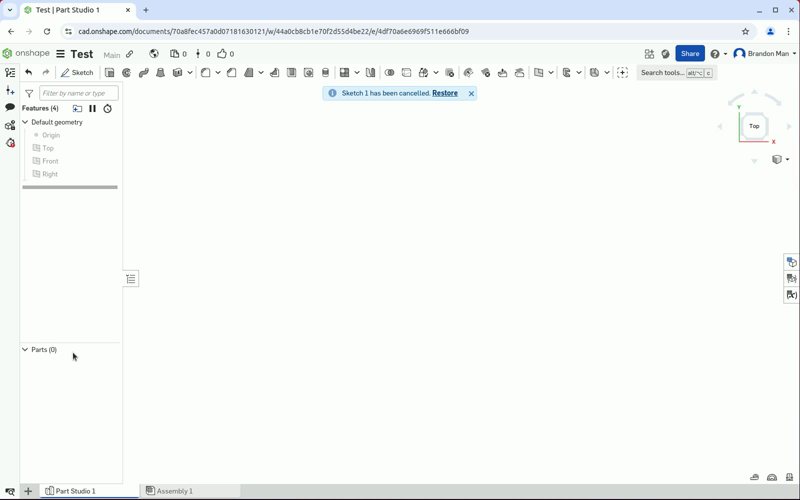
key(y)
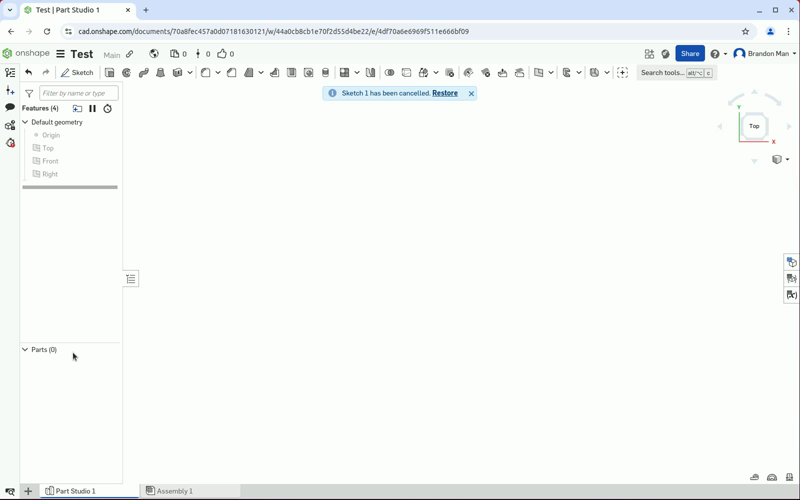
key(shift+p)
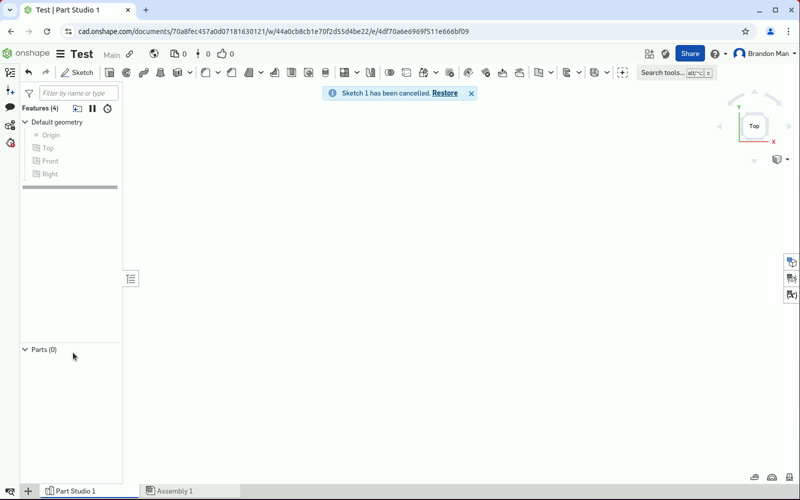
key(space)
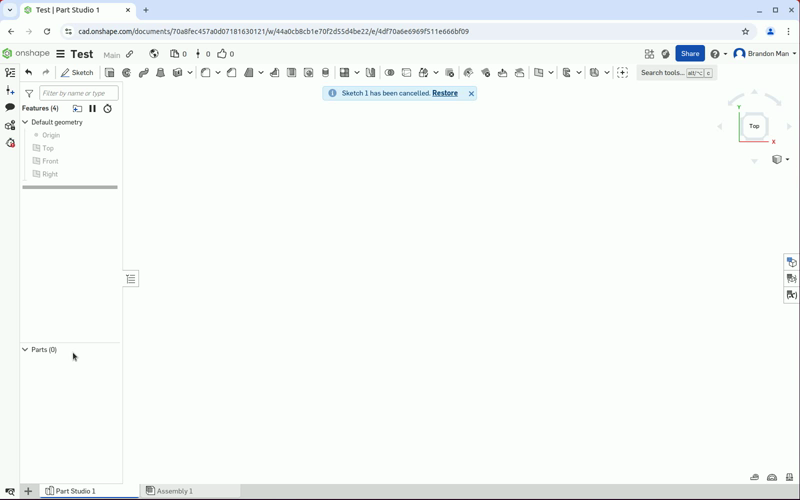
key_down(shift)
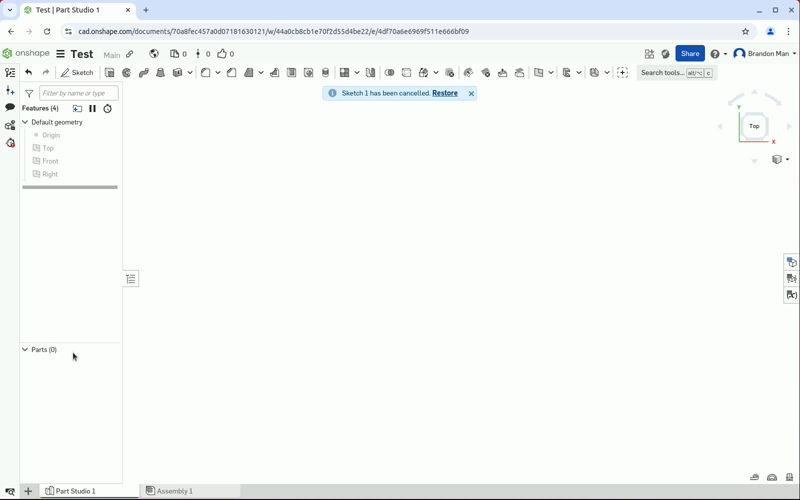
key(up)
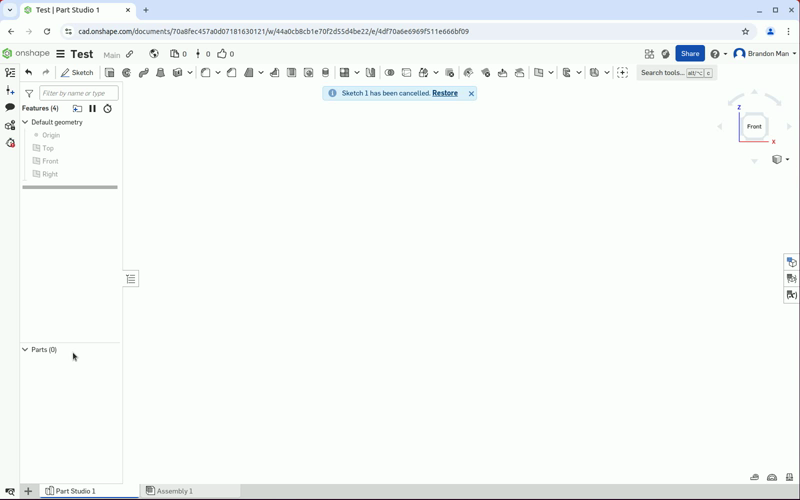
key_up(shift)
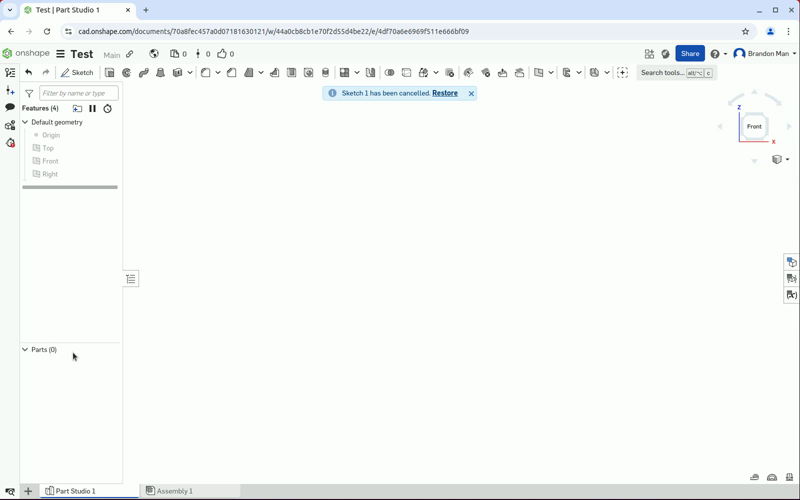
mouse_move(73, 352)
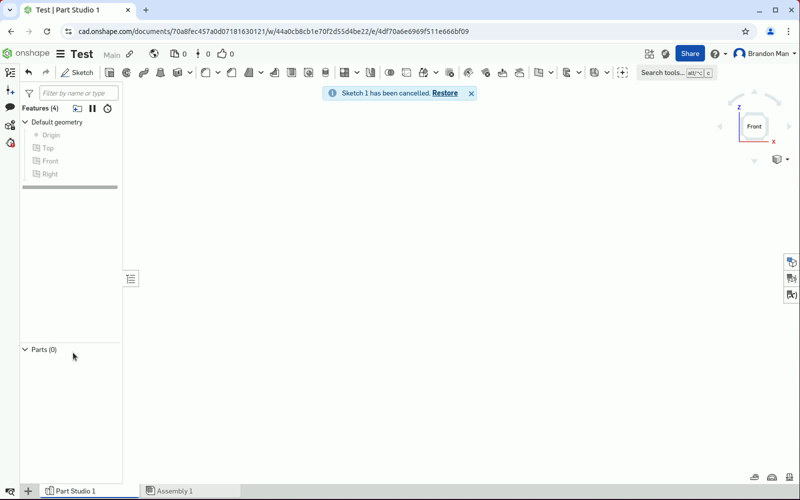
key(shift+y)
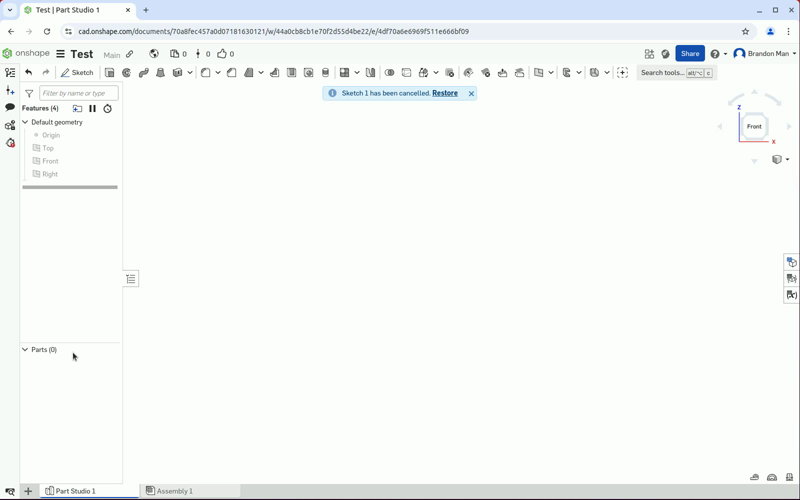
key(shift+s)
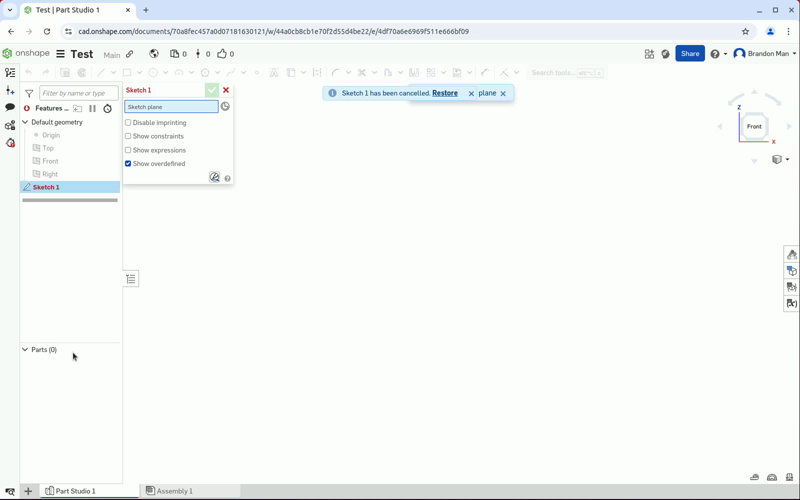
mouse_move(73, 163)
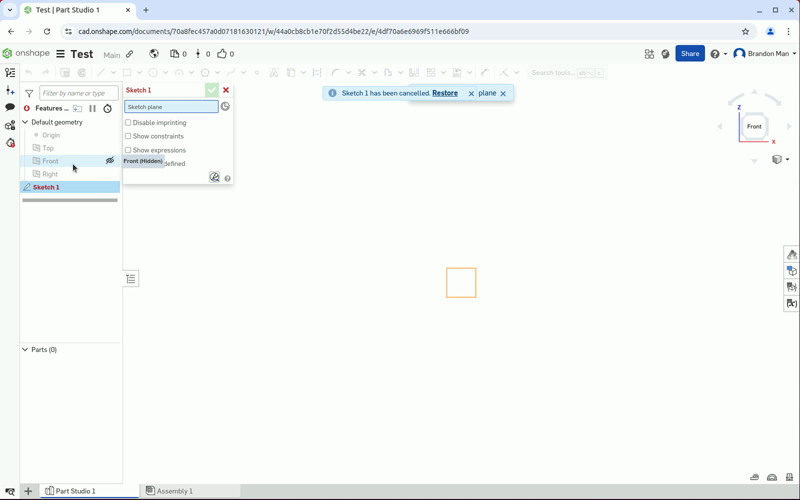
click(73, 163)
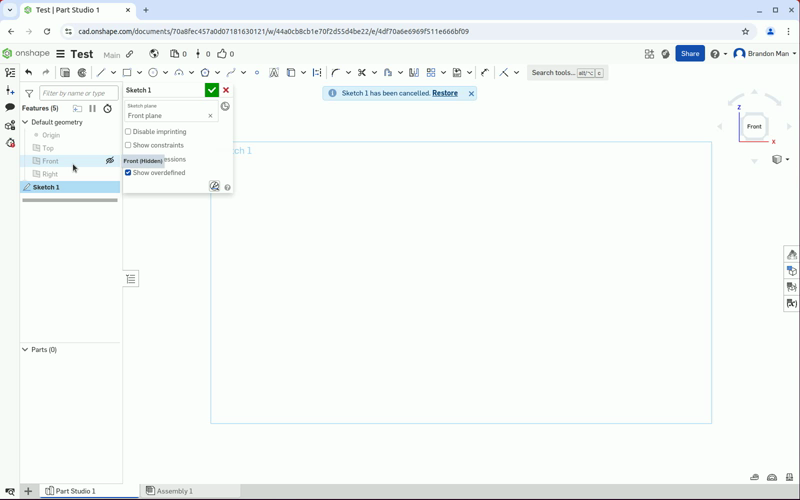
mouse_move(73, 352)
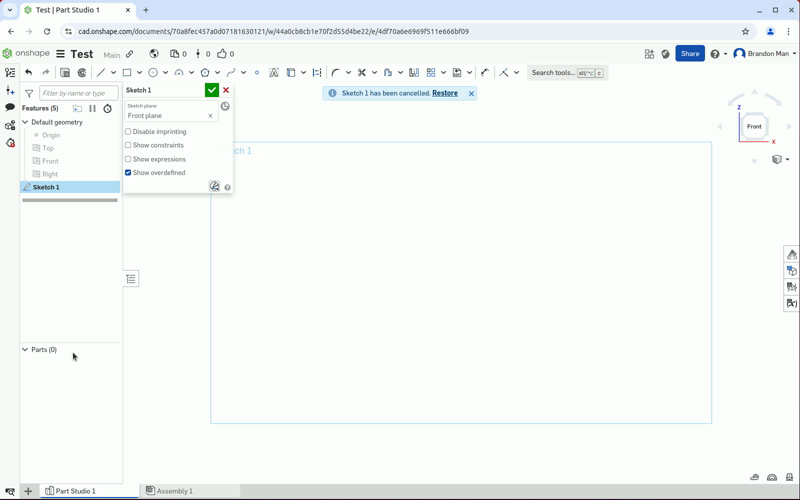
key(y)
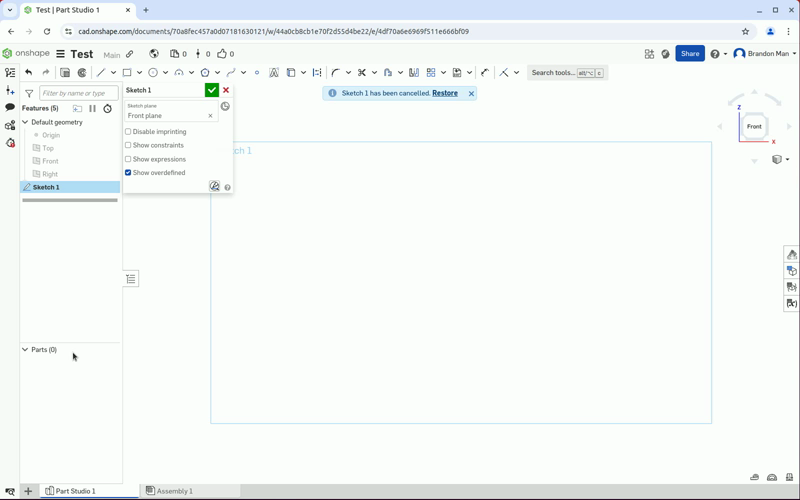
key(l)
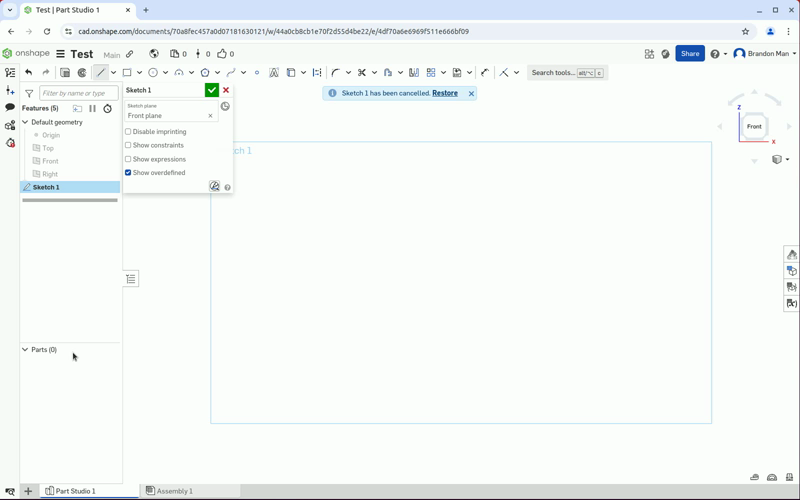
key_down(shift)
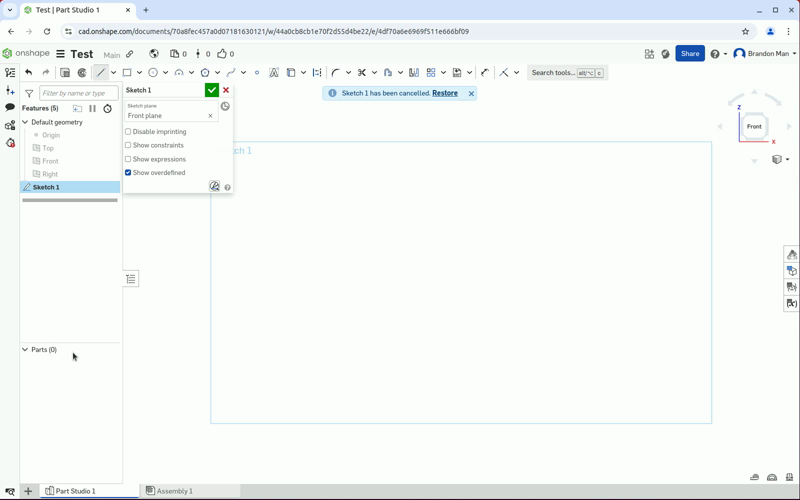
mouse_move(368, 380)
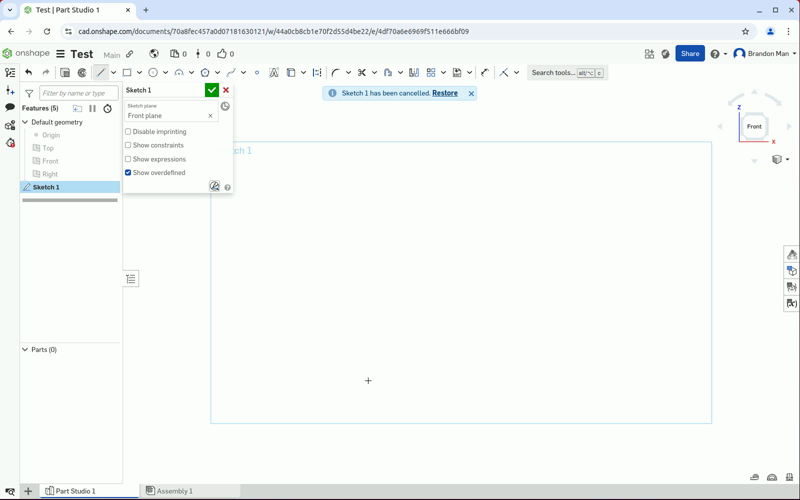
click(368, 380)
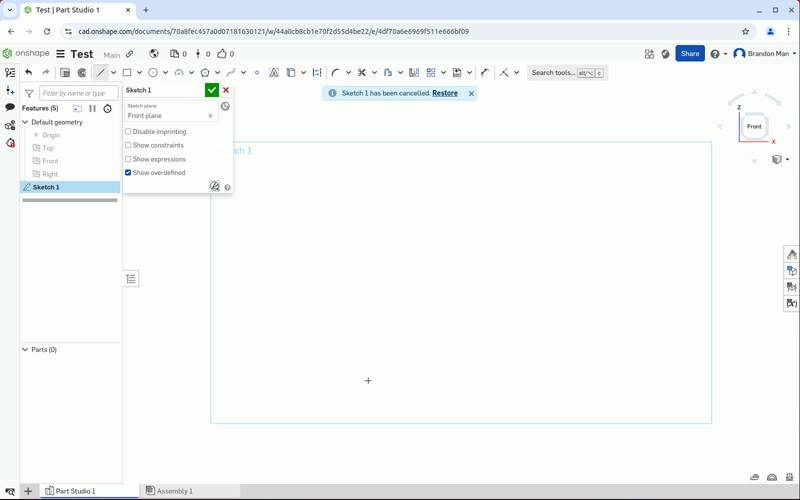
key_up(shift)
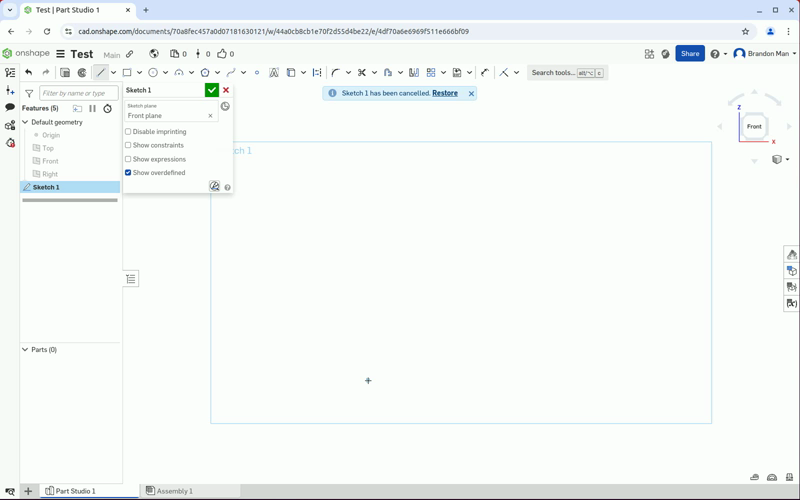
key_down(shift)
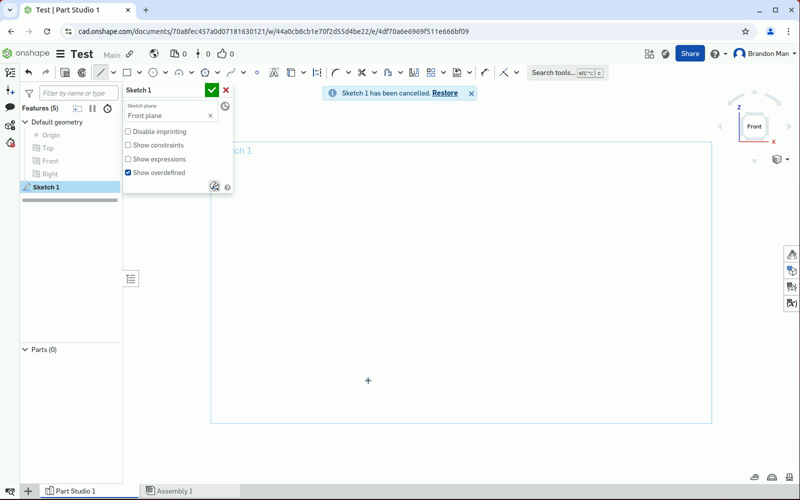
mouse_move(552, 380)
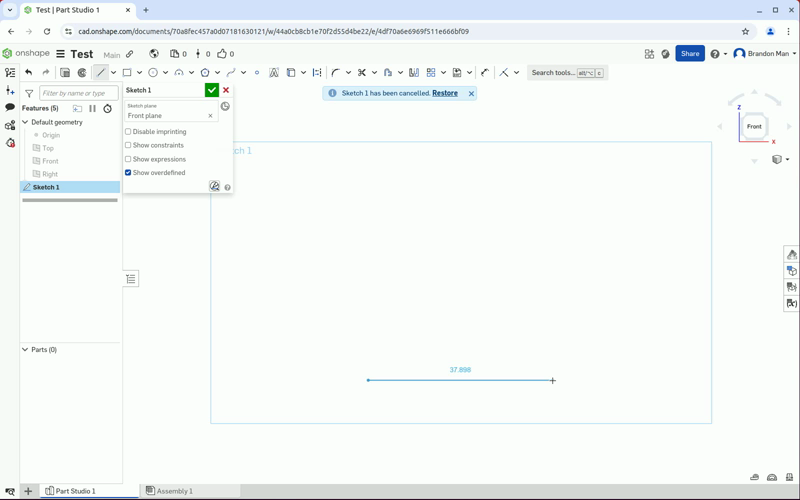
click(552, 380)
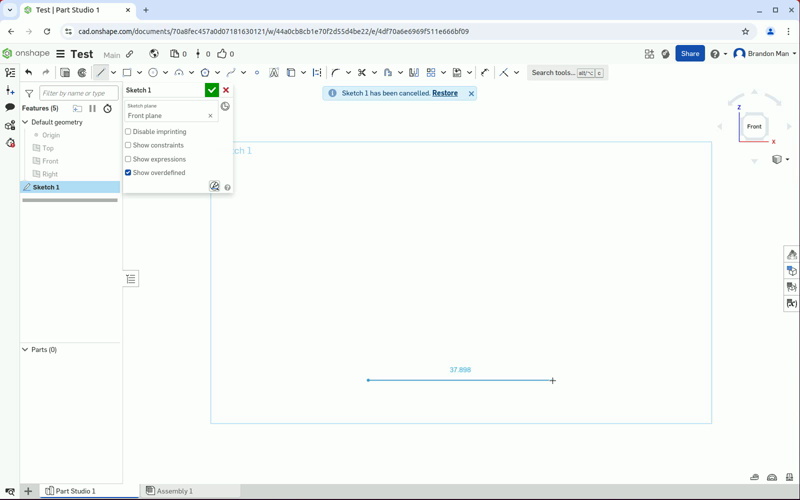
key_up(shift)
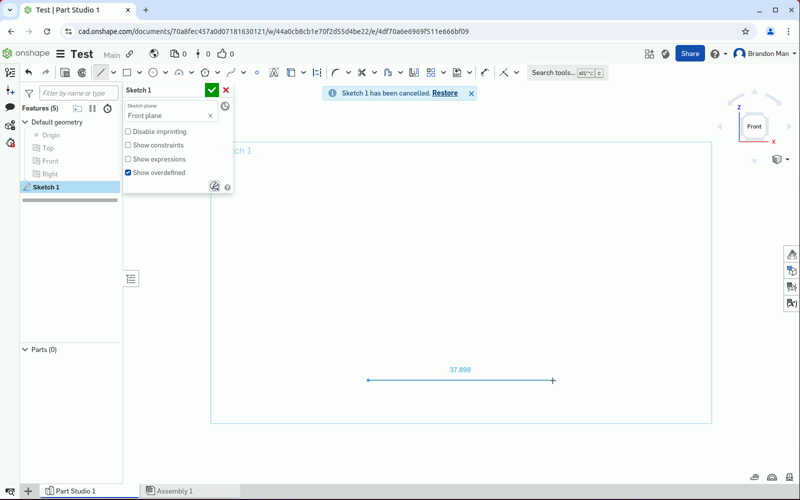
key_down(shift)
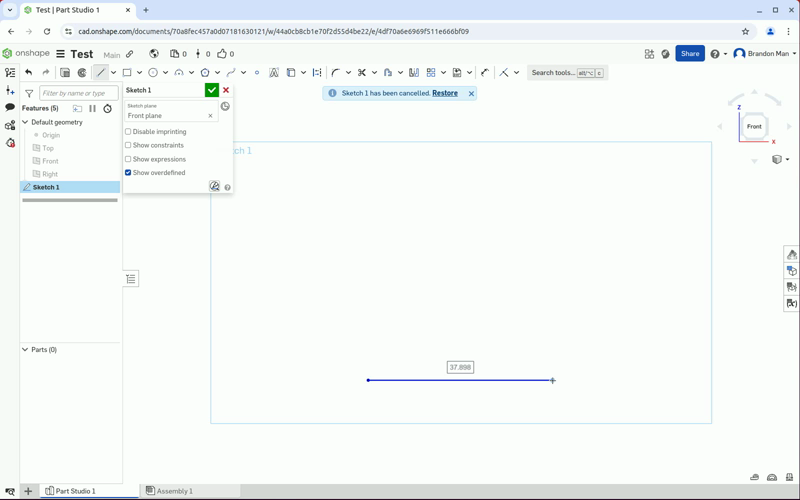
mouse_move(552, 187)
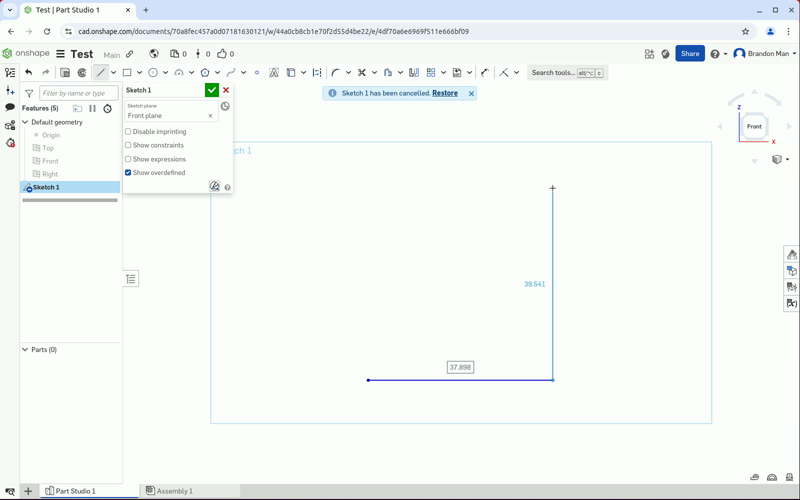
click(552, 187)
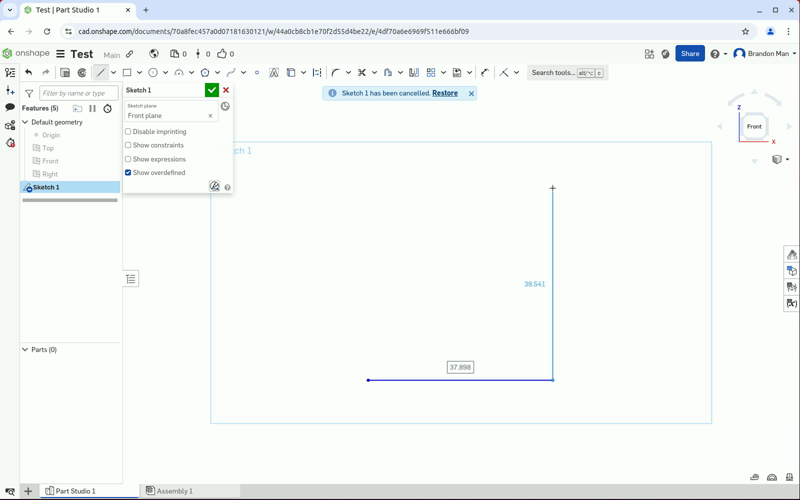
key_up(shift)
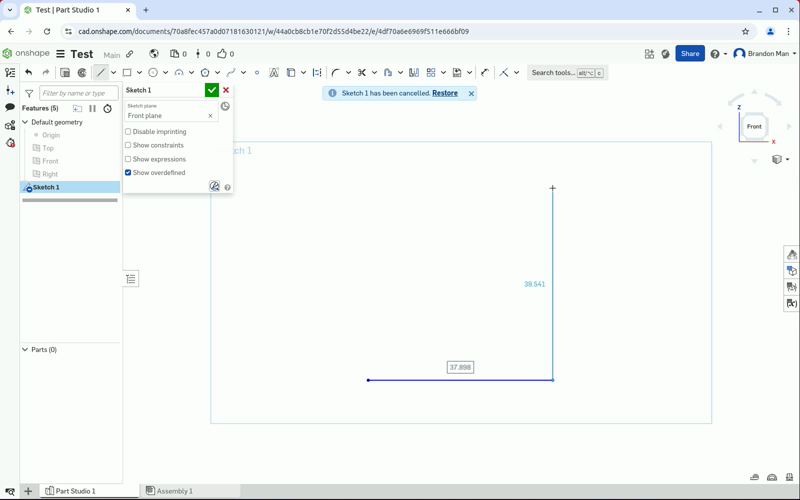
key_down(shift)
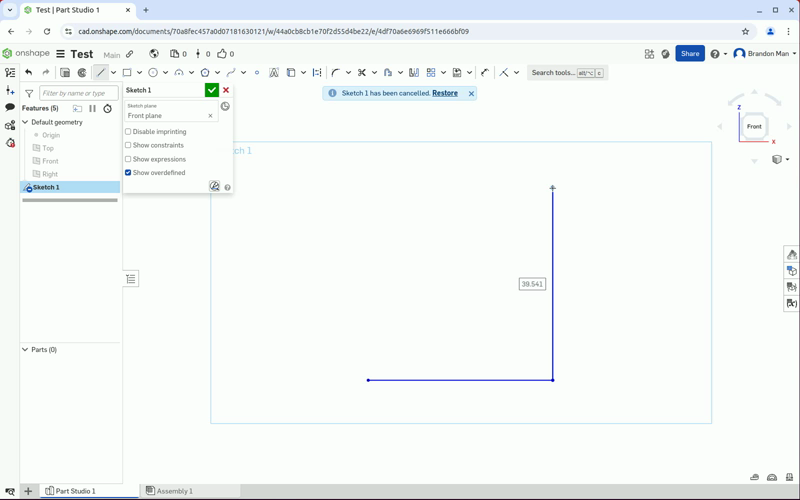
mouse_move(368, 187)
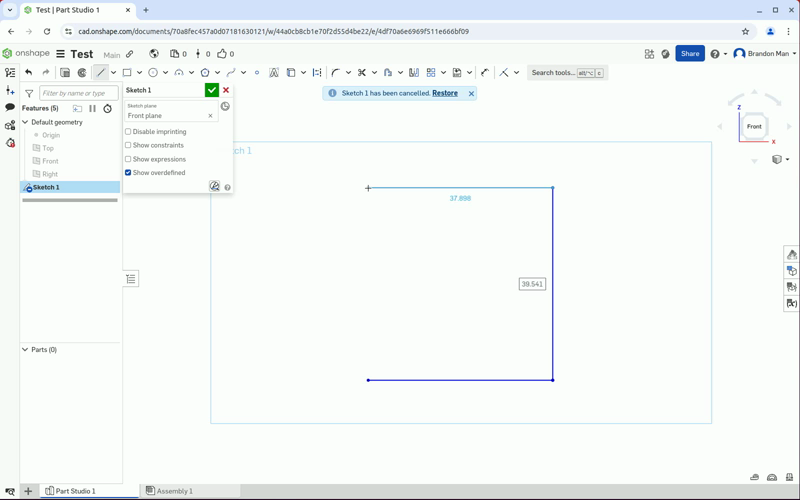
click(368, 187)
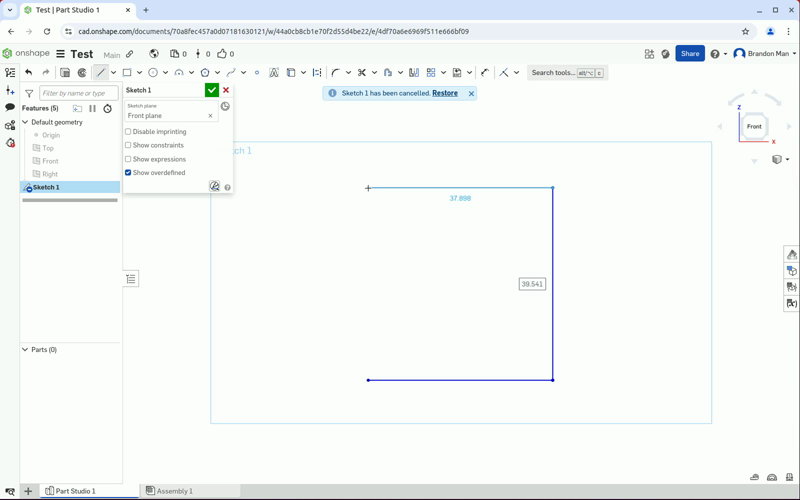
key_up(shift)
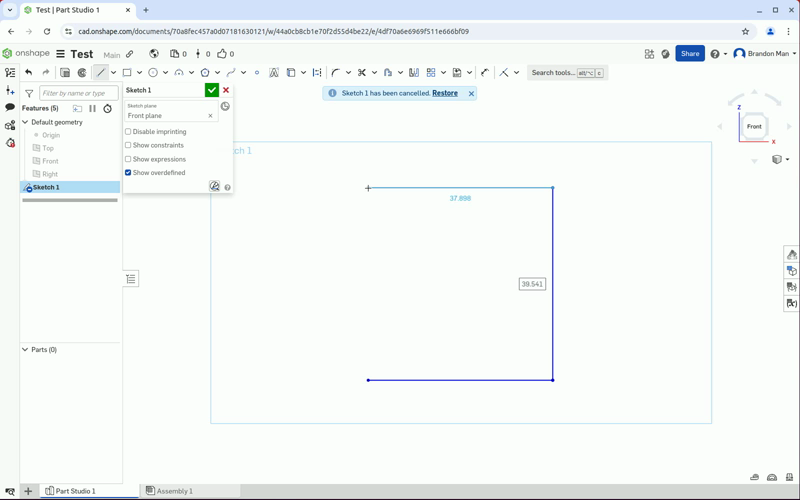
key_down(shift)
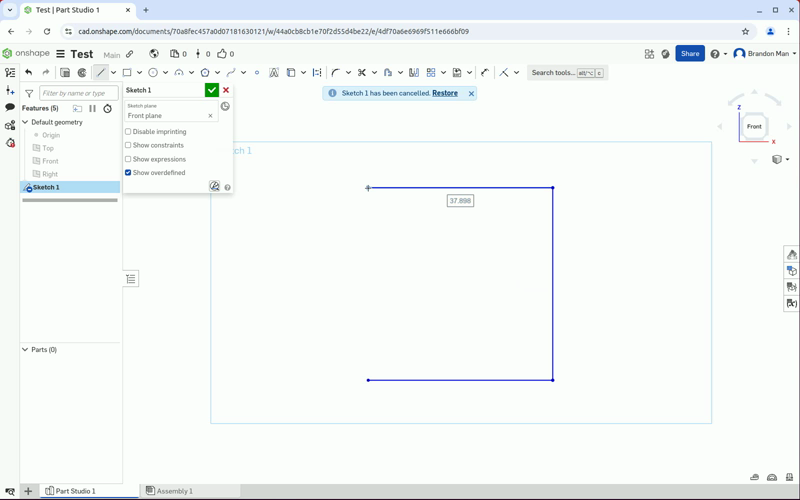
mouse_move(368, 380)
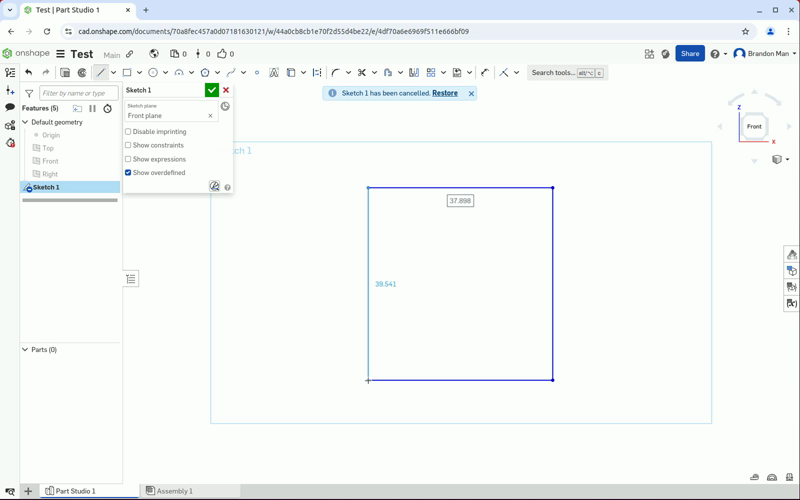
key_up(shift)
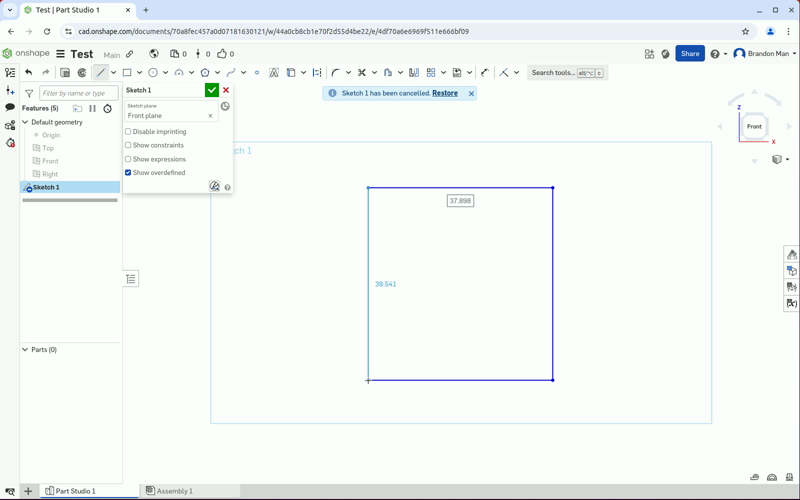
click(368, 380)
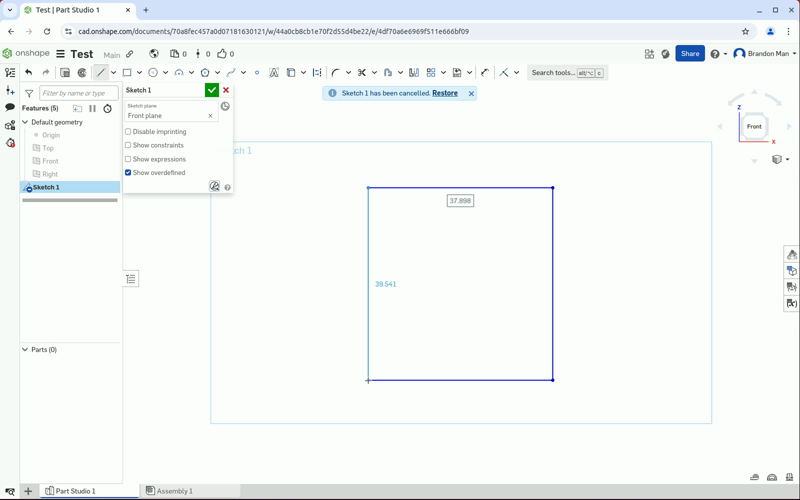
key(esc)
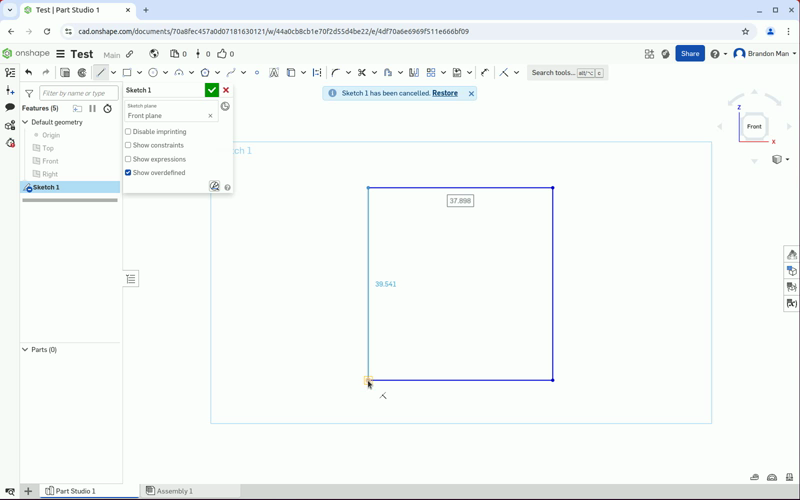
key(c)
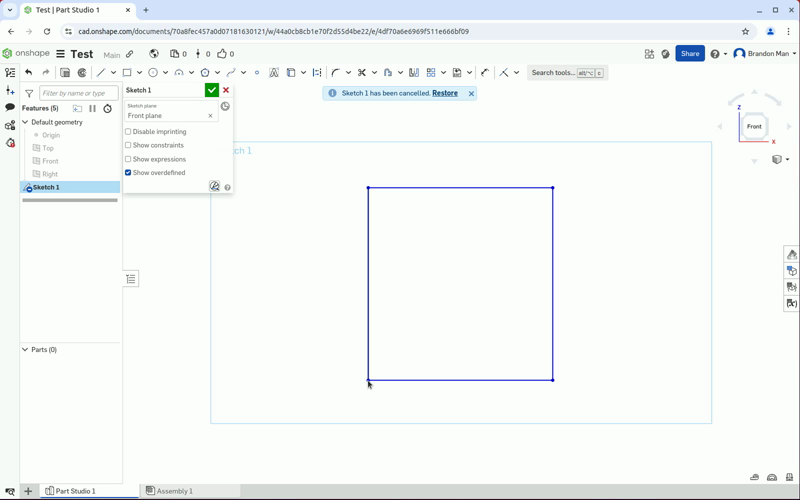
key_down(shift)
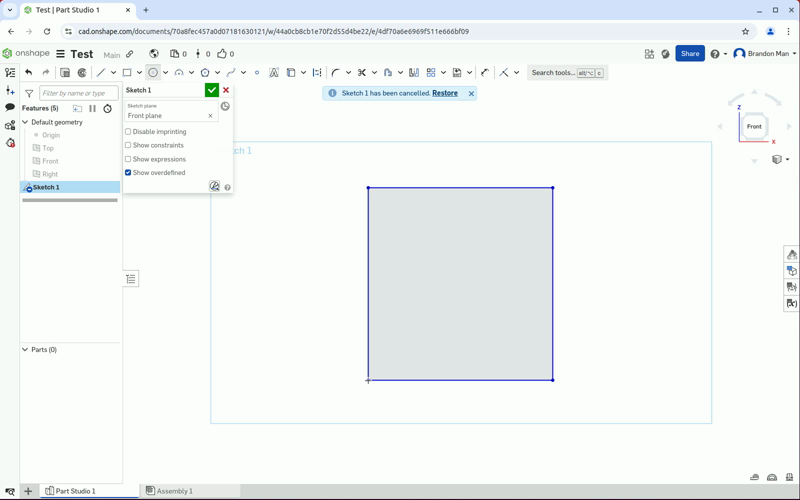
mouse_move(384, 367)
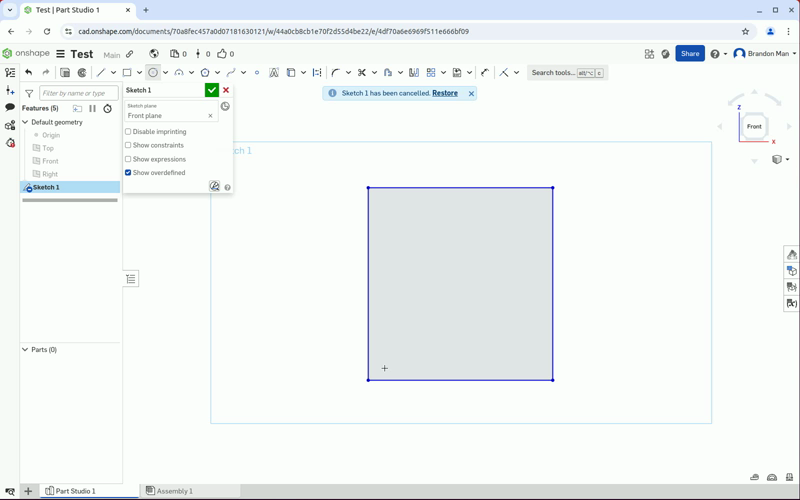
click(384, 367)
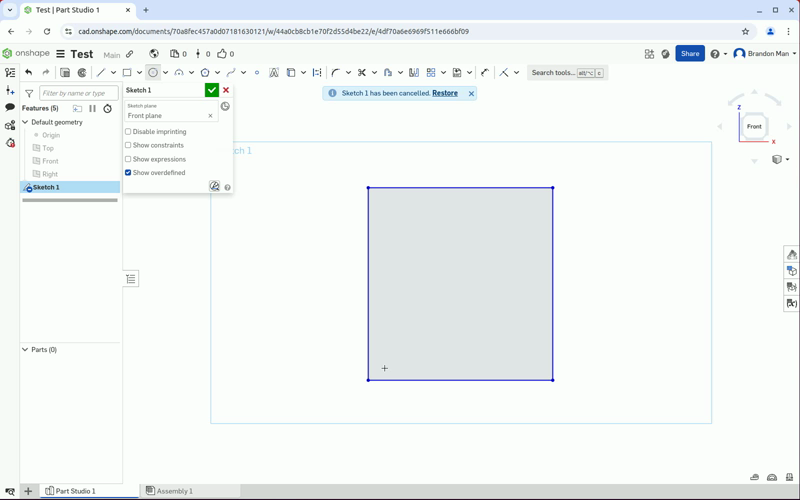
key_up(shift)
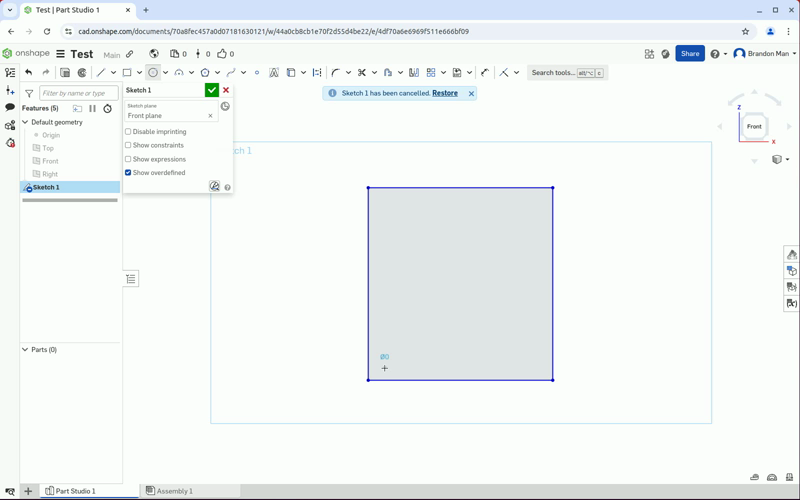
mouse_move(388, 367)
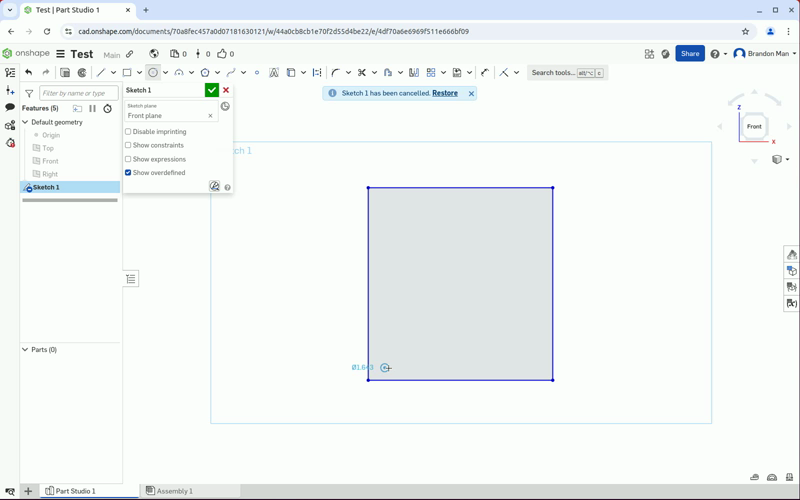
click(388, 367)
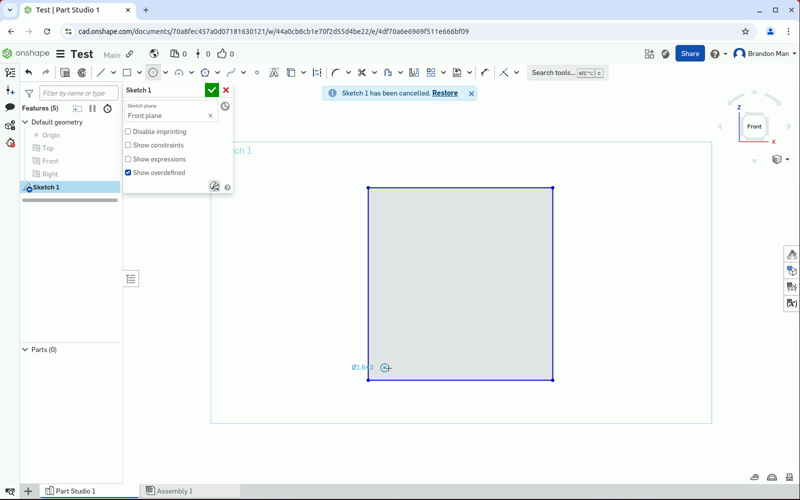
key(esc)
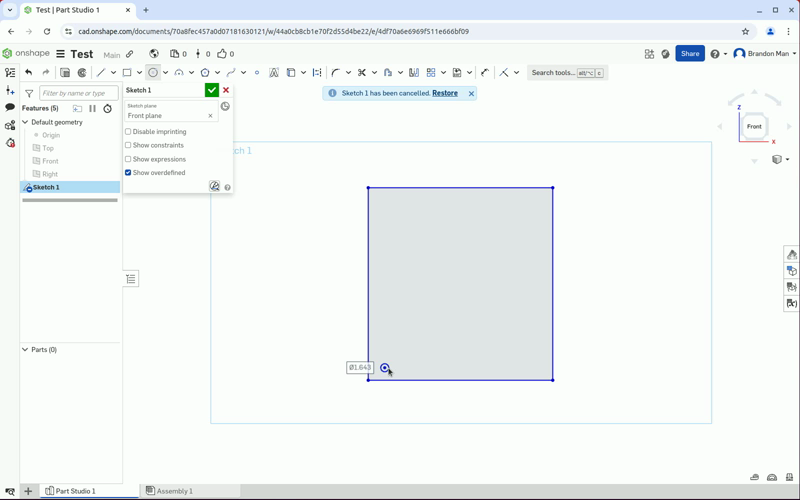
key(c)
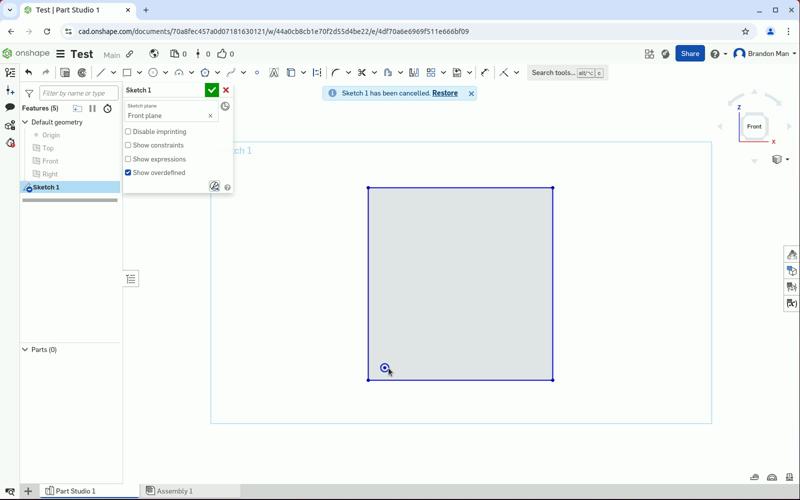
key_down(shift)
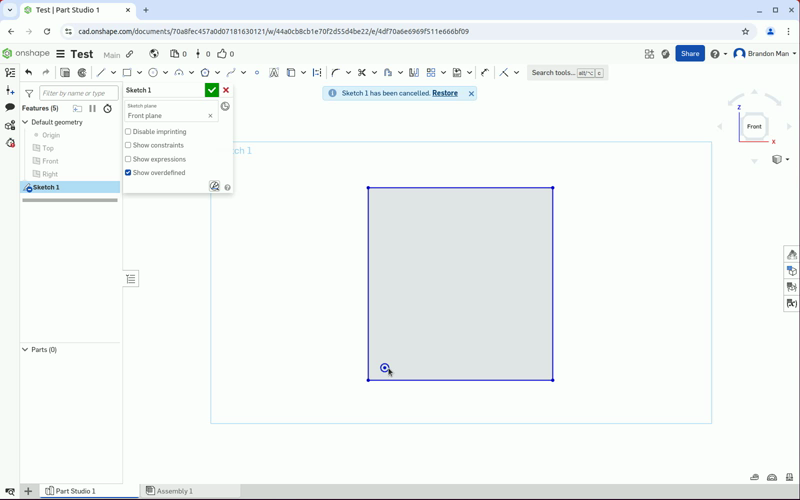
mouse_move(384, 199)
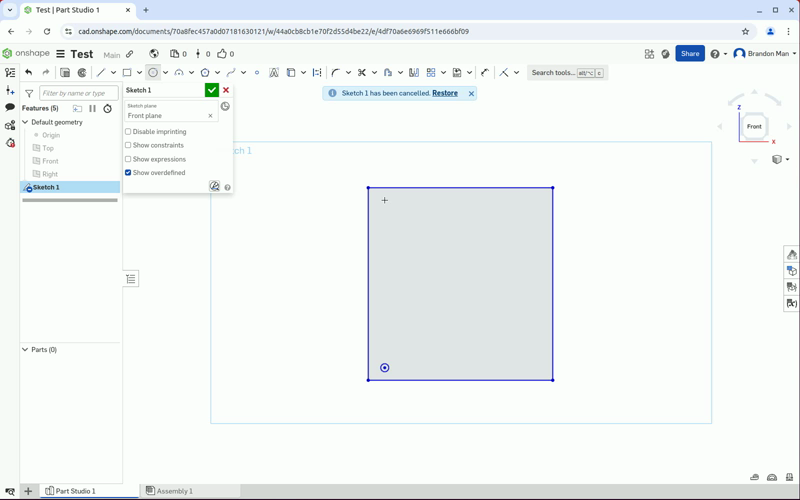
click(384, 199)
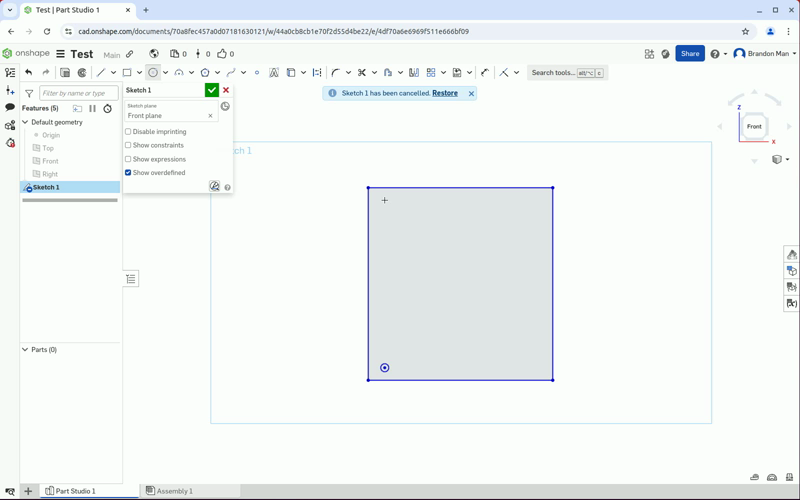
key_up(shift)
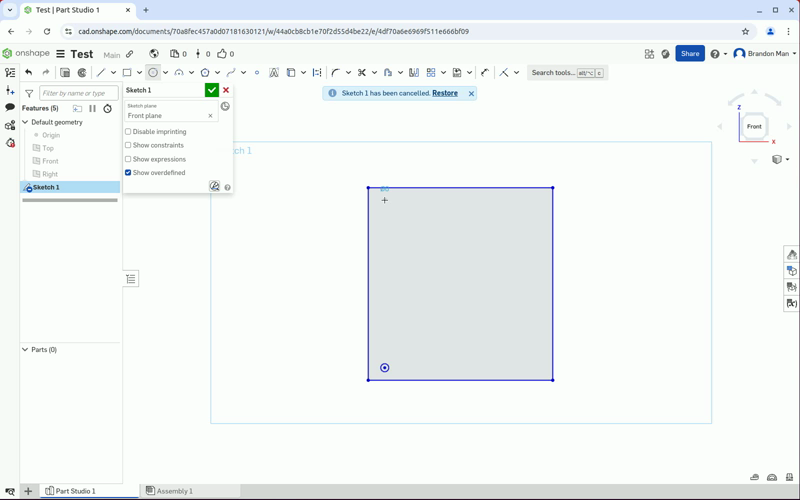
mouse_move(388, 199)
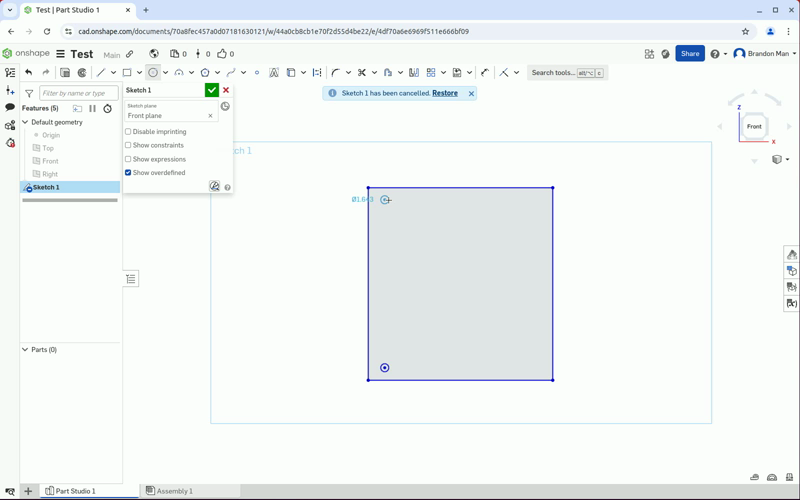
click(388, 199)
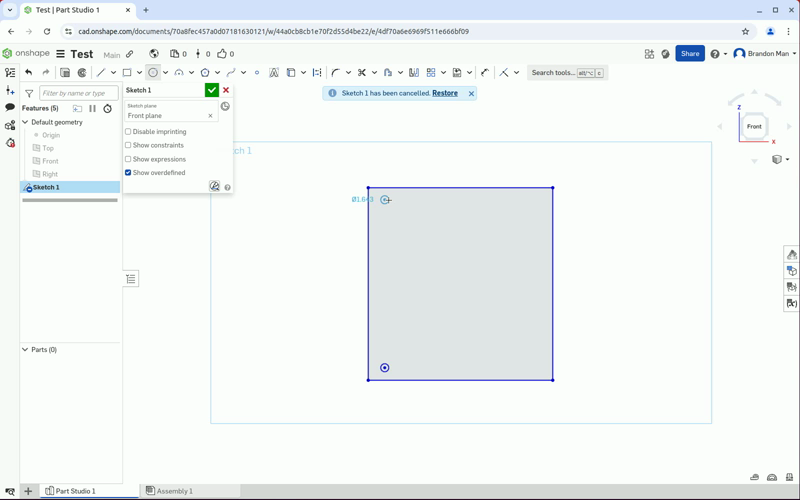
key(esc)
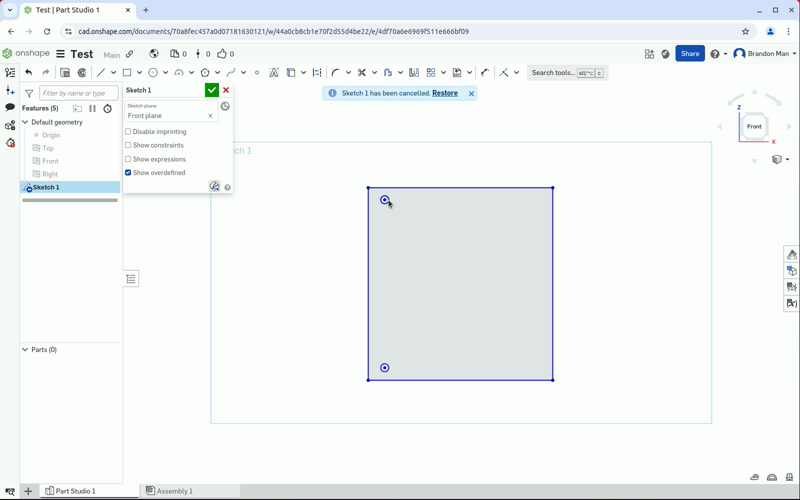
key(c)
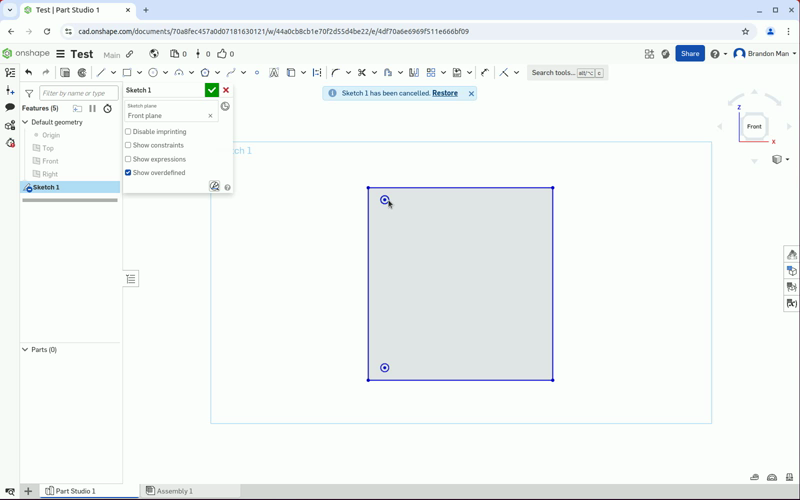
key_down(shift)
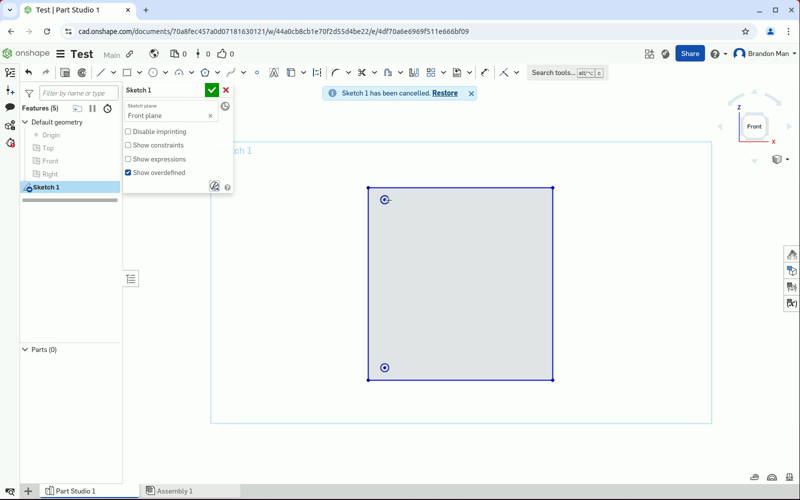
mouse_move(461, 282)
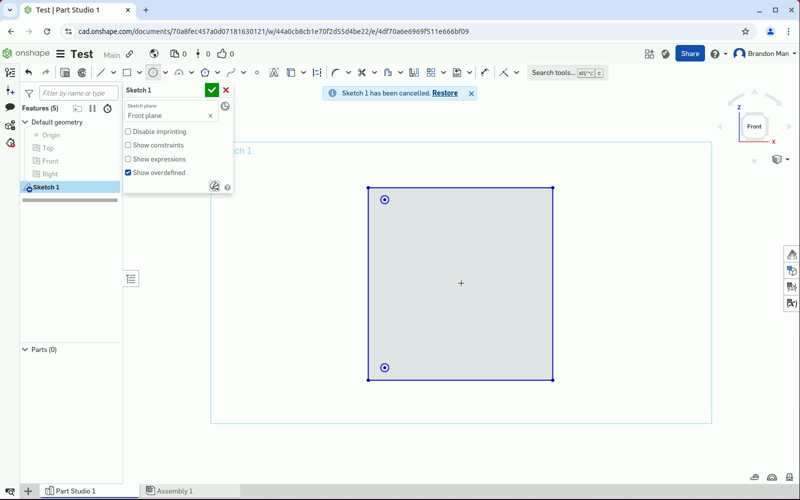
click(461, 282)
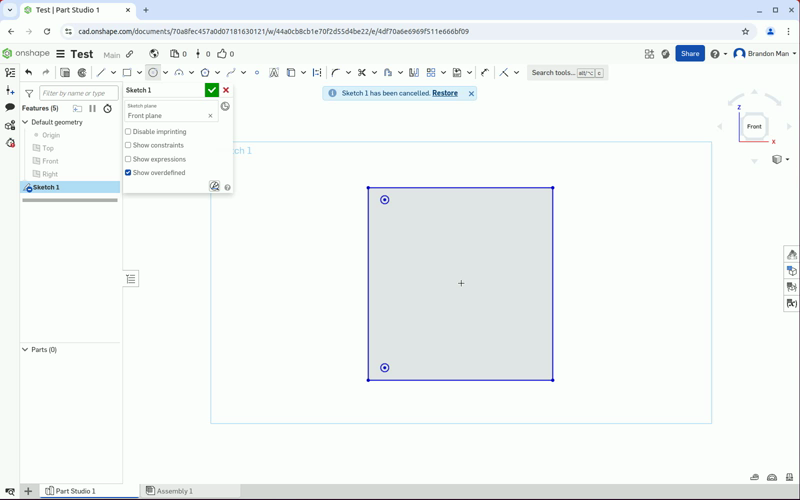
key_up(shift)
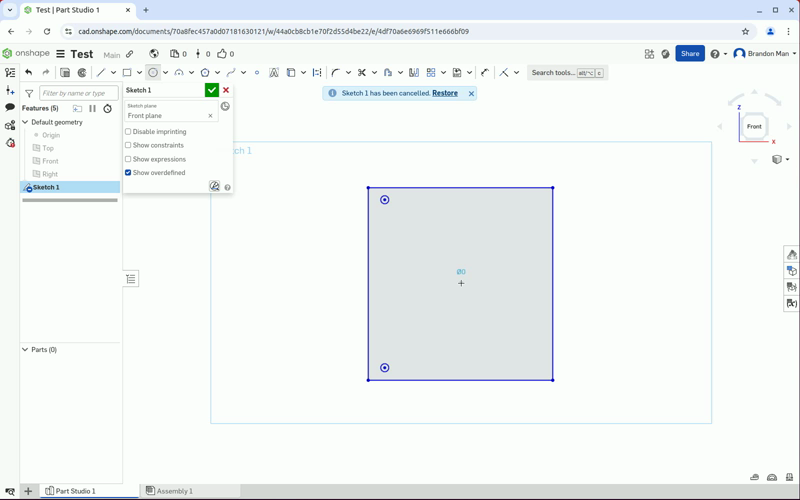
mouse_move(528, 282)
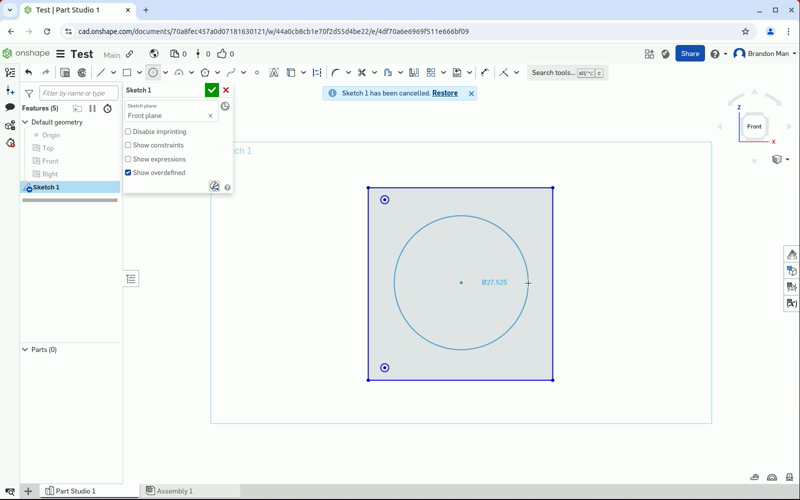
click(528, 282)
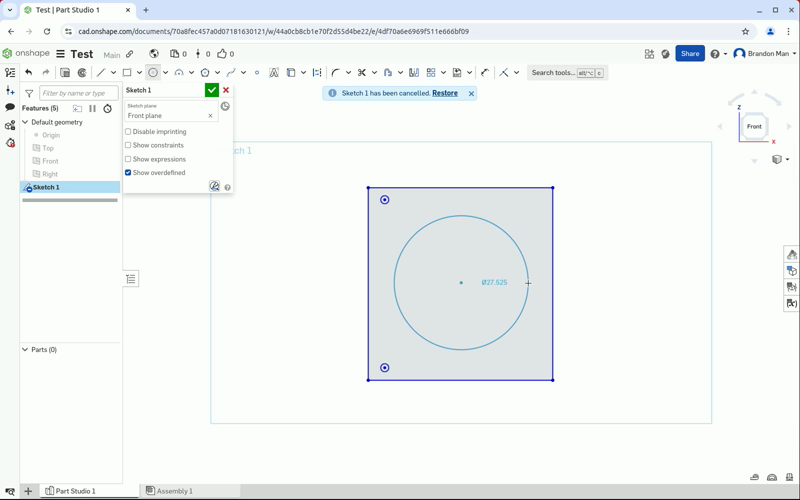
key(esc)
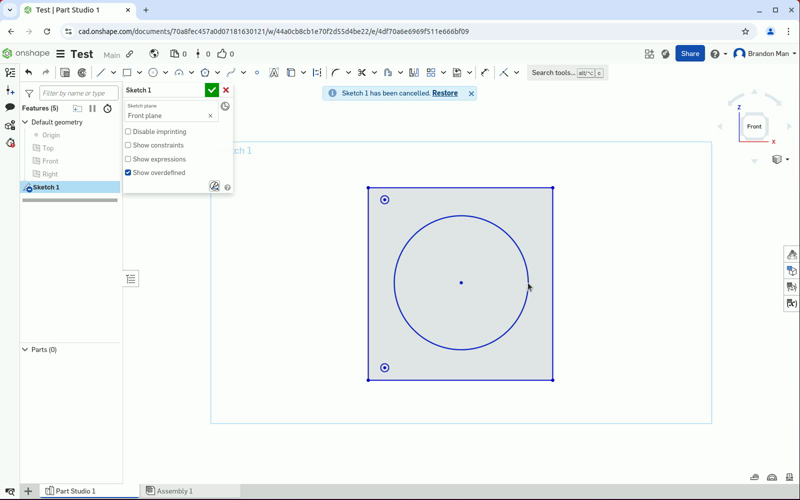
key(c)
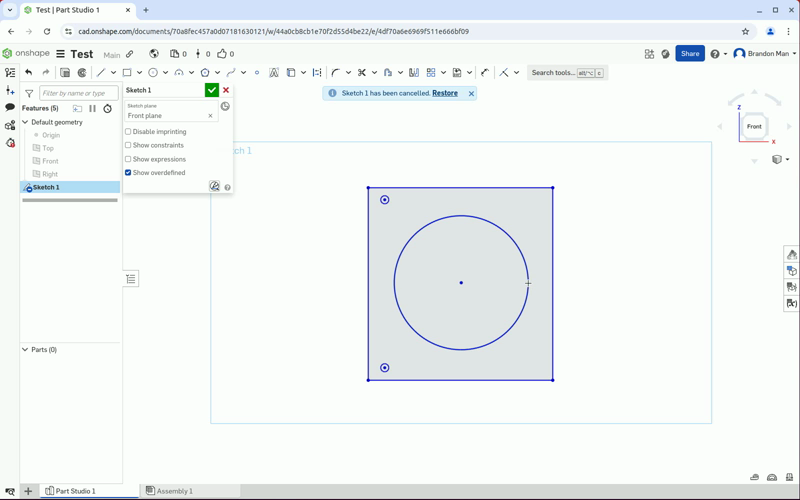
key_down(shift)
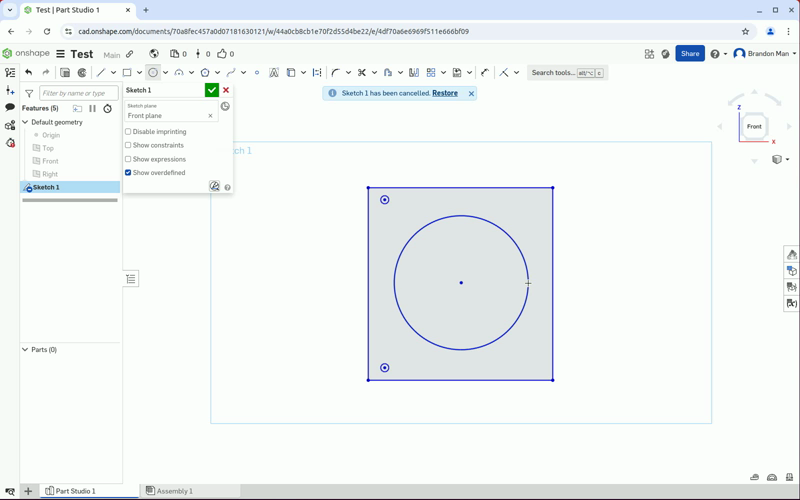
mouse_move(536, 367)
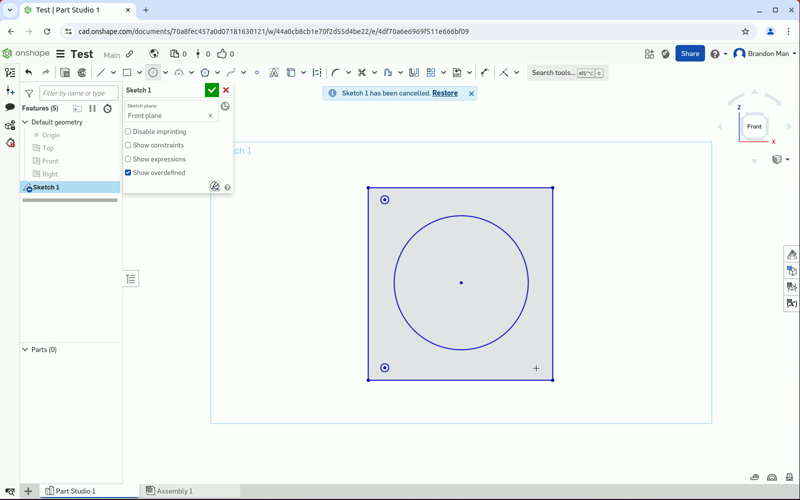
click(536, 367)
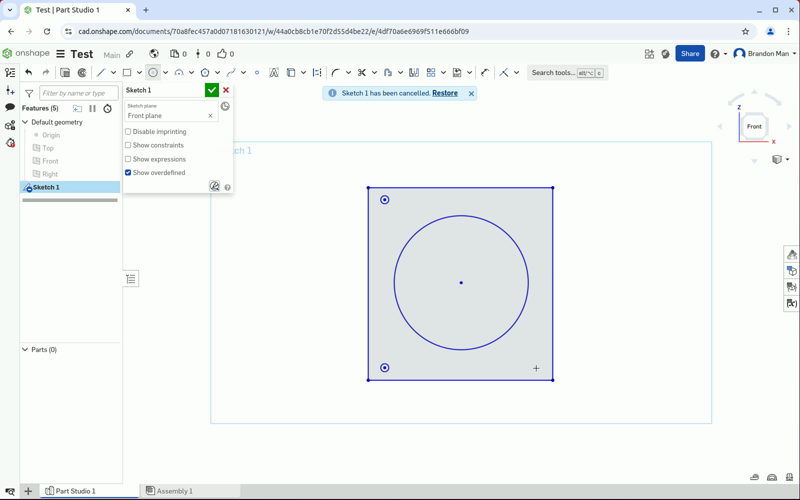
key_up(shift)
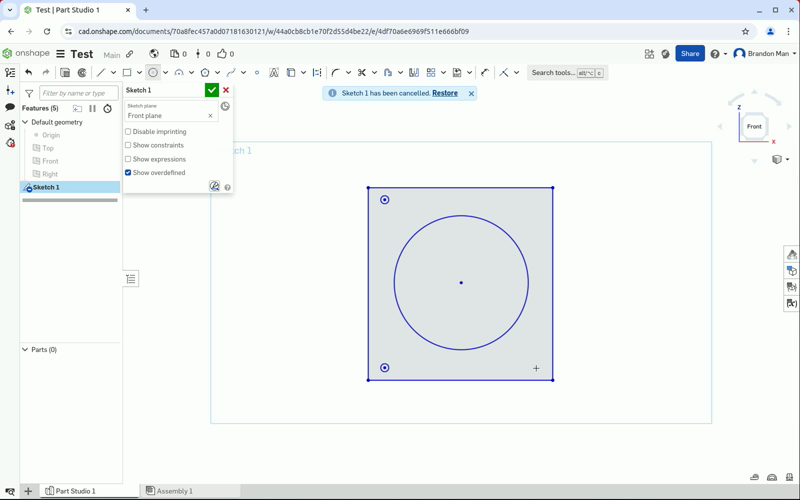
mouse_move(540, 367)
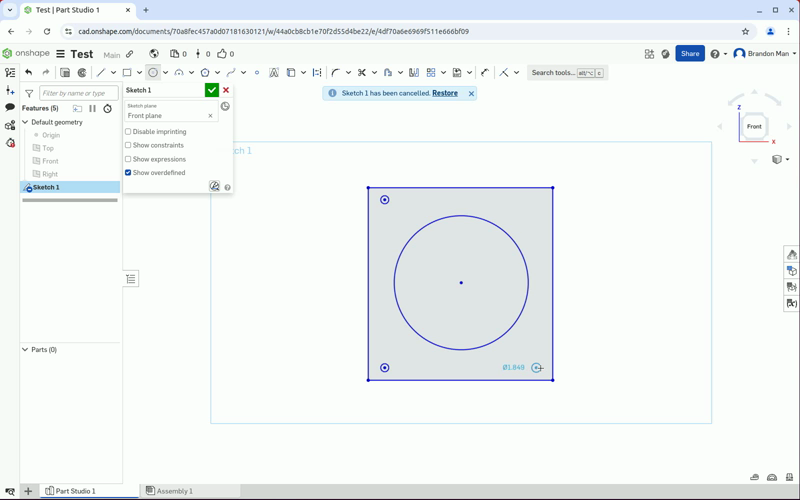
click(540, 367)
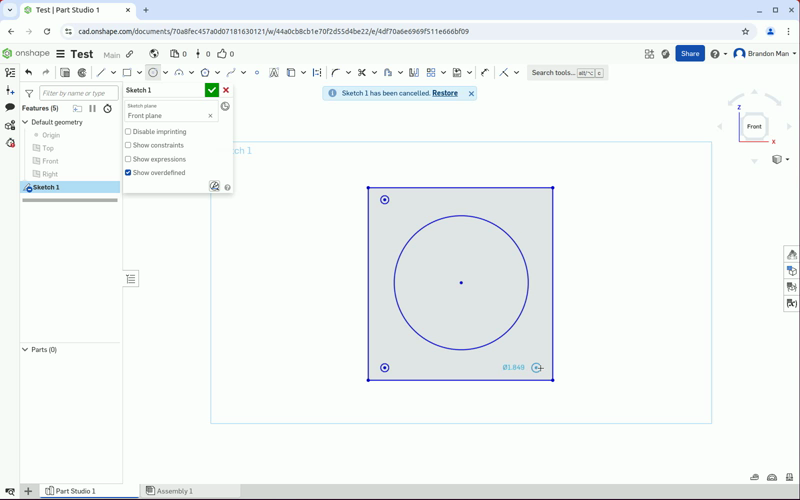
key(esc)
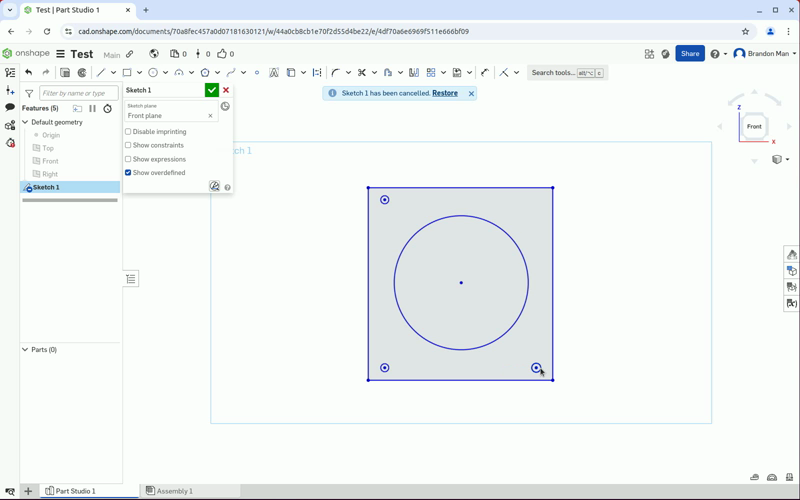
key(c)
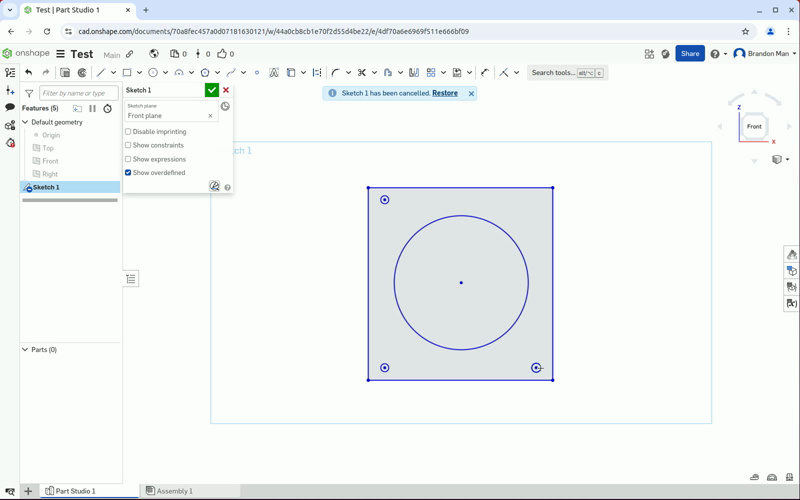
key_down(shift)
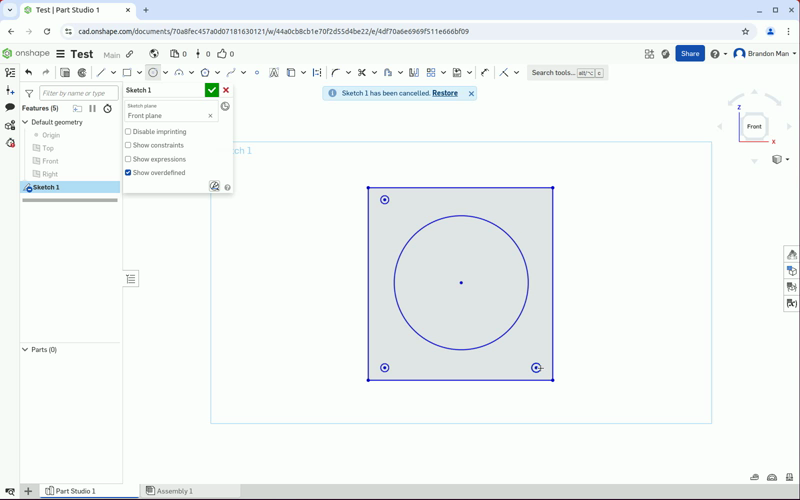
mouse_move(536, 199)
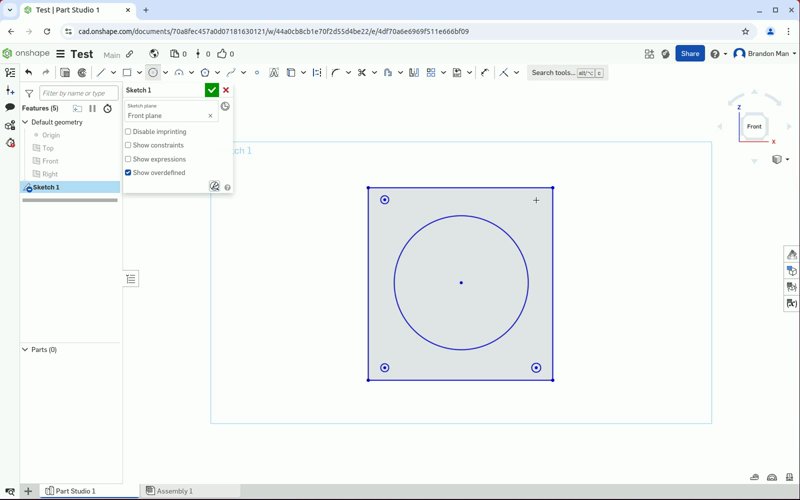
click(536, 199)
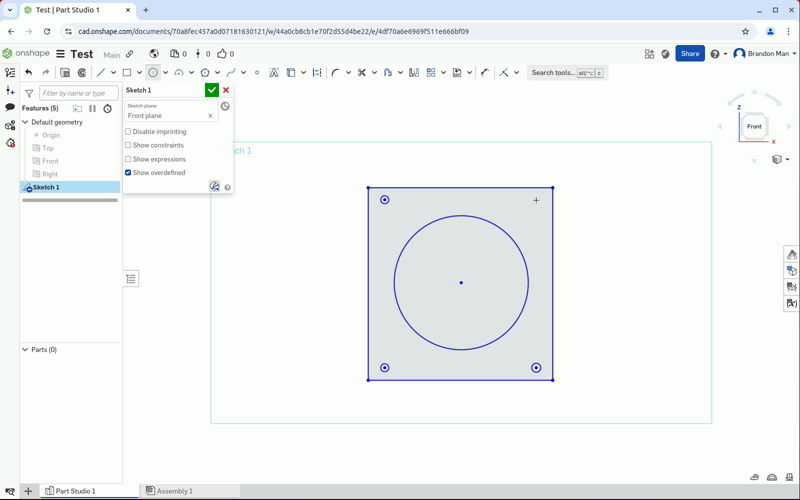
key_up(shift)
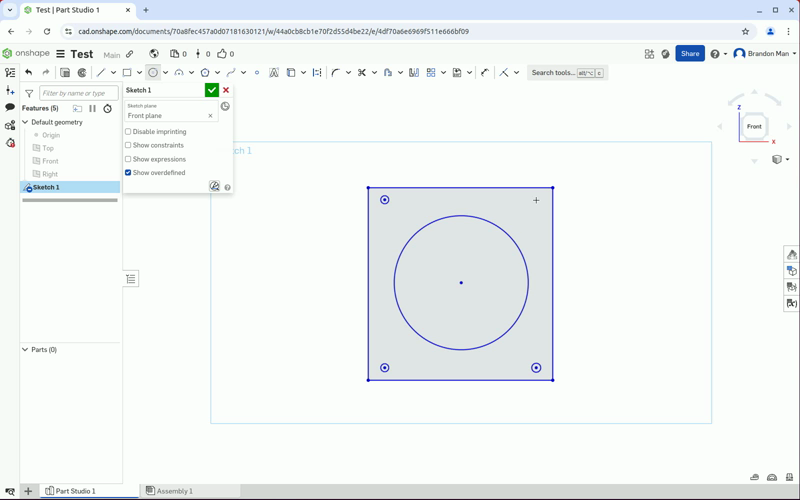
mouse_move(540, 199)
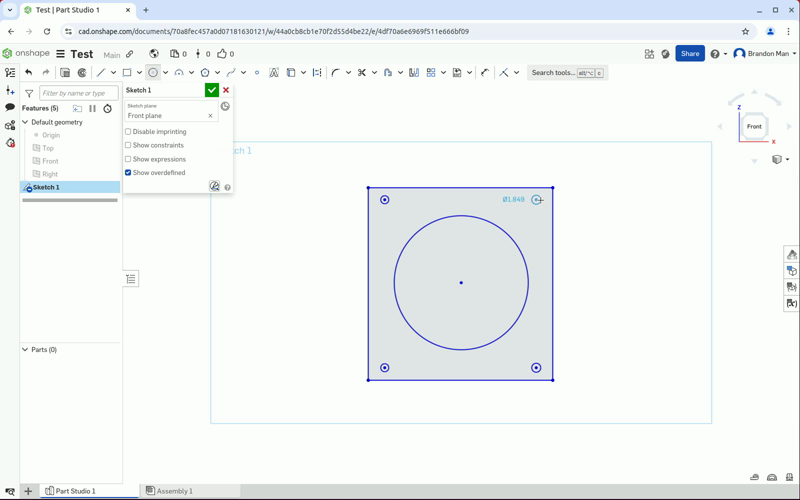
click(540, 199)
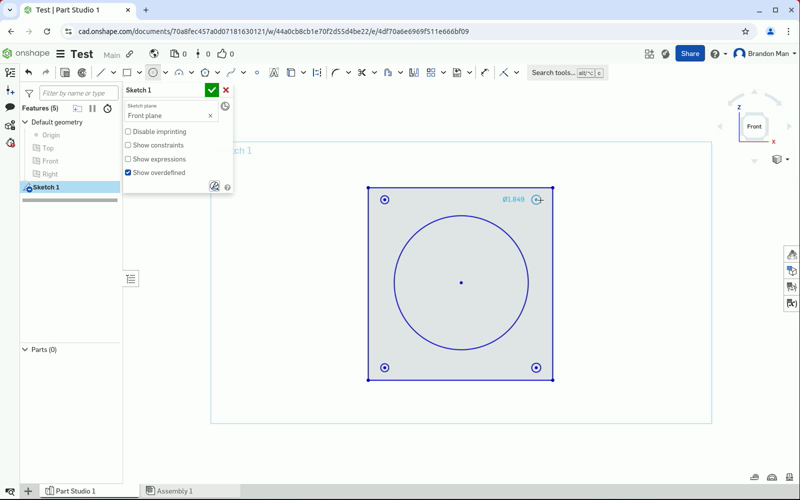
key(esc)
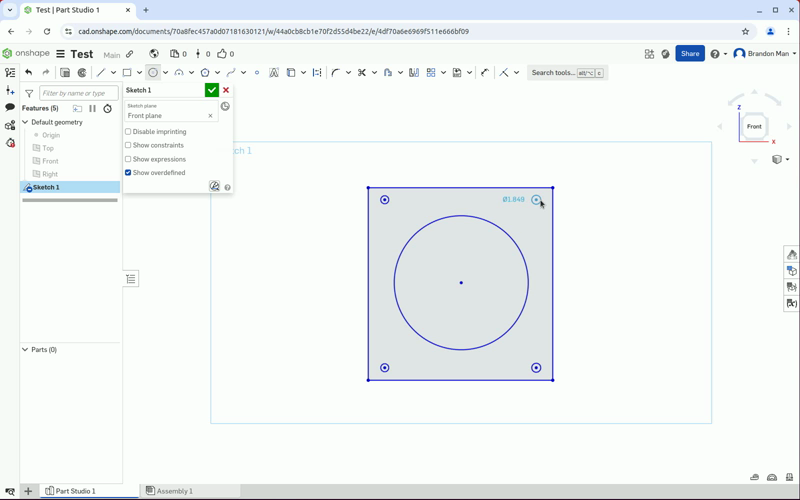
mouse_move(527, 233)
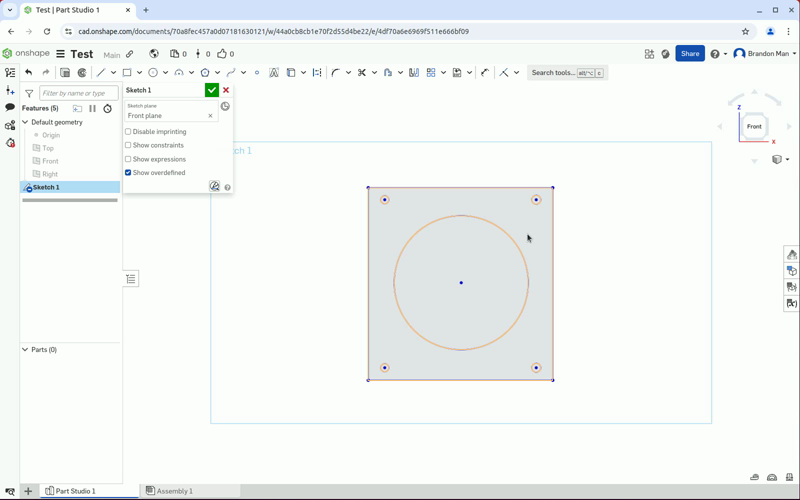
click(527, 233)
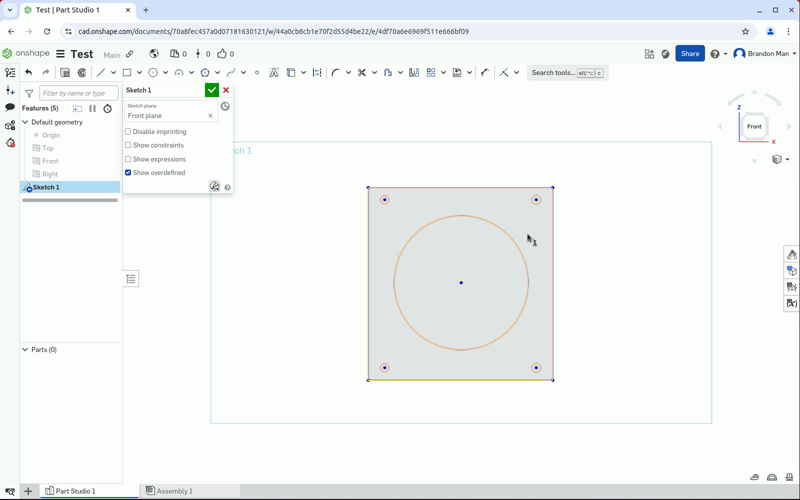
mouse_move(73, 352)
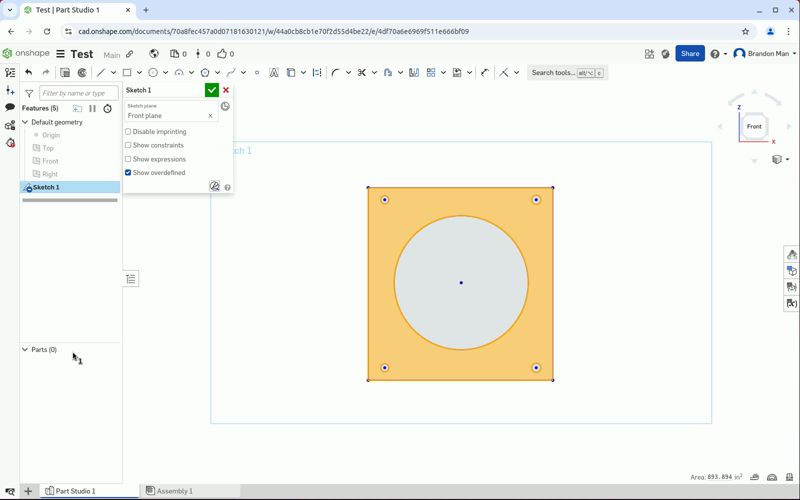
key(shift+y)
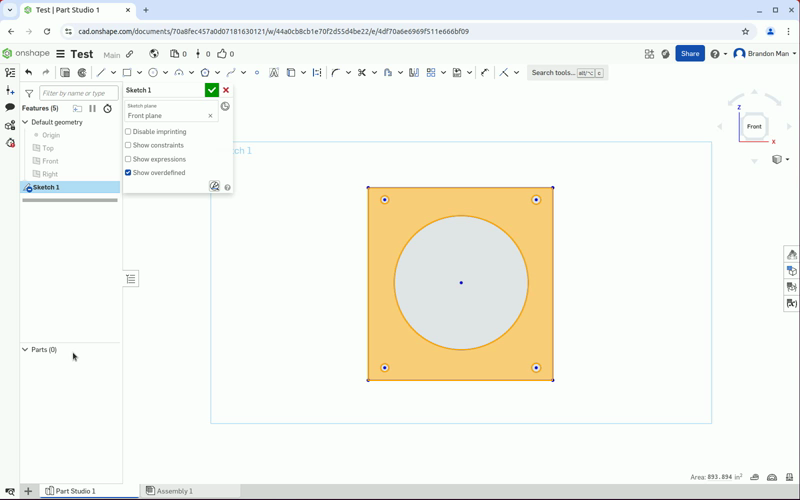
key(shift+e)
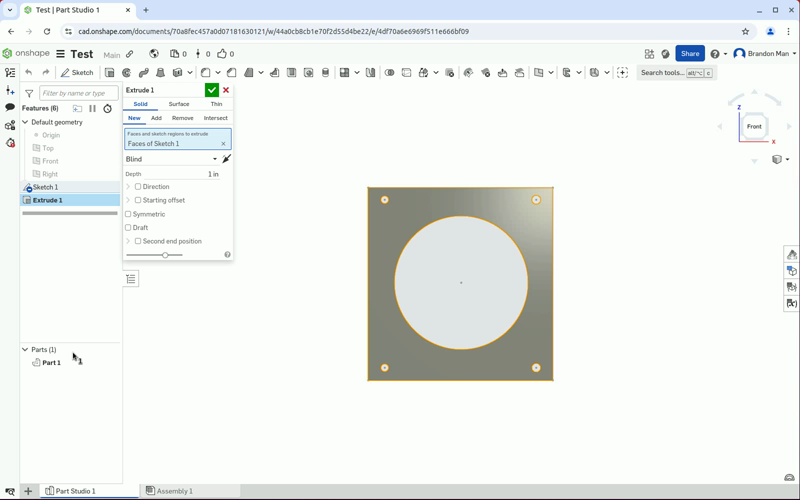
mouse_move(143, 106)
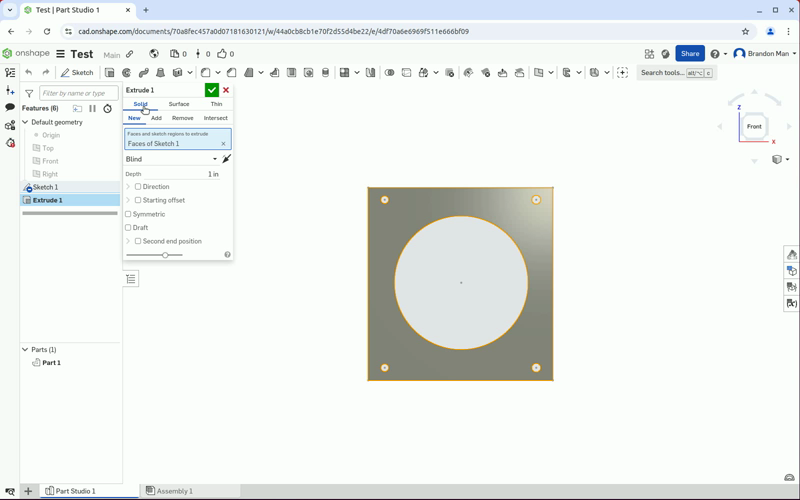
click(143, 106)
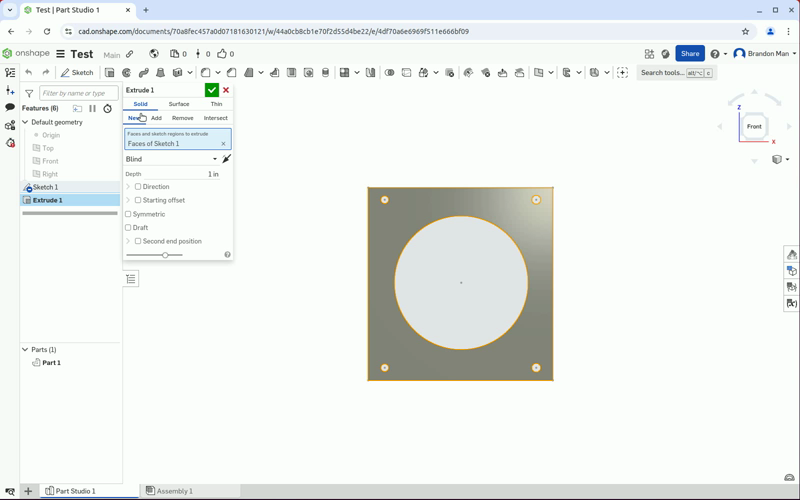
mouse_move(137, 120)
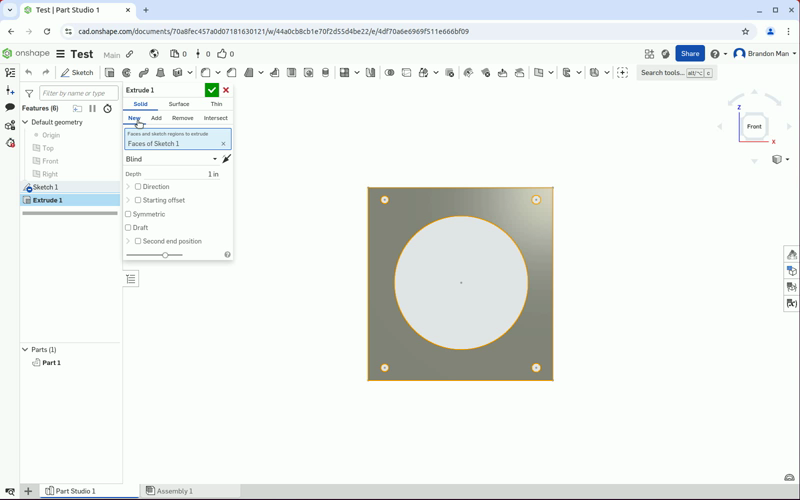
click(137, 120)
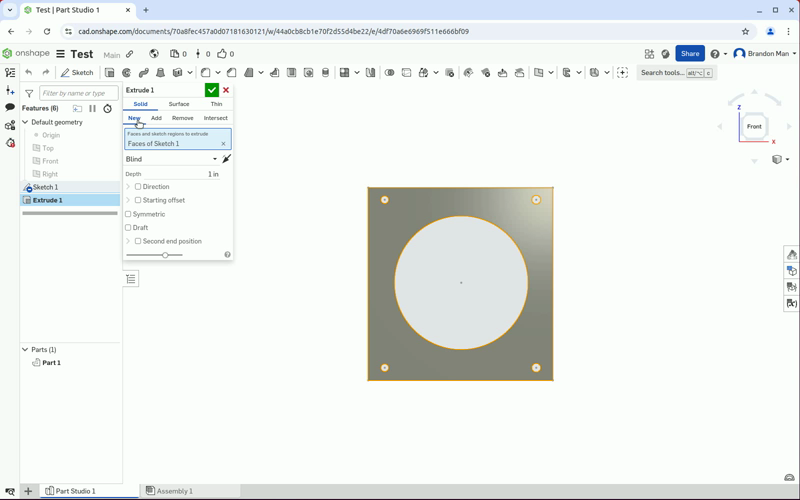
key(tab, 4)
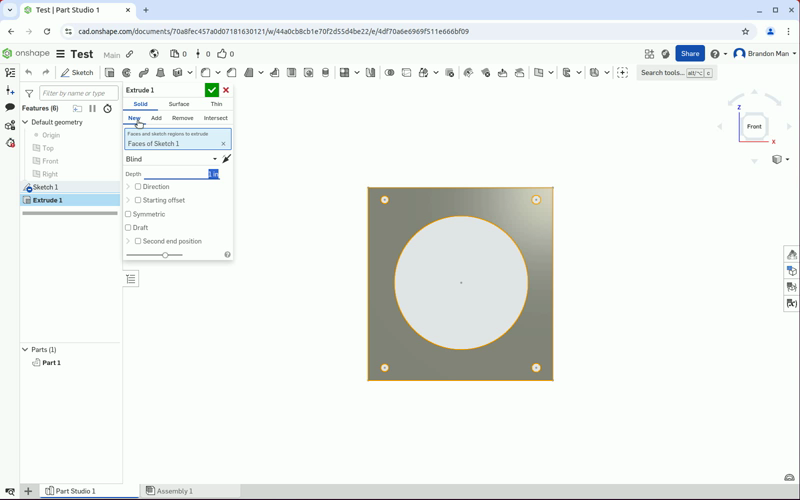
text(7.222)
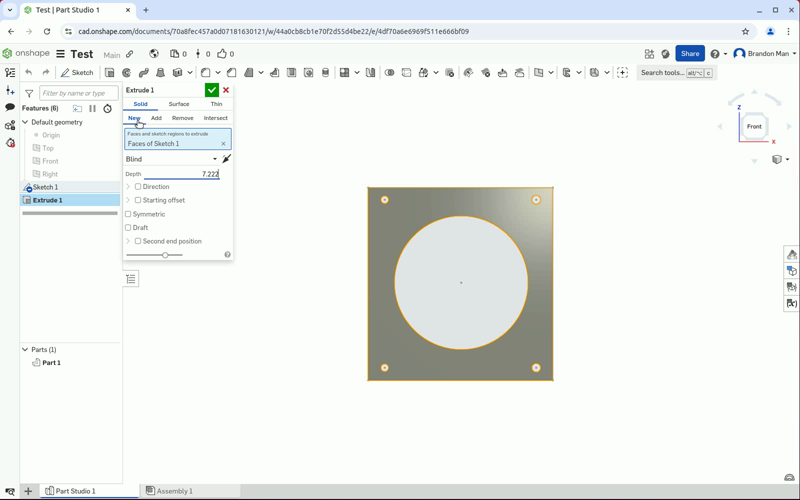
key(tab, 3)
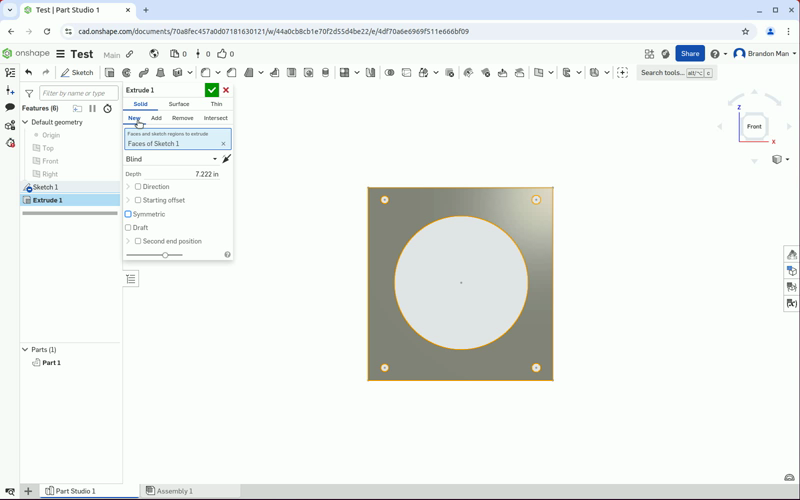
key(space)
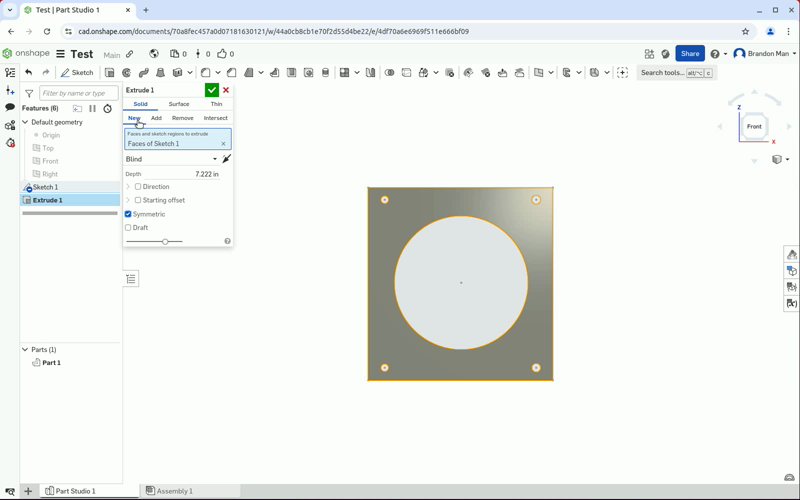
key(enter)
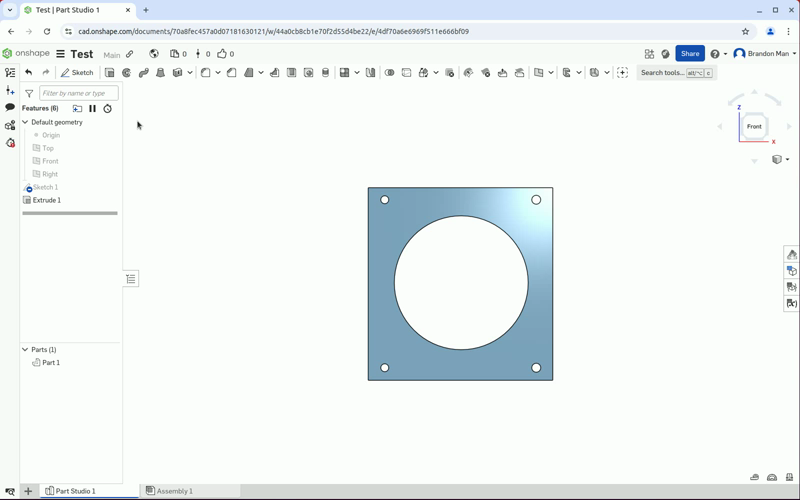
key(shift+h)
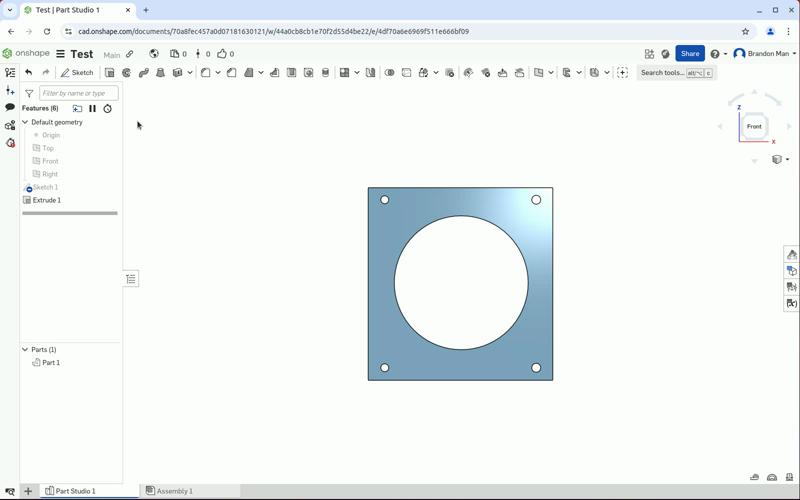
key(shift+h)
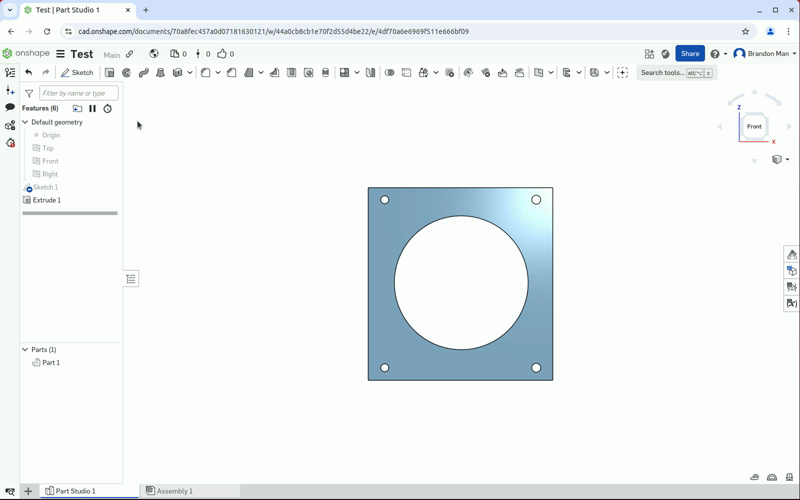
mouse_move(73, 189)
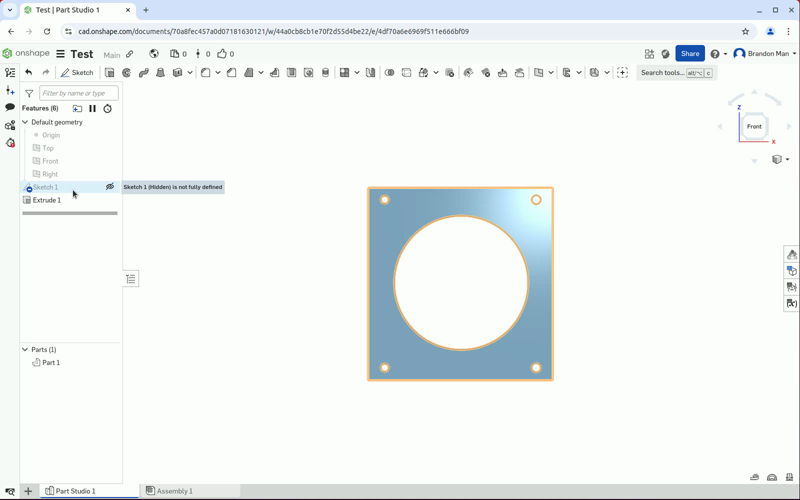
click(73, 189)
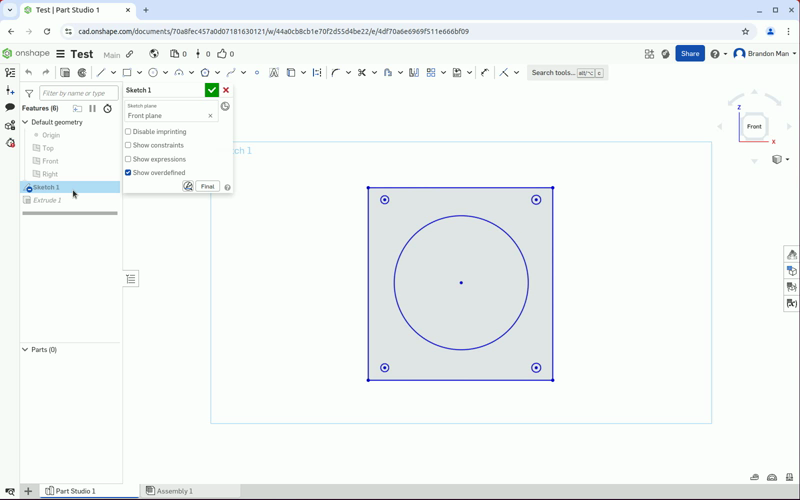
mouse_move(229, 92)
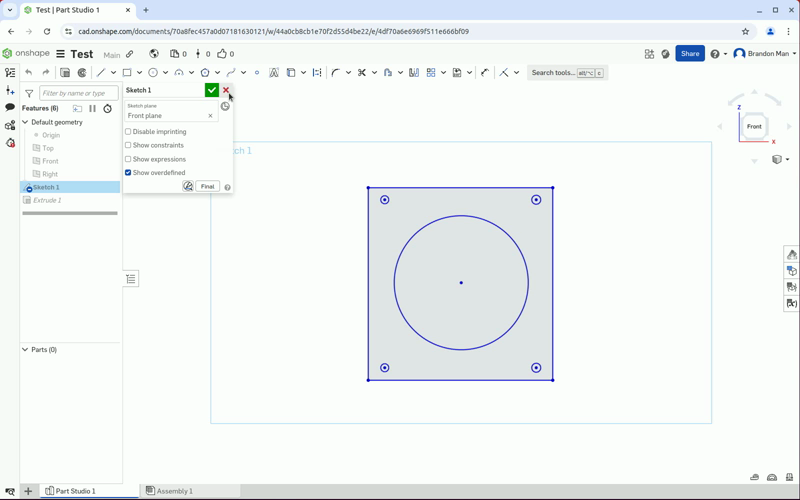
click(229, 92)
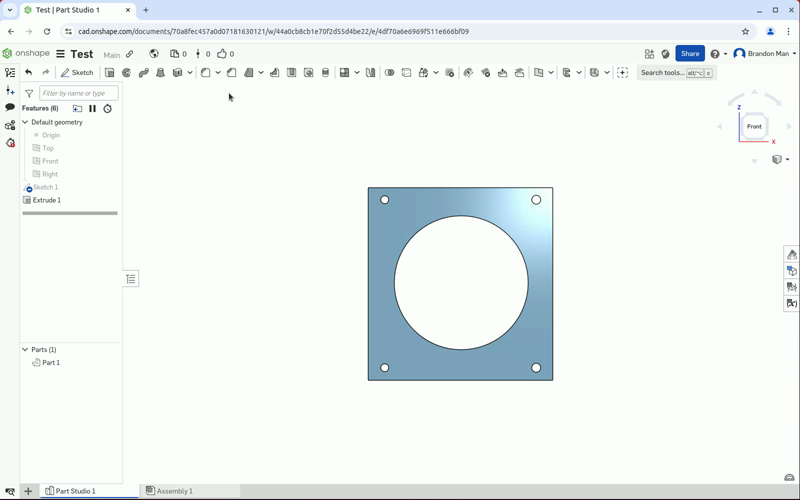
mouse_move(73, 352)
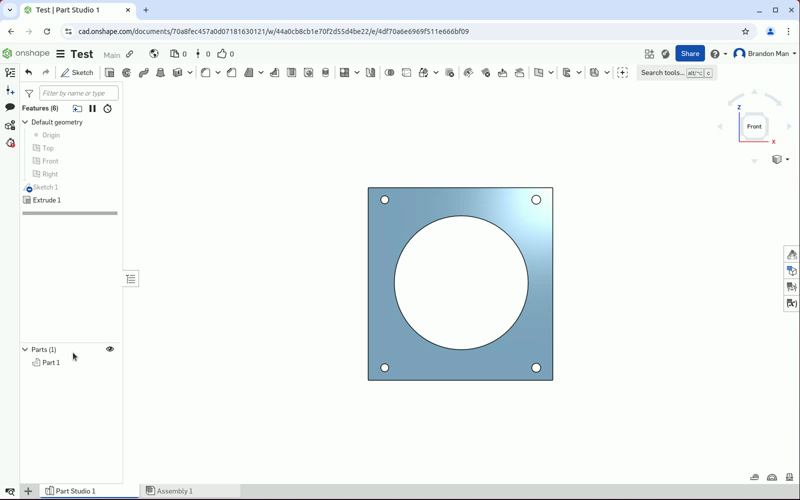
key(y)
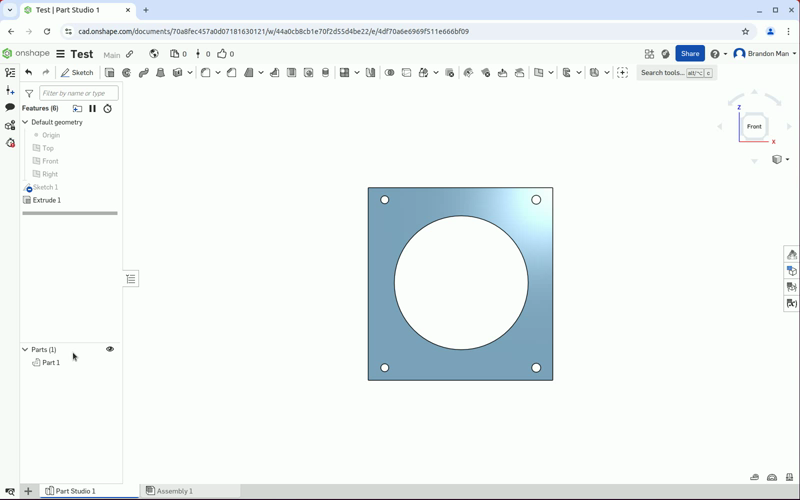
key(shift+p)
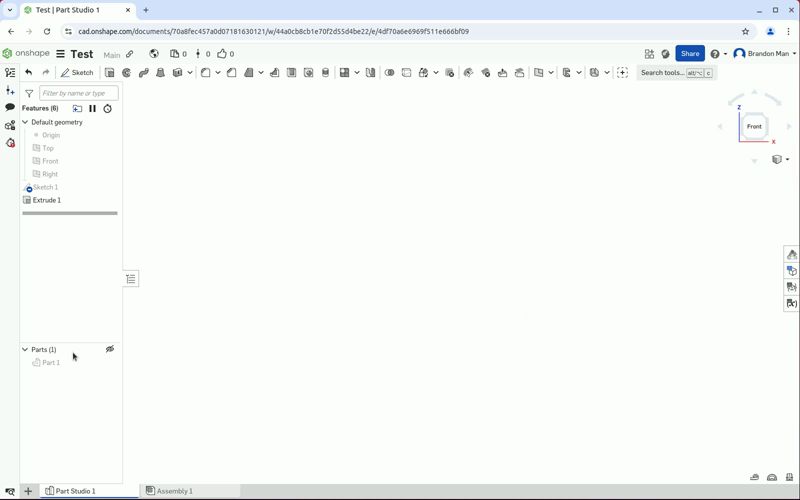
key(space)
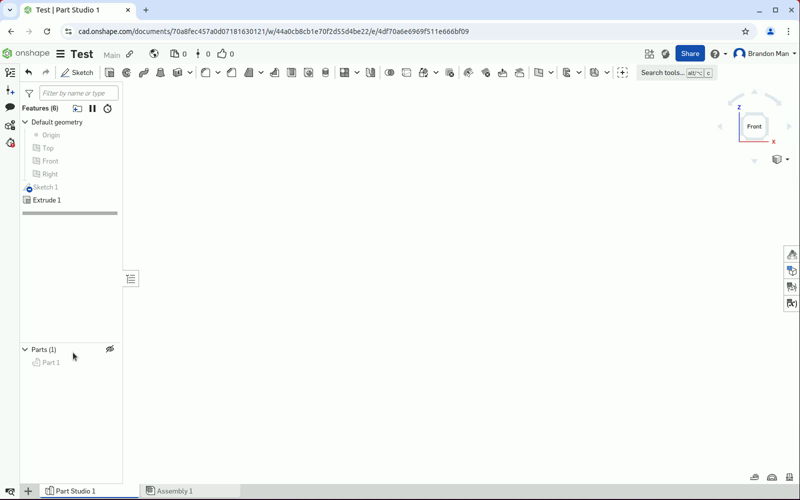
key_down(shift)
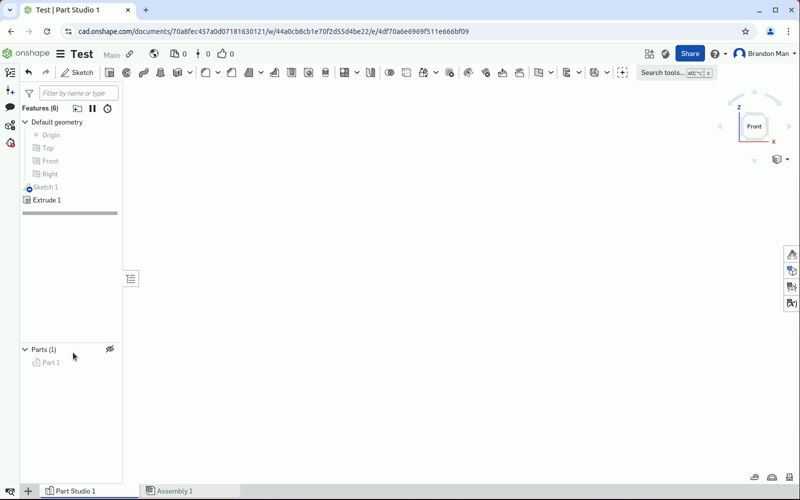
key(down)
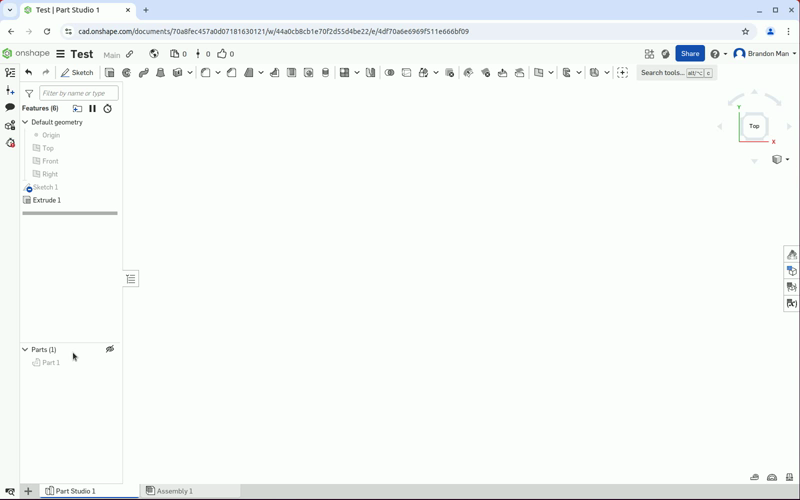
key_up(shift)
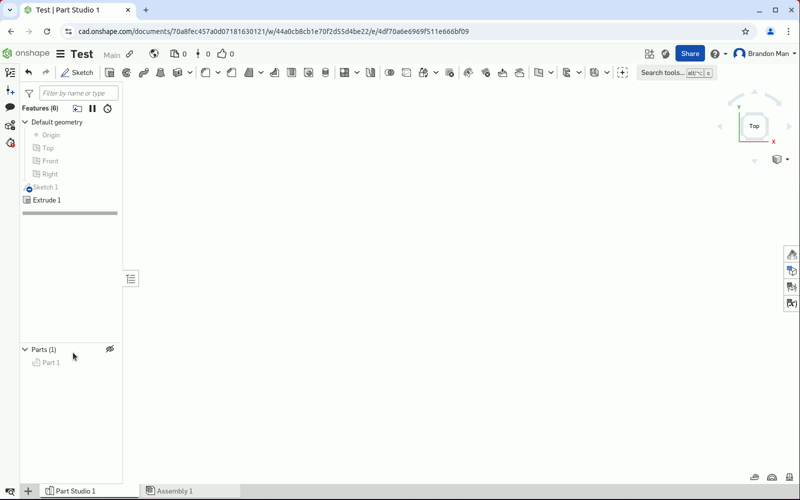
mouse_move(73, 352)
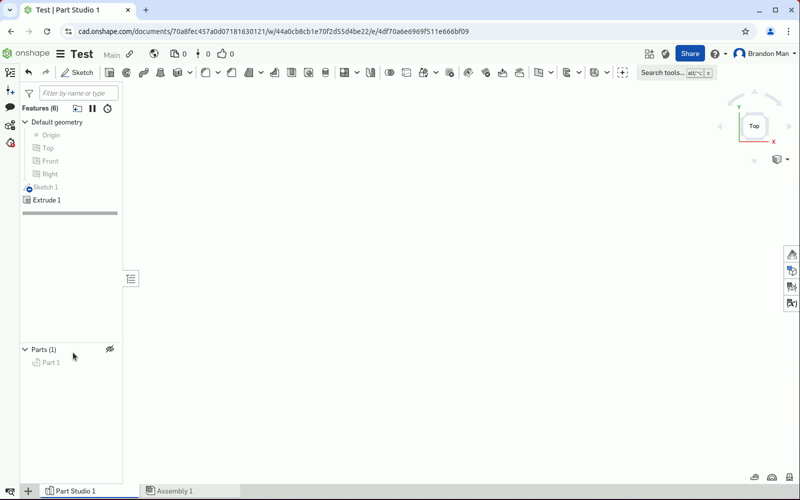
key(shift+y)
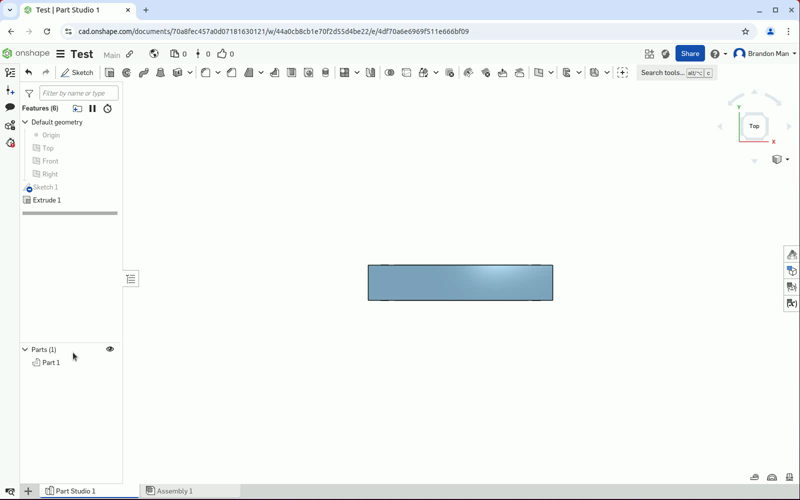
mouse_move(541, 75)
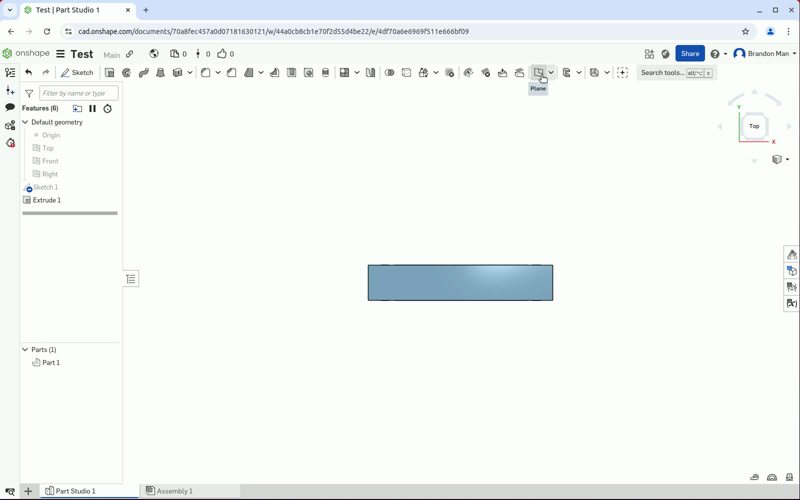
click(541, 75)
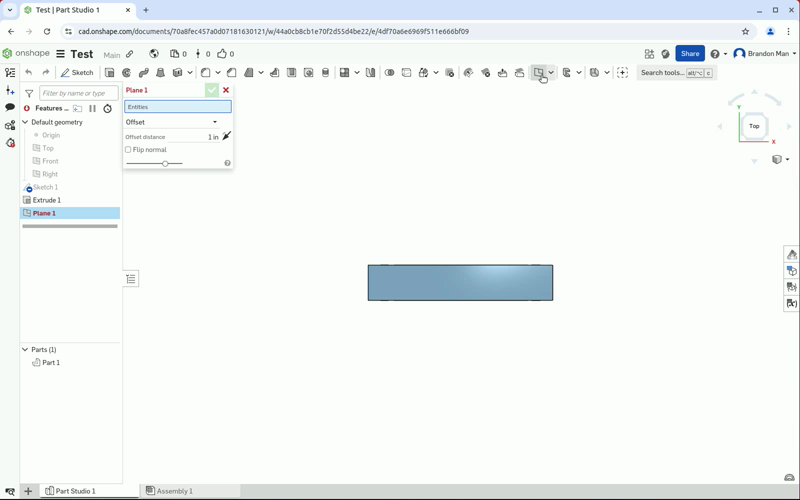
mouse_move(73, 150)
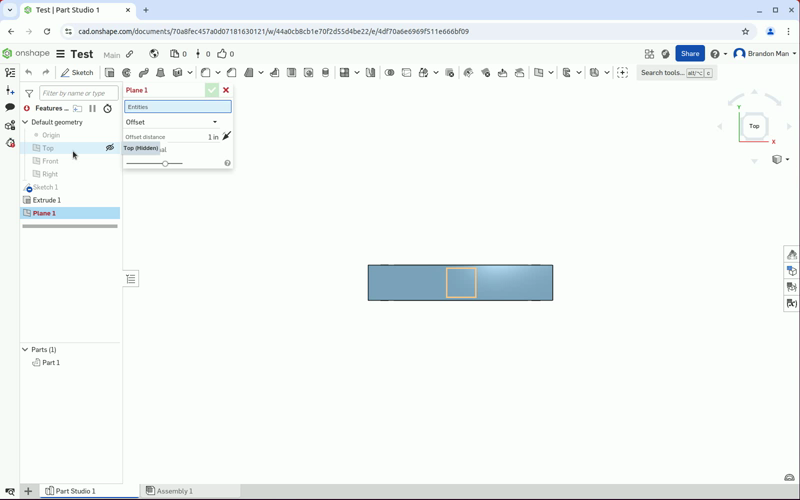
click(73, 150)
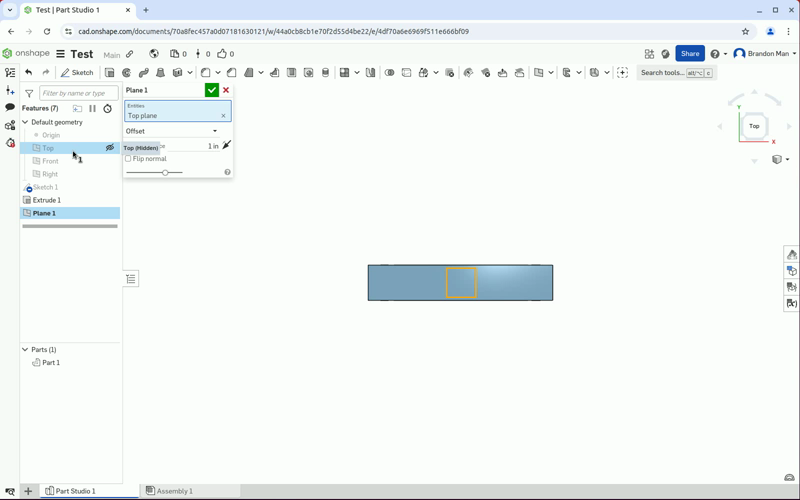
key(tab, 2)
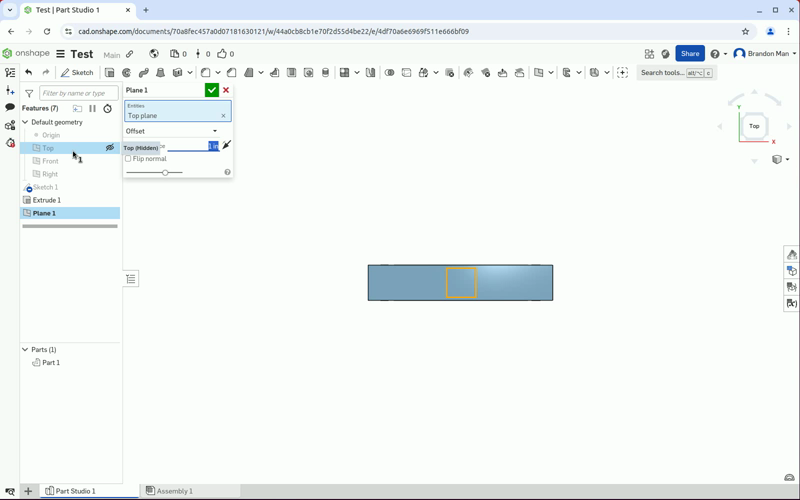
text(19.966)
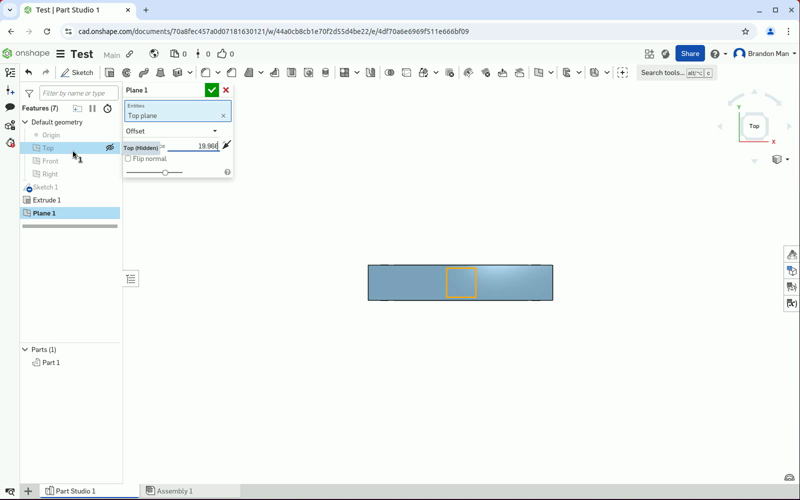
key(enter, 2)
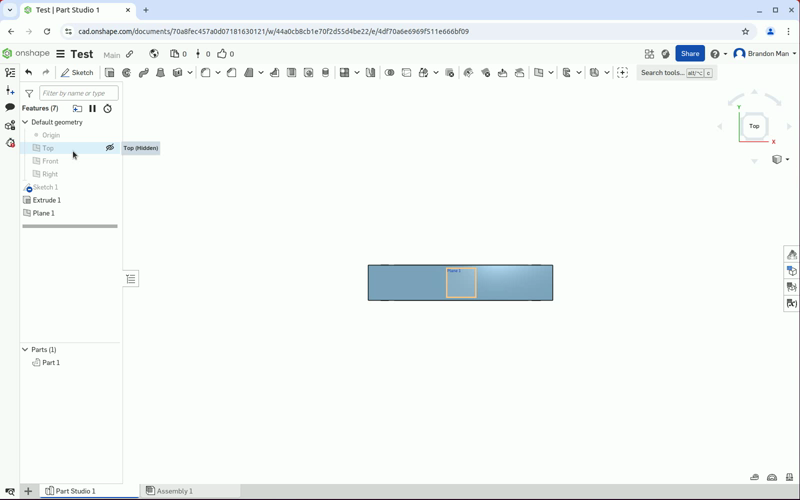
key(shift+s)
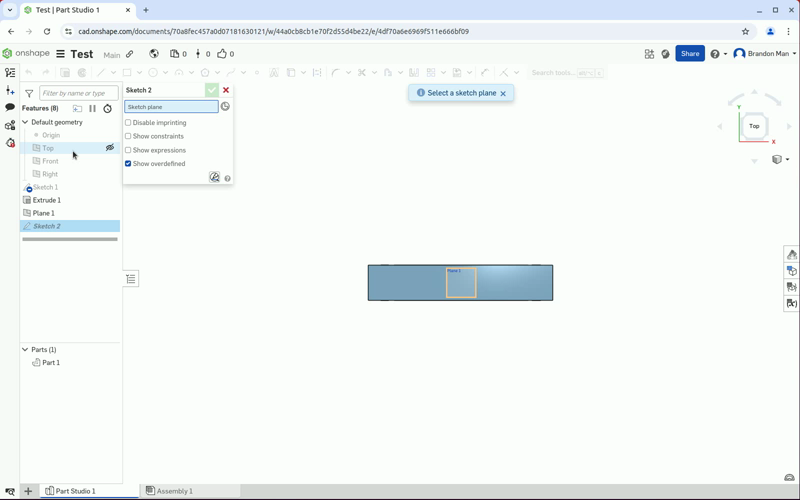
mouse_move(73, 215)
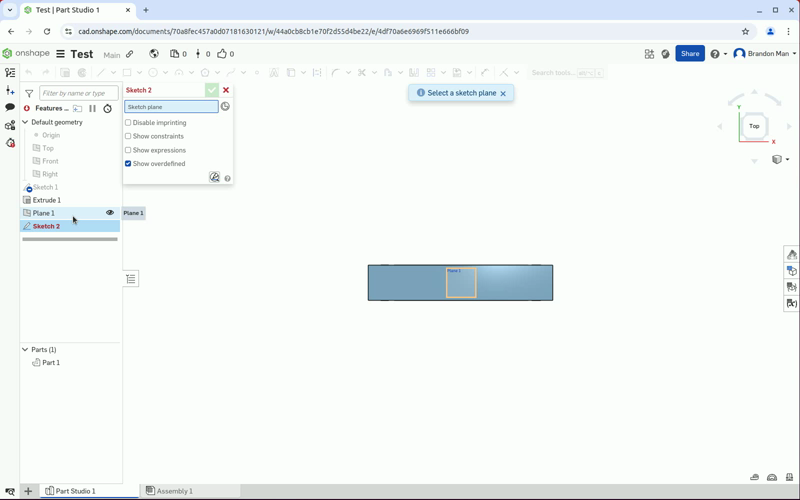
click(73, 215)
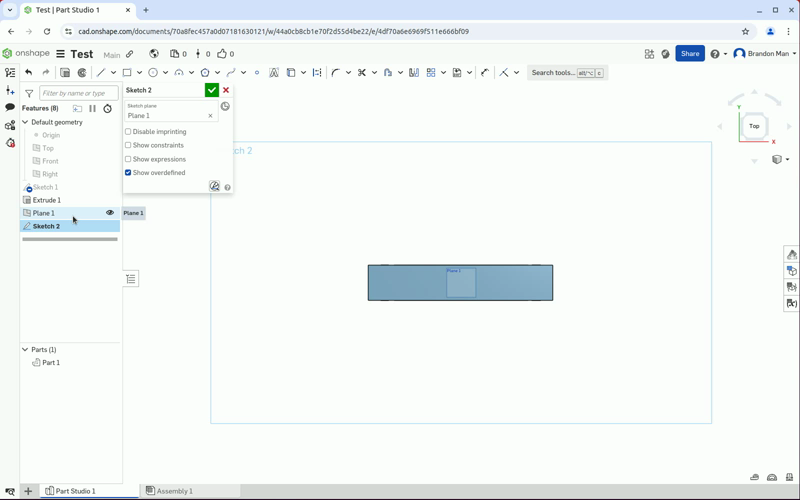
mouse_move(73, 352)
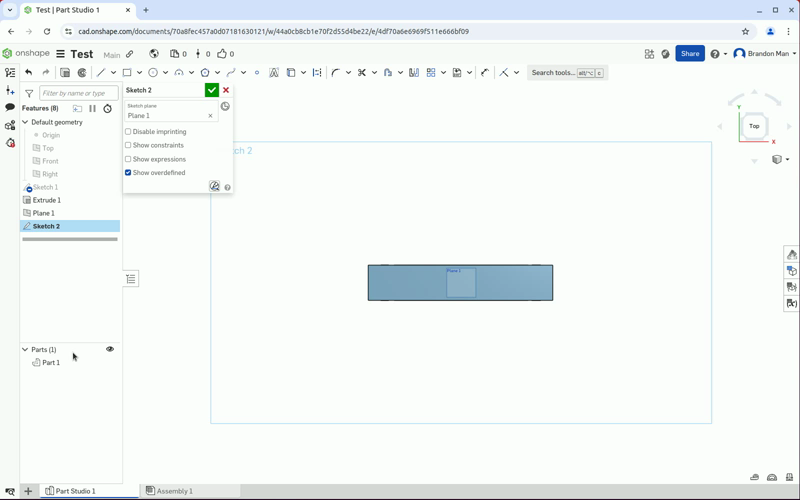
key(y)
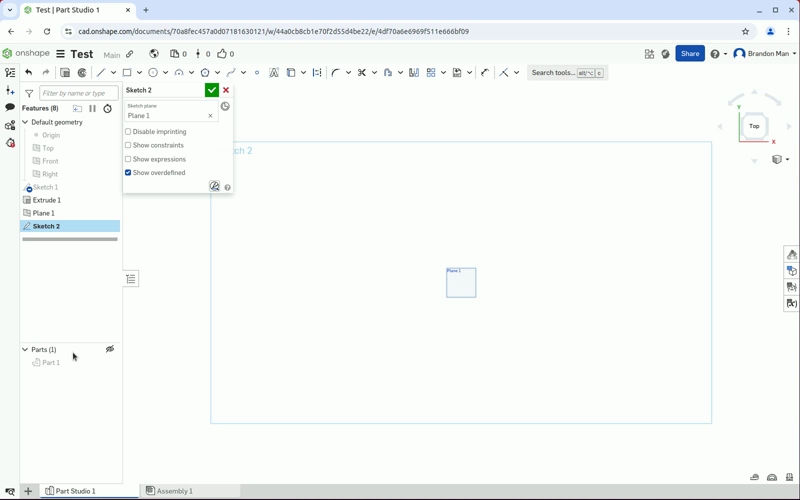
key(c)
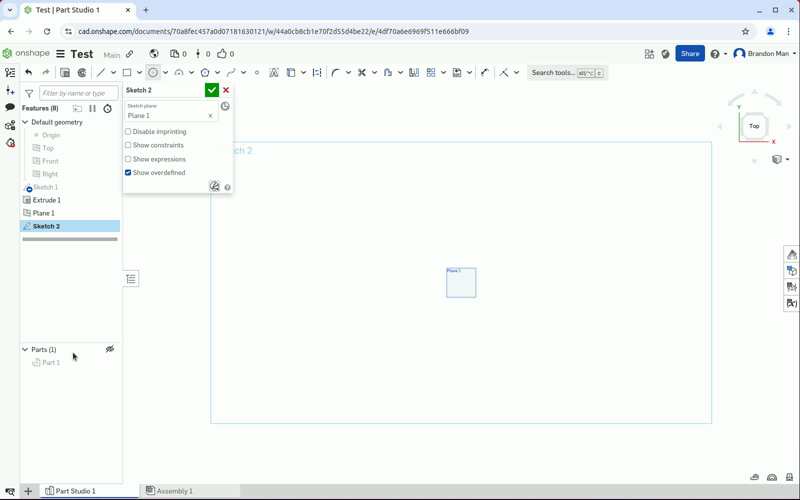
key_down(shift)
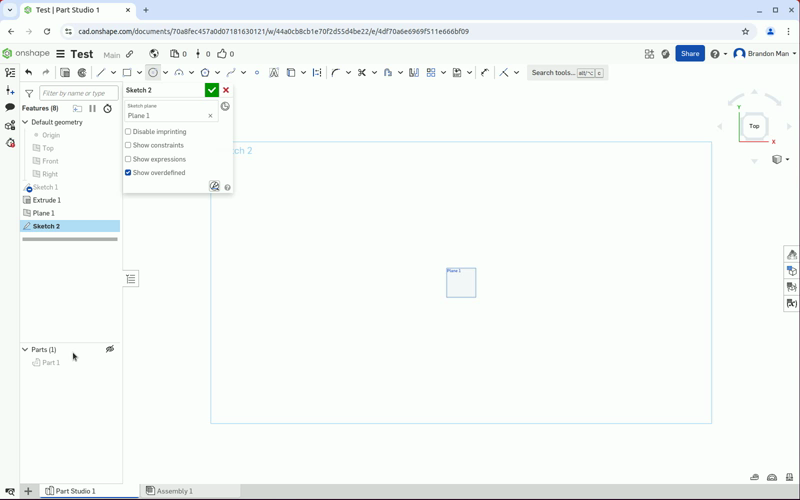
mouse_move(405, 282)
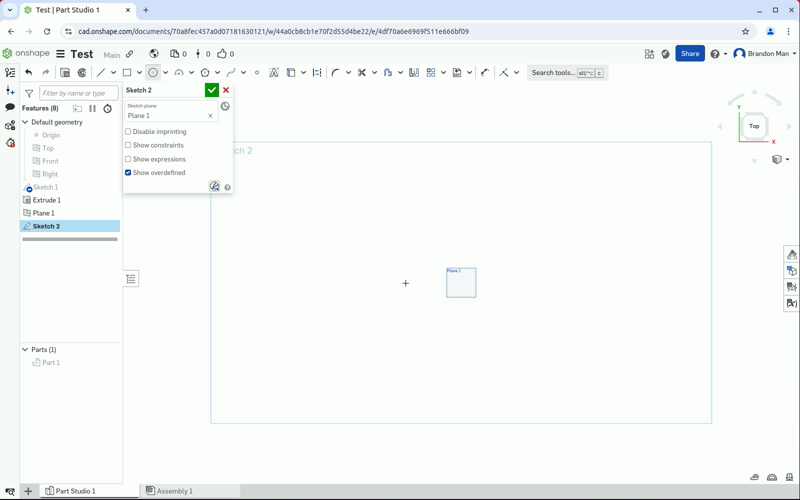
click(405, 282)
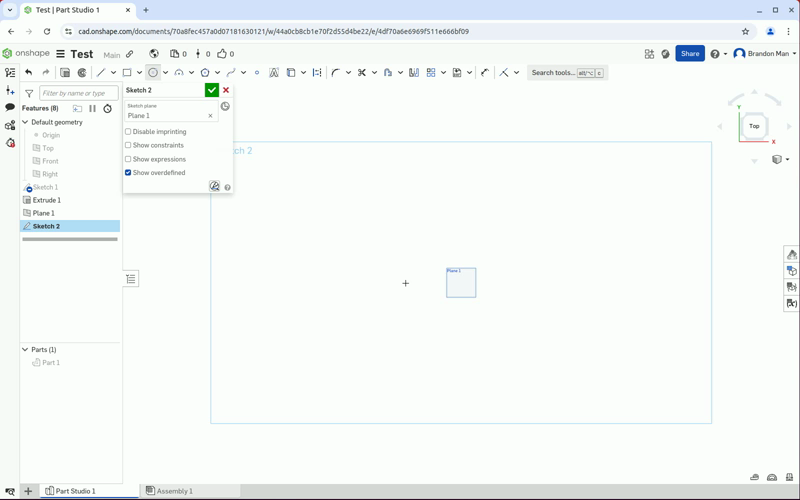
key_up(shift)
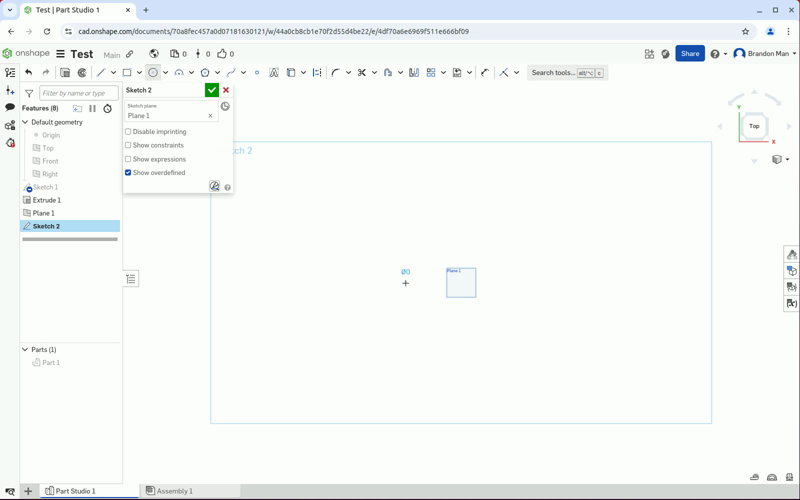
mouse_move(408, 282)
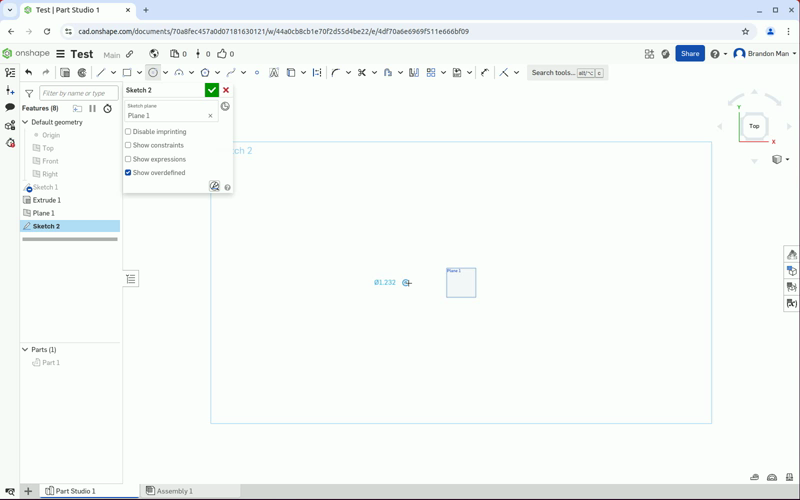
click(408, 282)
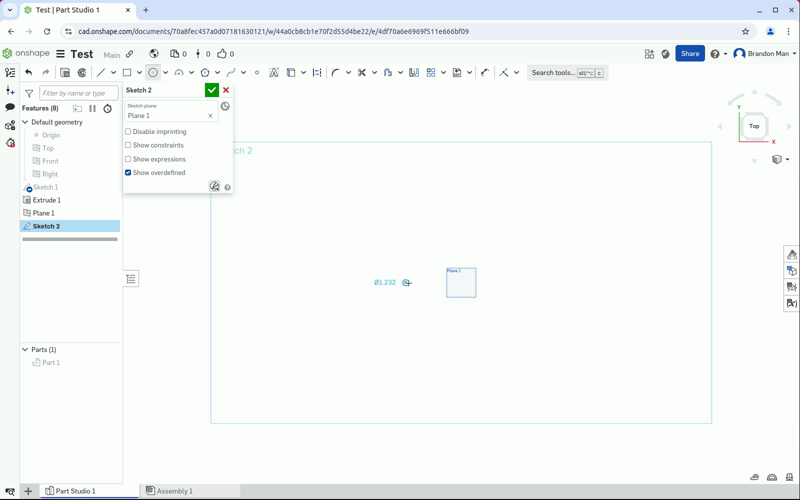
key(esc)
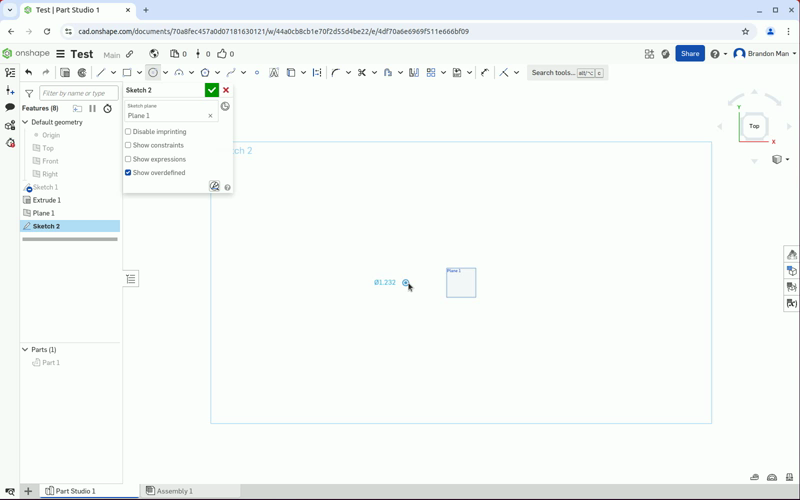
mouse_move(403, 282)
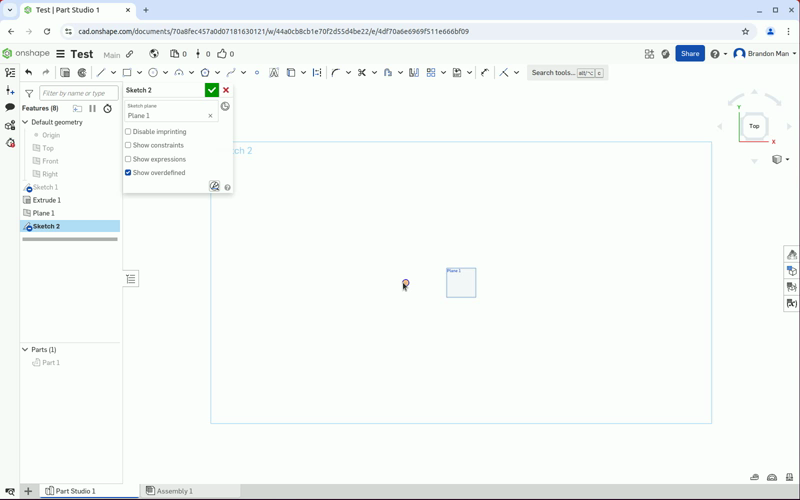
scroll(6)
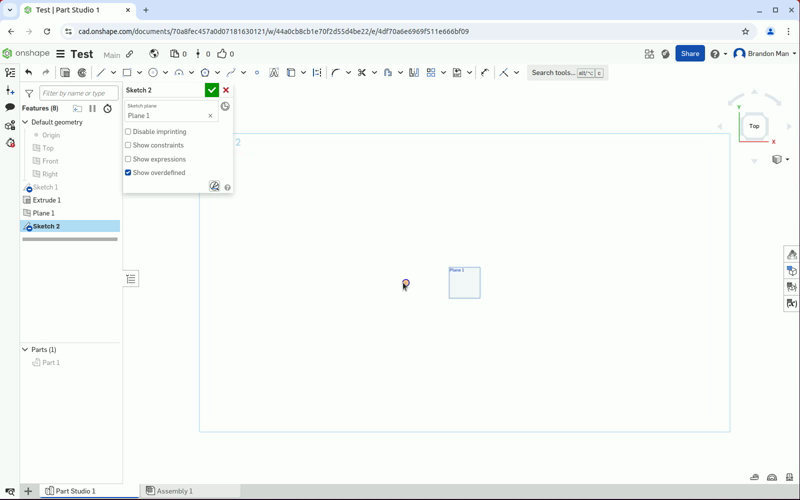
scroll(6)
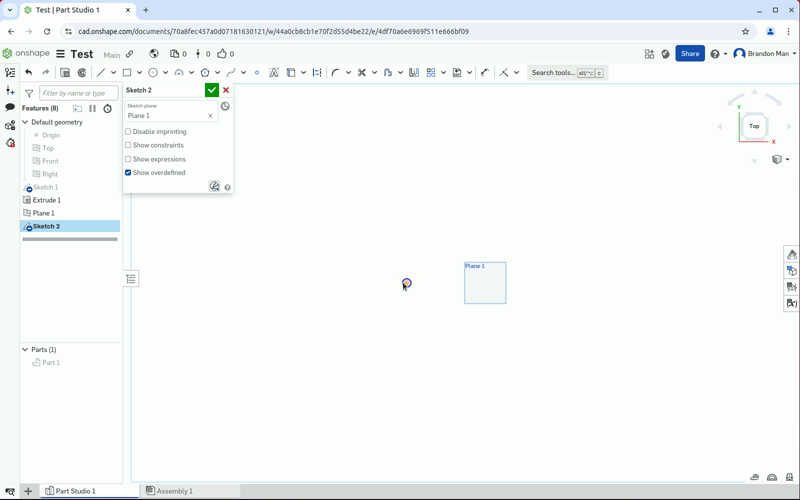
scroll(6)
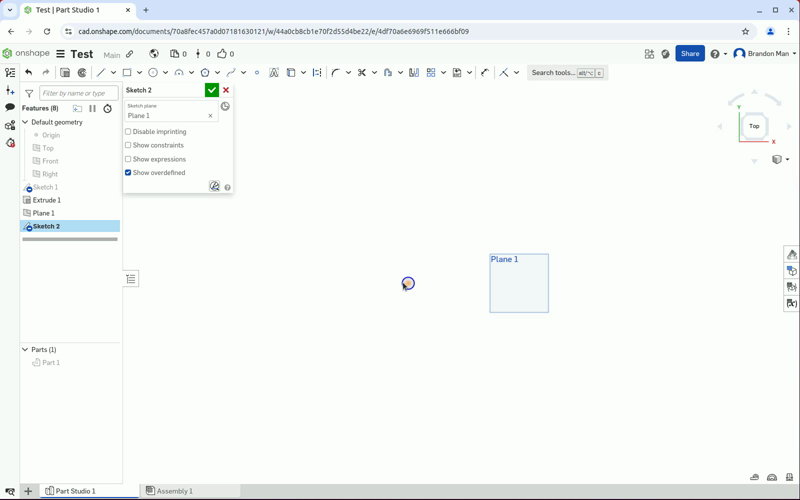
scroll(6)
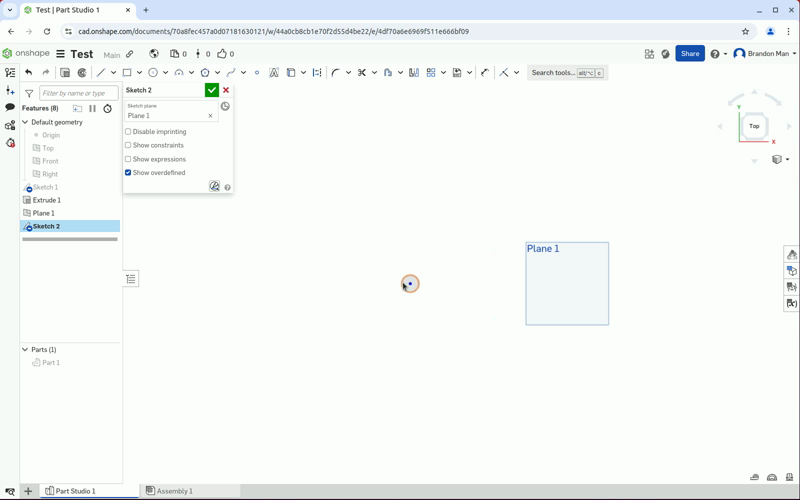
scroll(6)
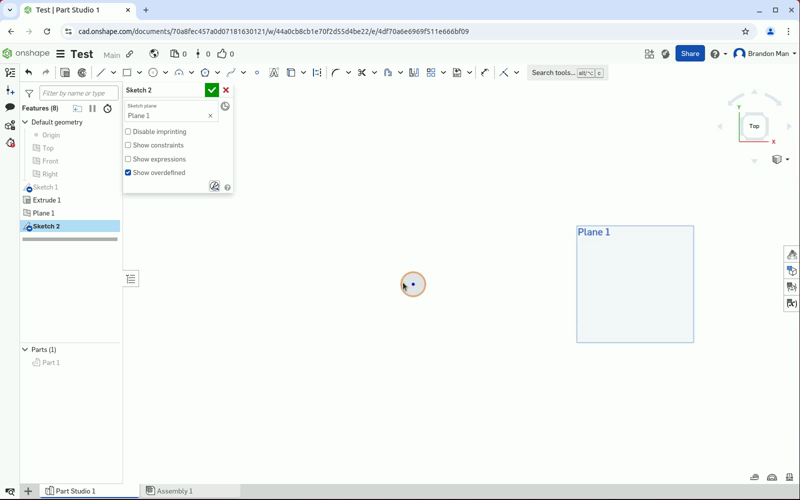
scroll(6)
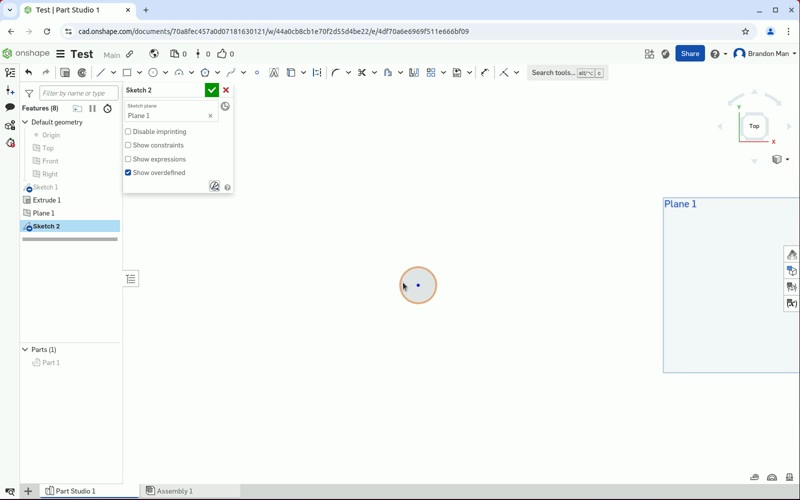
scroll(6)
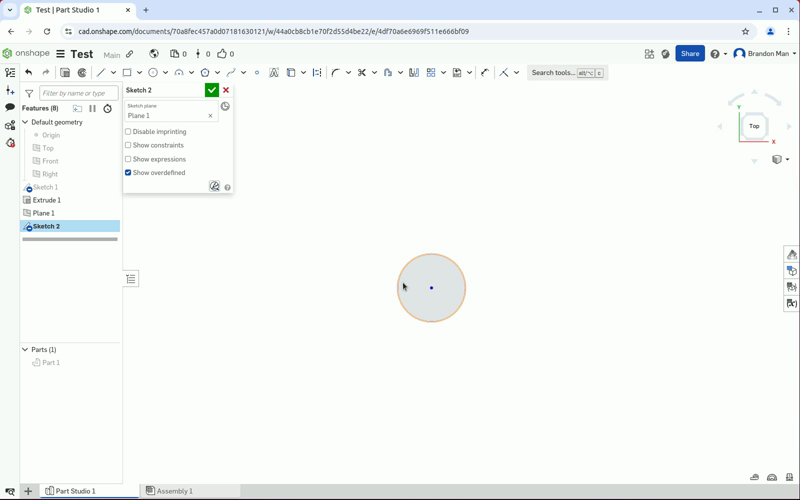
click(403, 282)
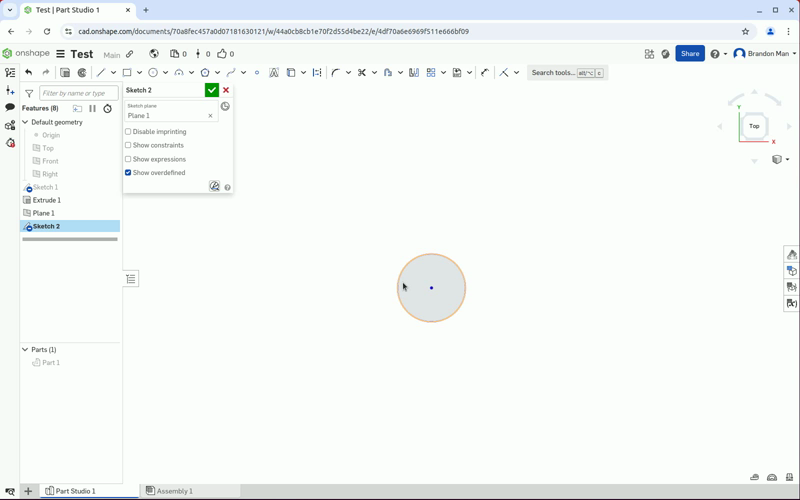
scroll(-6)
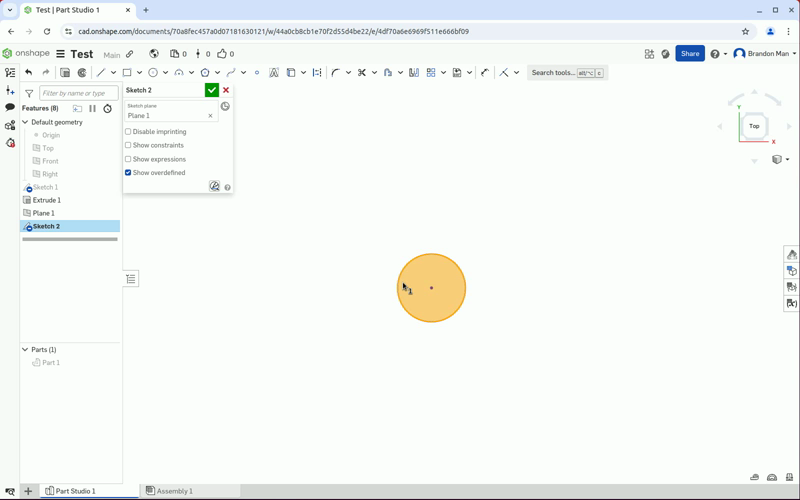
scroll(-6)
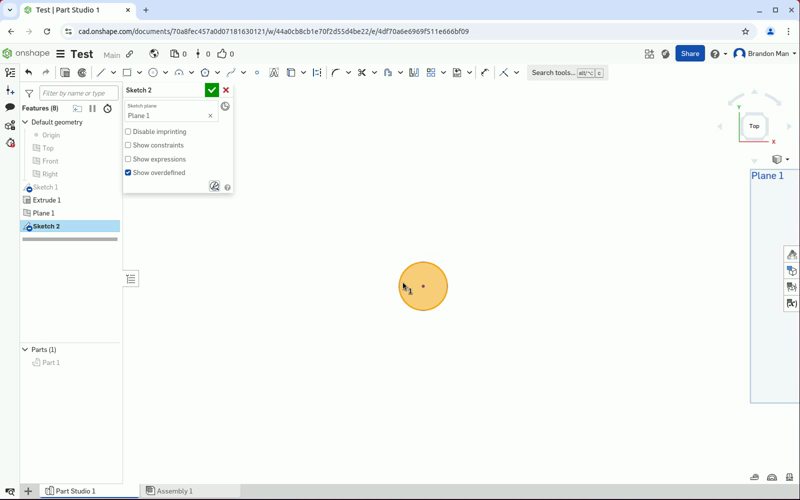
scroll(-6)
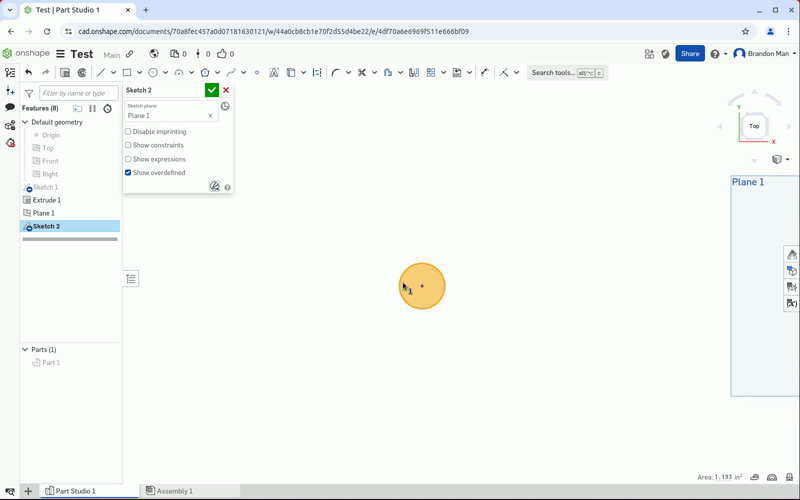
scroll(-6)
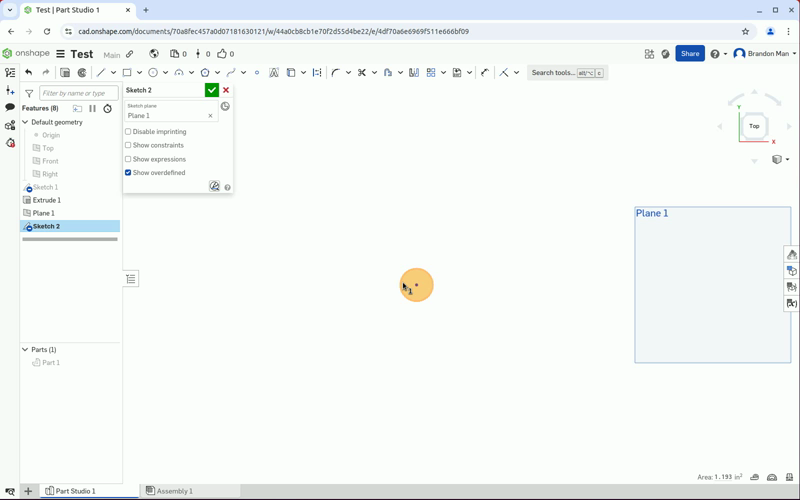
scroll(-6)
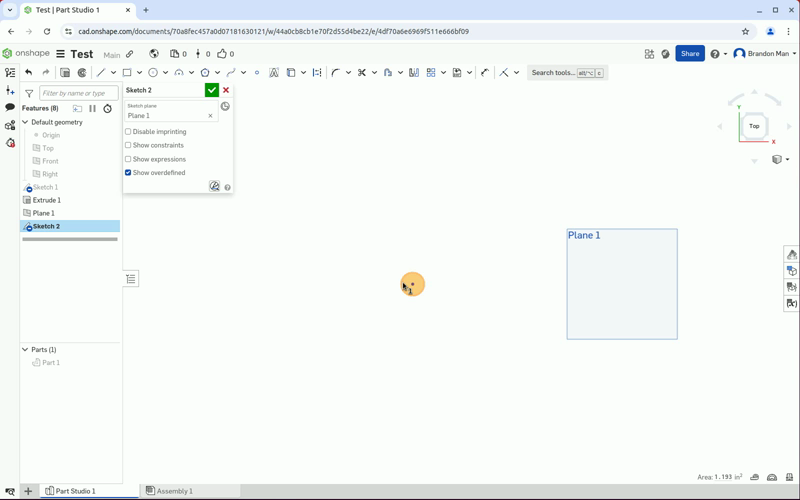
scroll(-6)
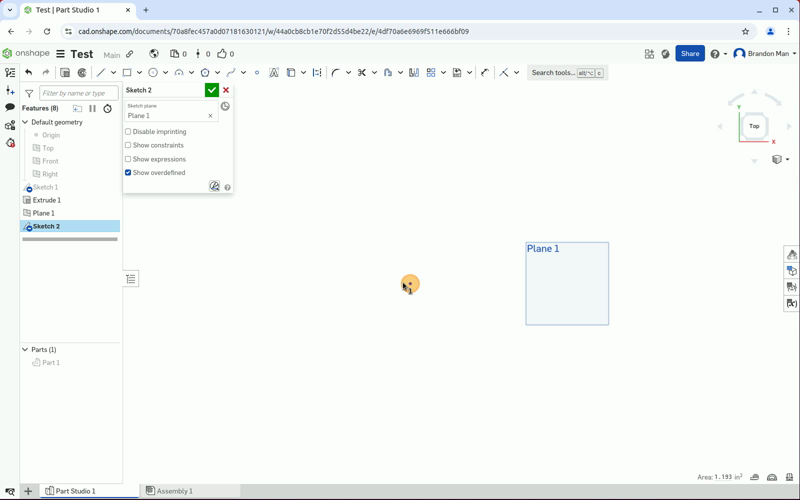
scroll(-6)
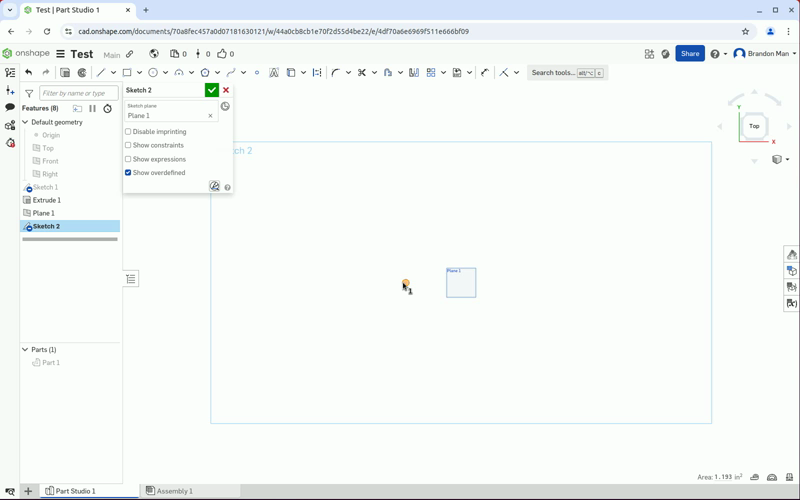
mouse_move(73, 352)
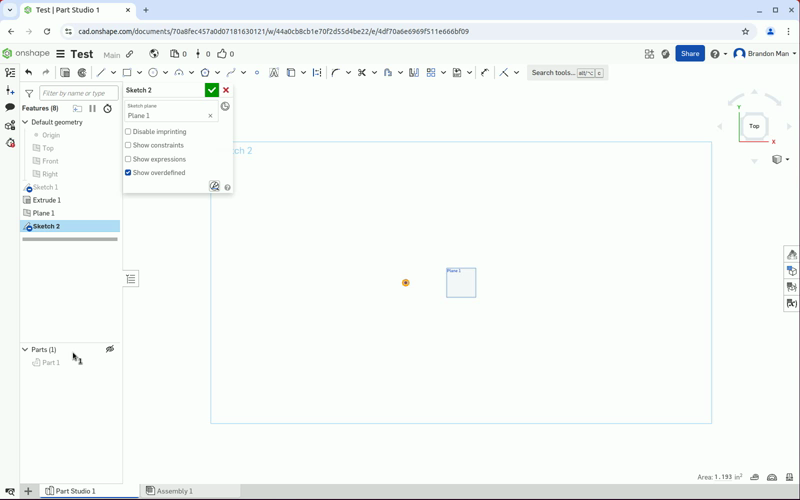
key(shift+y)
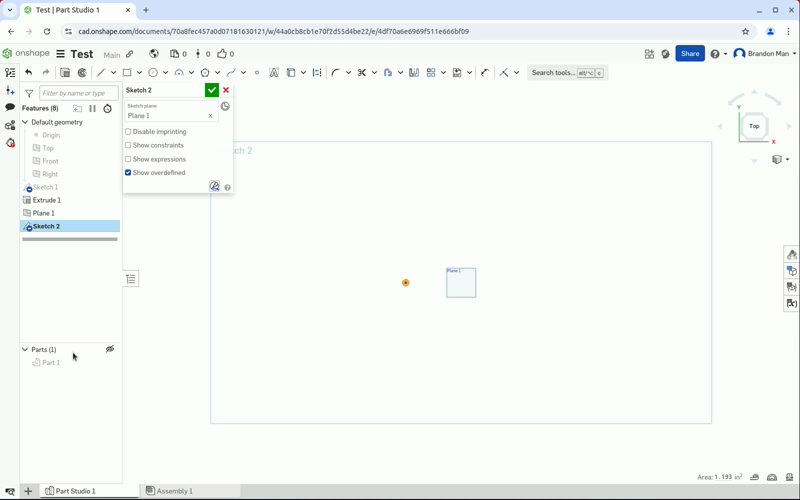
key(shift+e)
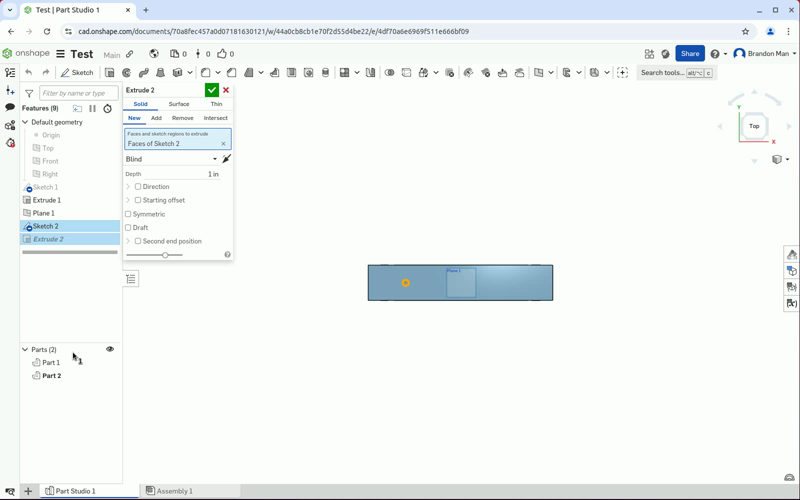
mouse_move(143, 106)
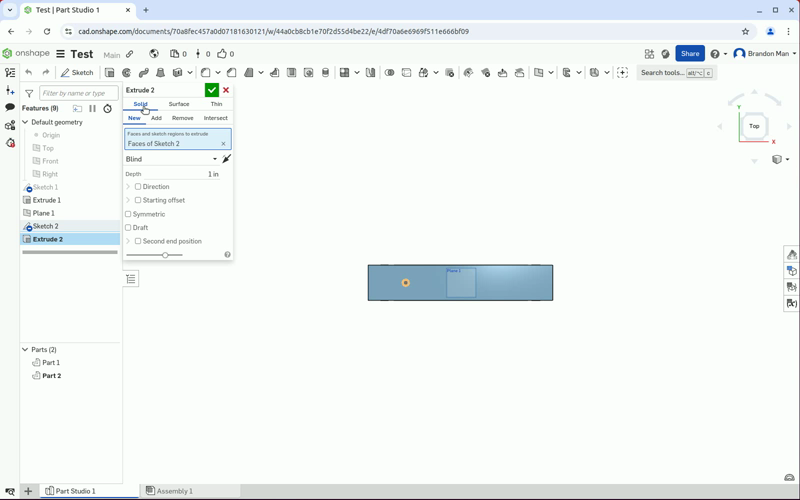
click(143, 106)
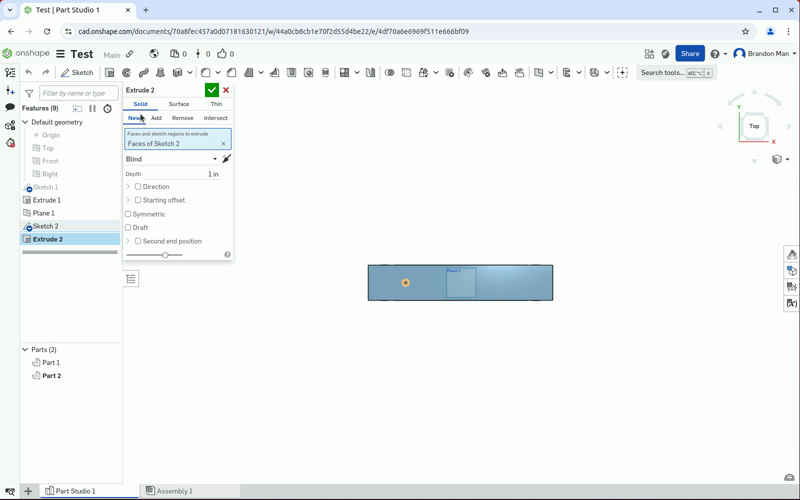
mouse_move(137, 120)
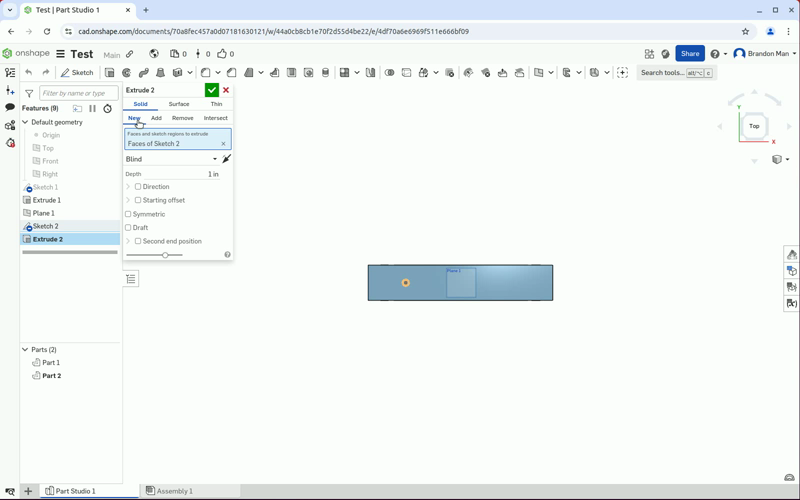
click(137, 120)
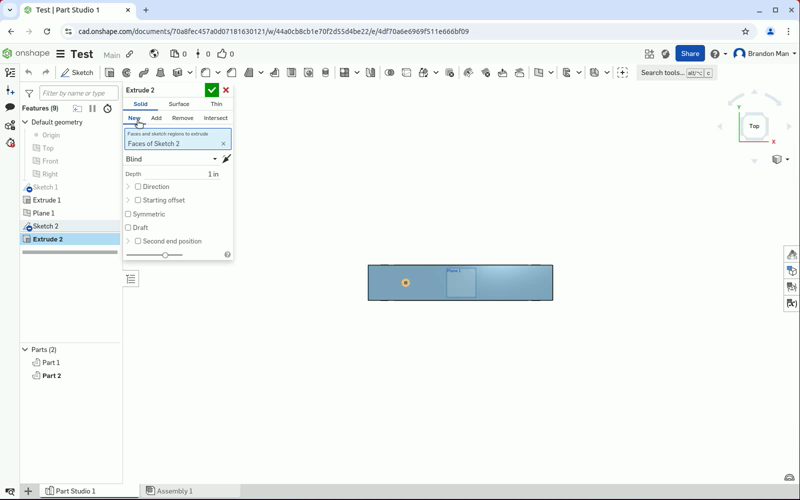
key(tab, 4)
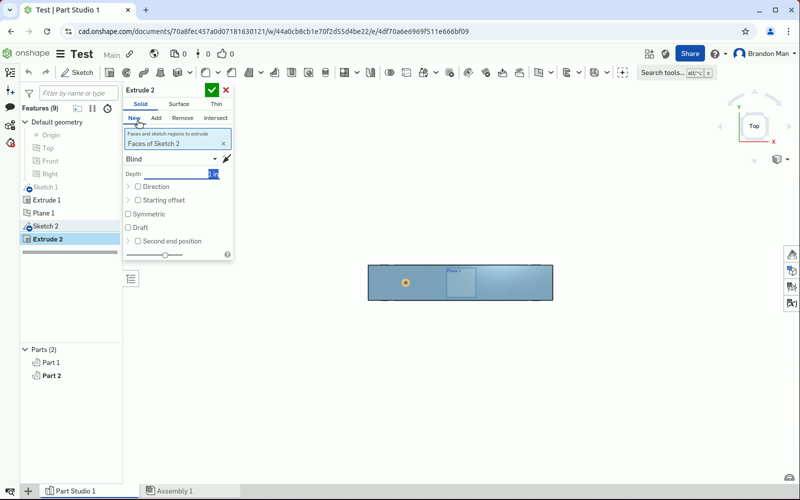
text(3.129)
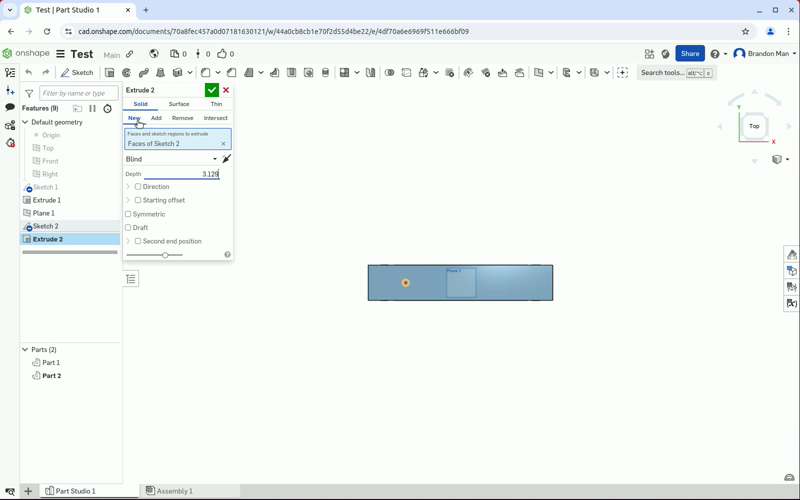
key(enter)
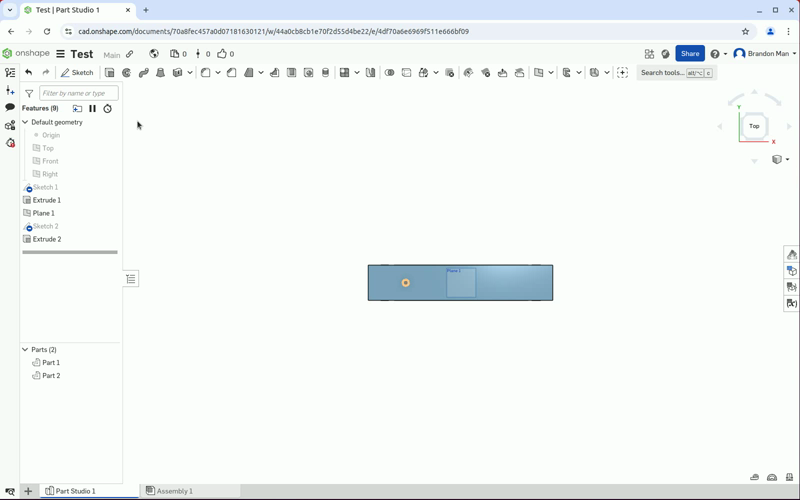
key(shift+h)
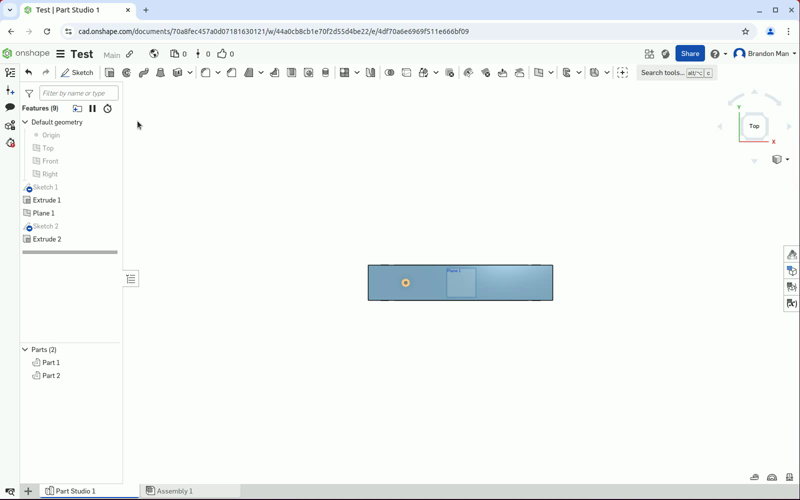
key(shift+h)
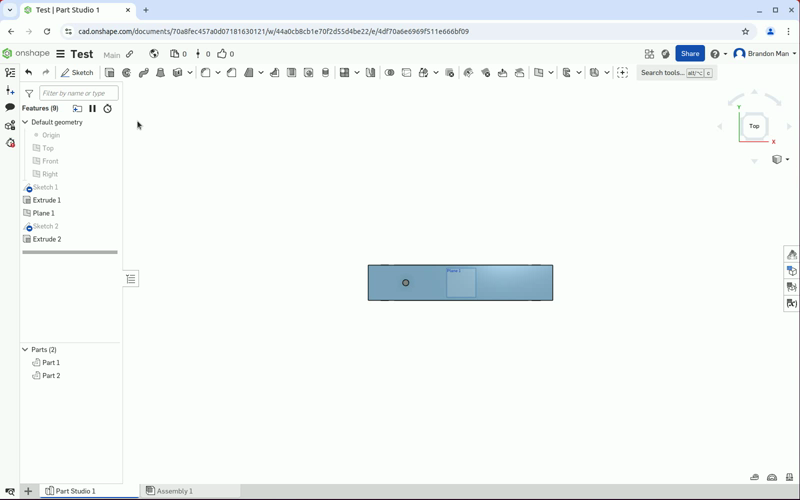
mouse_move(73, 189)
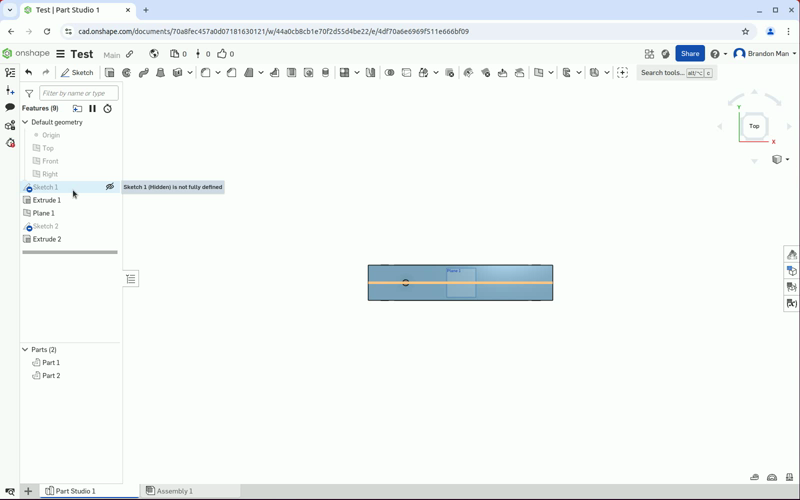
click(73, 189)
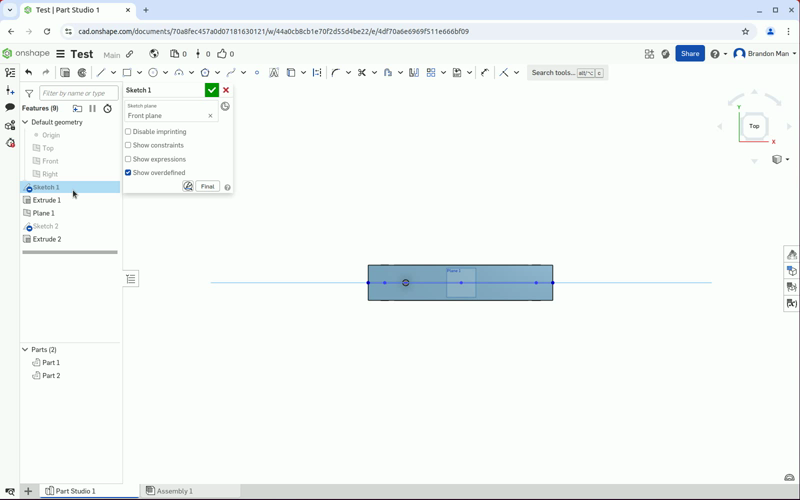
mouse_move(229, 92)
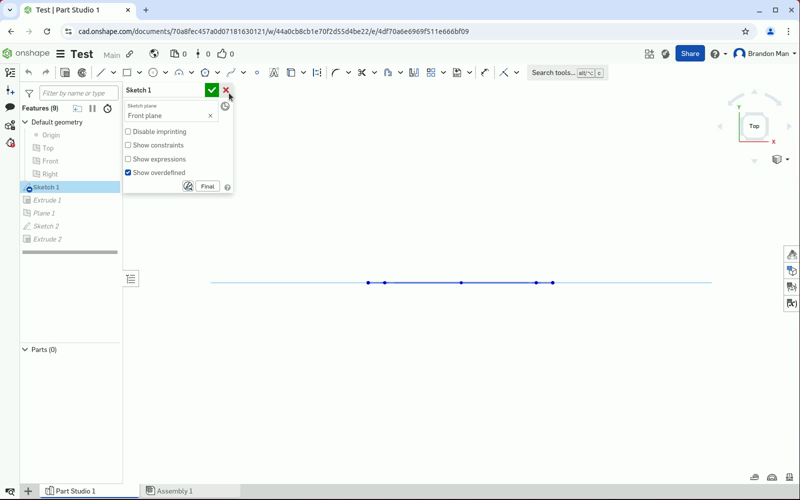
click(229, 92)
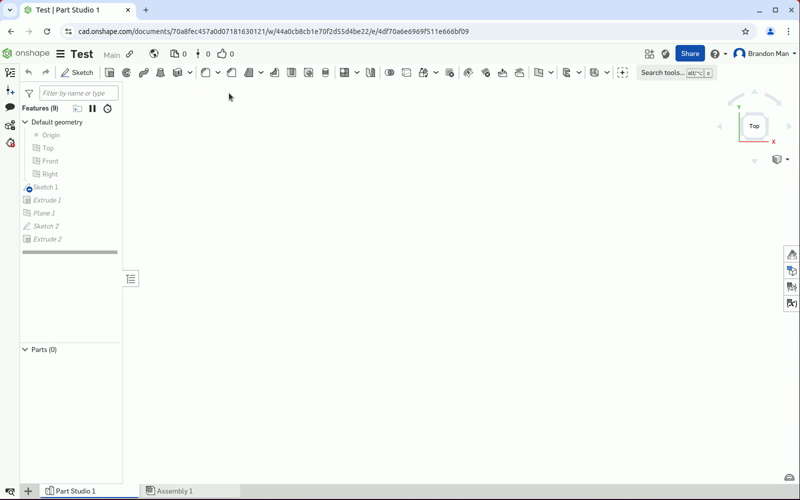
key(shift+s)
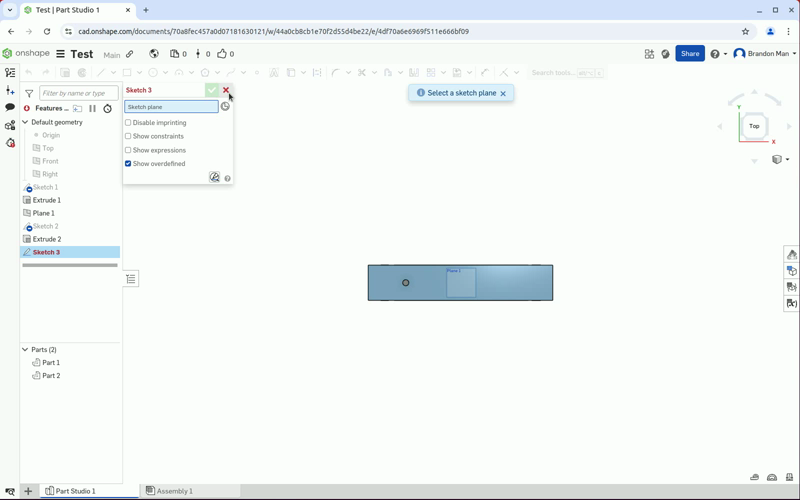
mouse_move(73, 215)
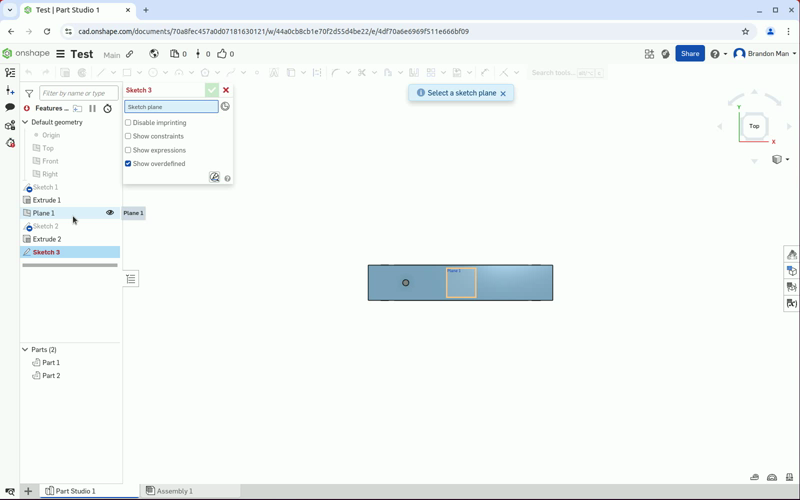
click(73, 215)
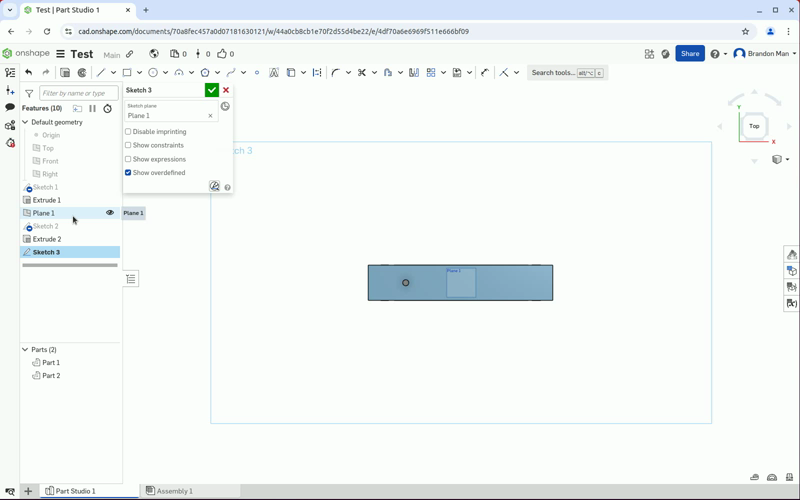
mouse_move(73, 352)
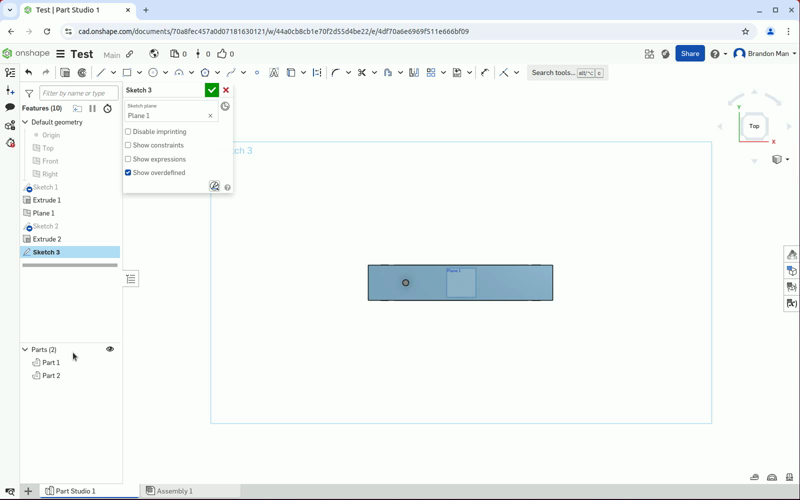
key(y)
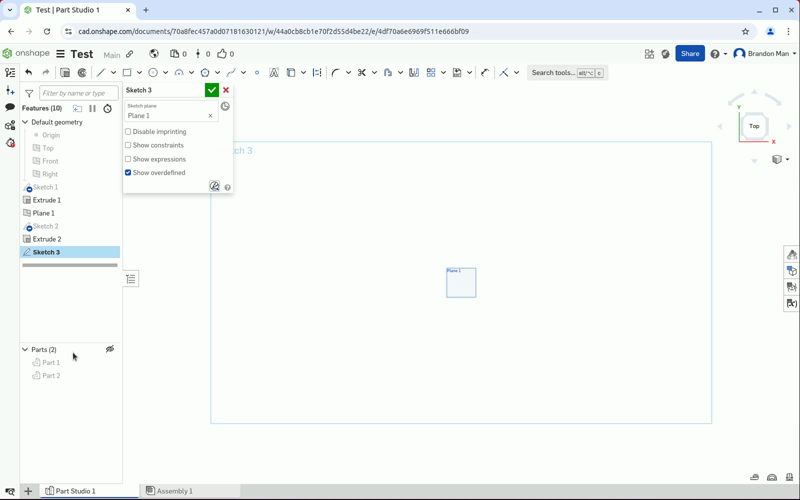
key(c)
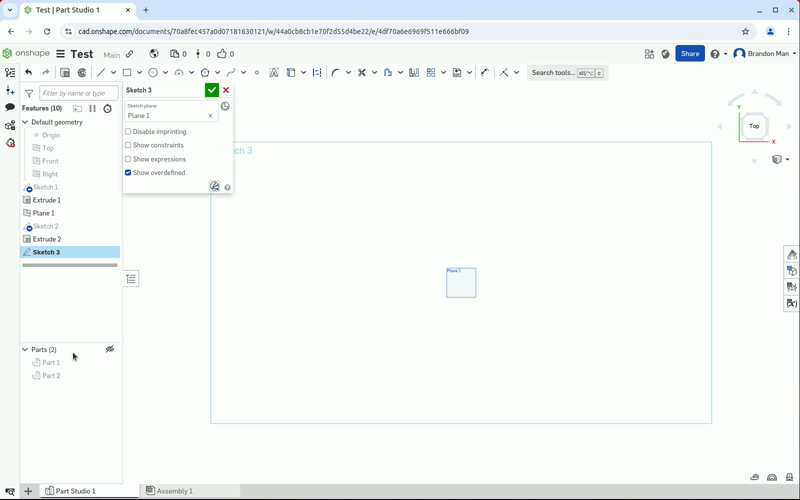
key_down(shift)
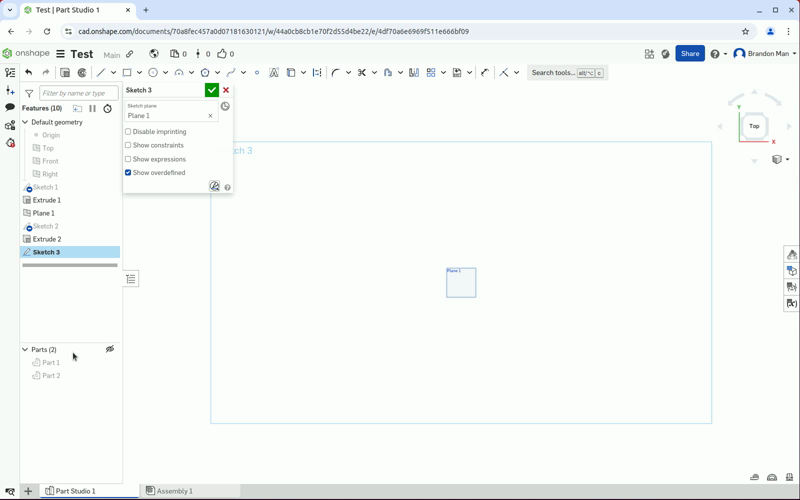
mouse_move(516, 282)
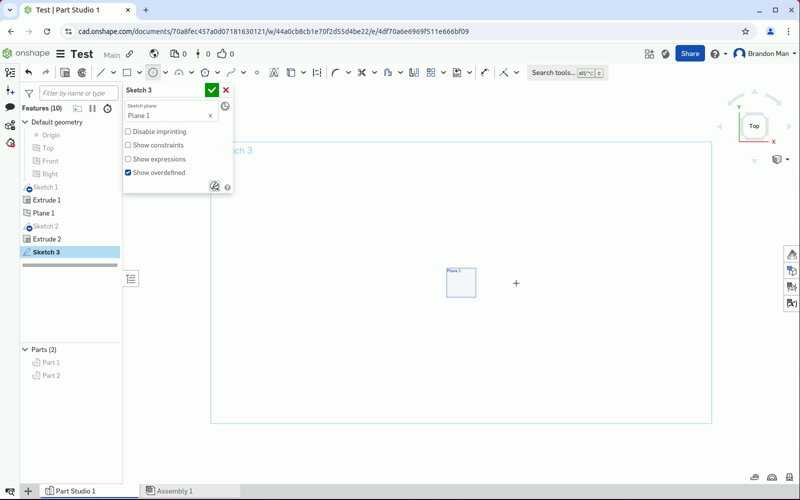
click(516, 282)
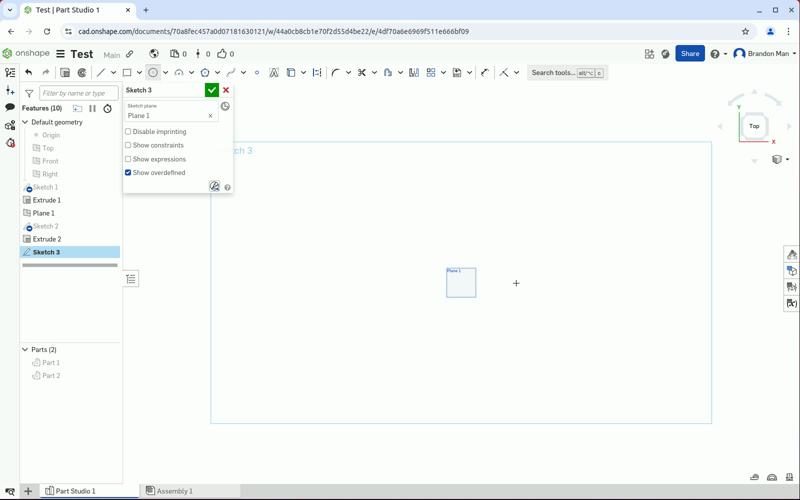
key_up(shift)
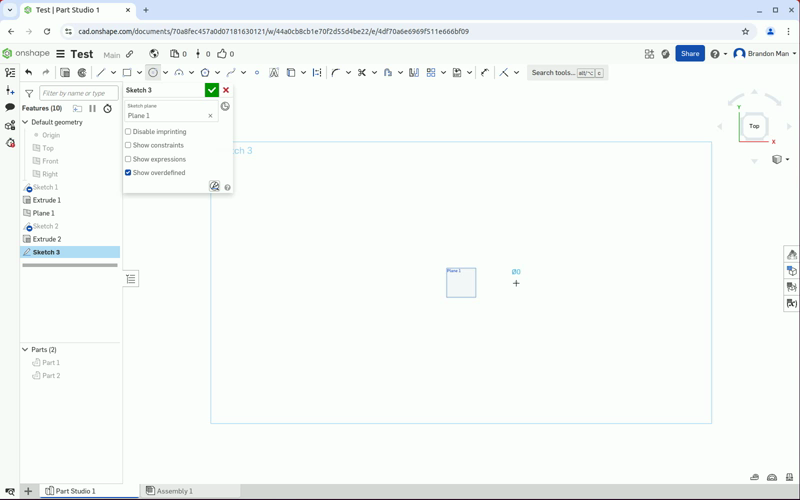
mouse_move(519, 282)
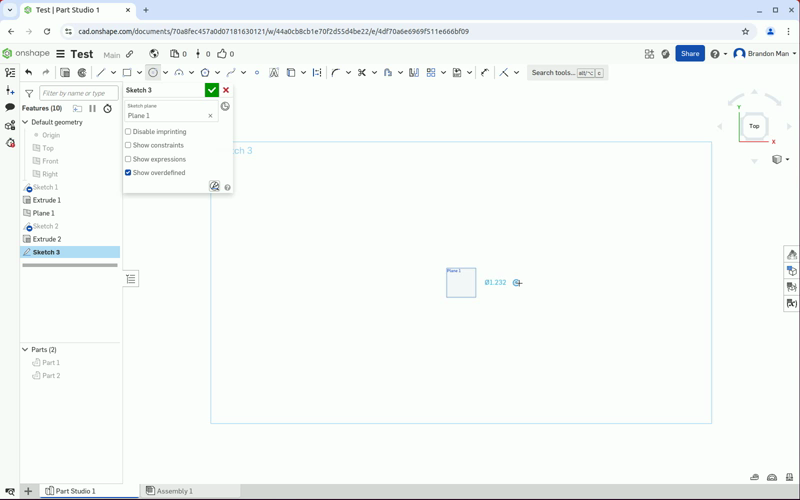
click(519, 282)
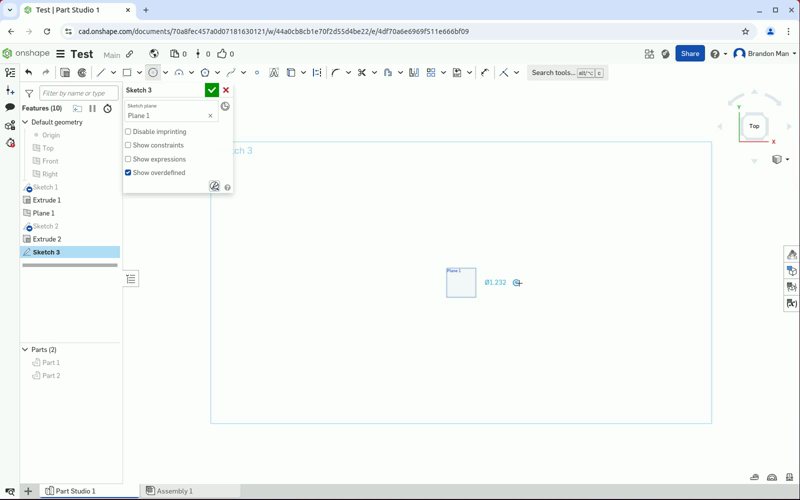
key(esc)
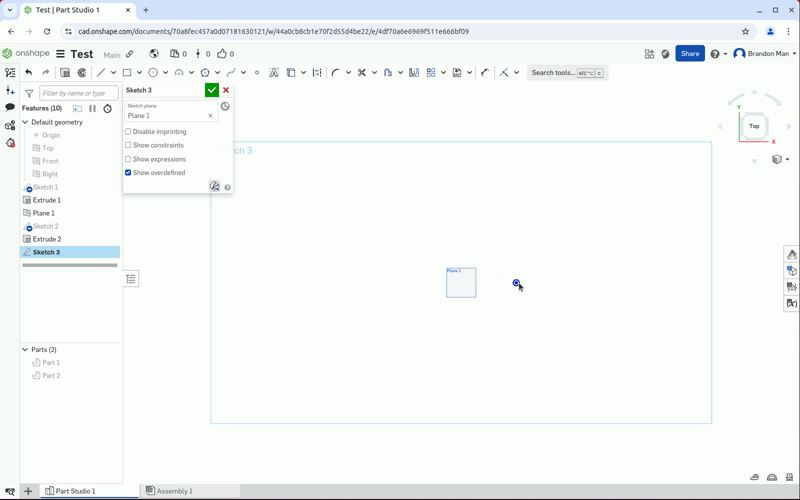
mouse_move(515, 284)
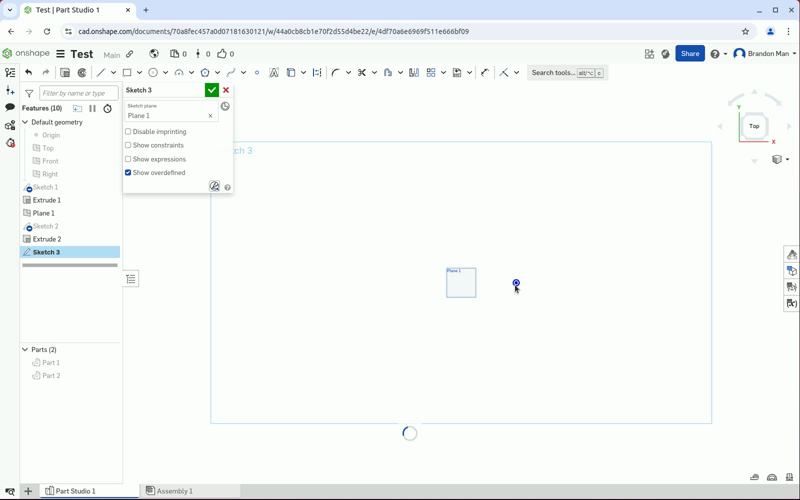
scroll(6)
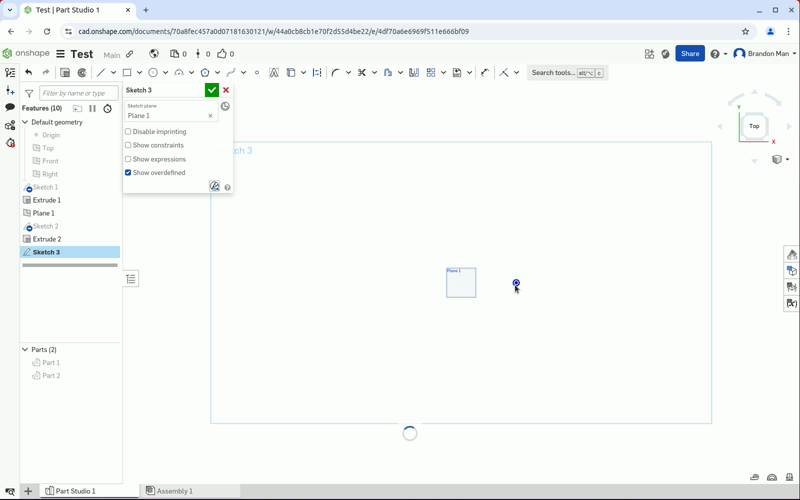
scroll(6)
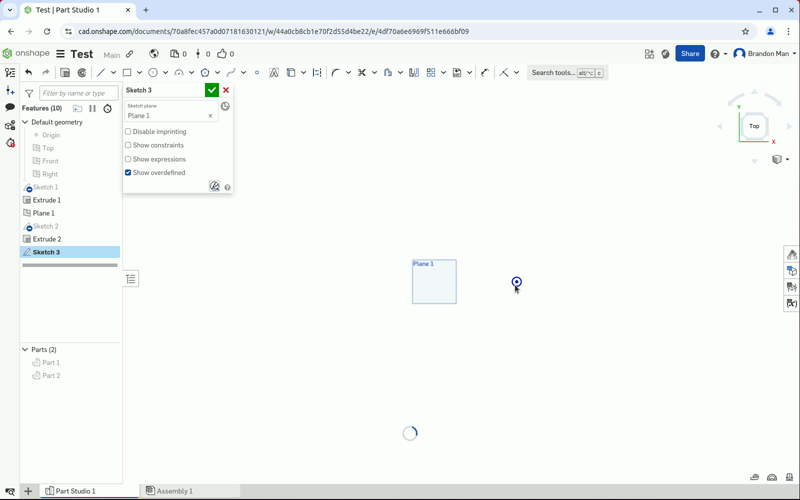
scroll(6)
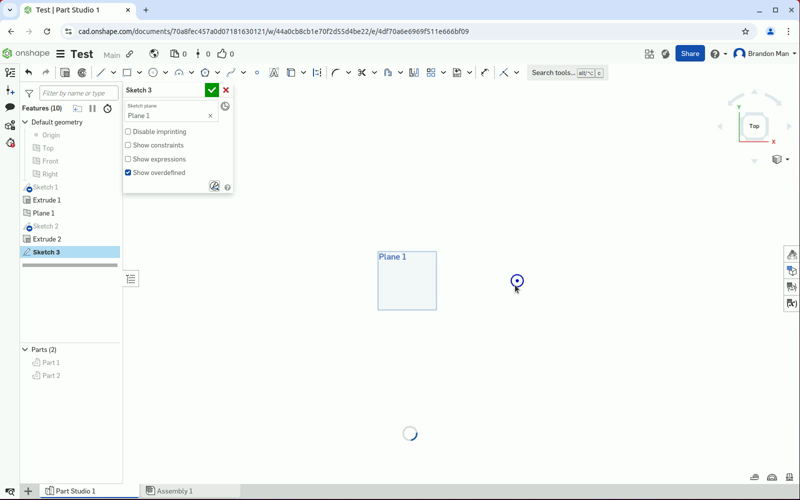
scroll(6)
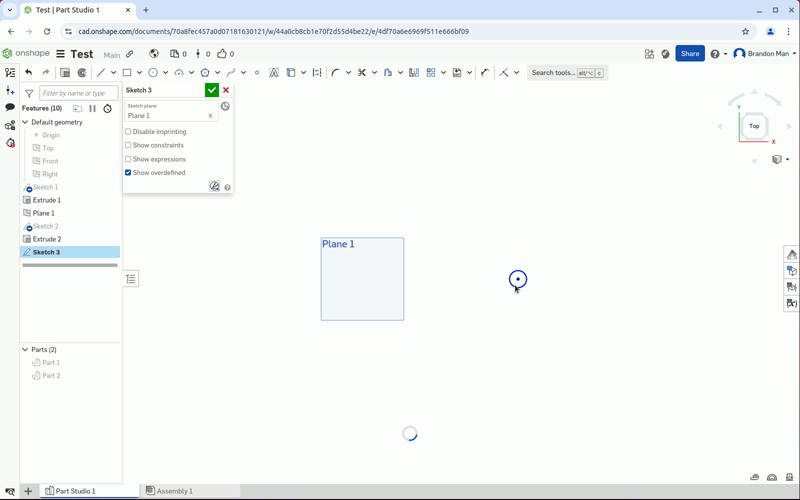
scroll(6)
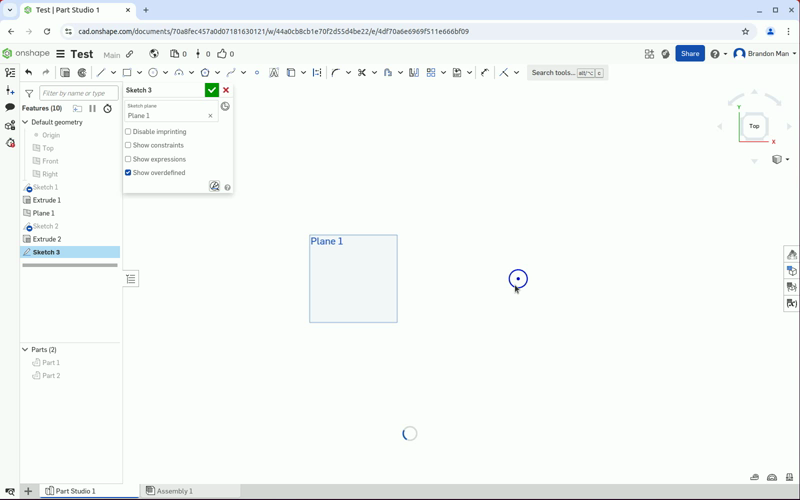
scroll(6)
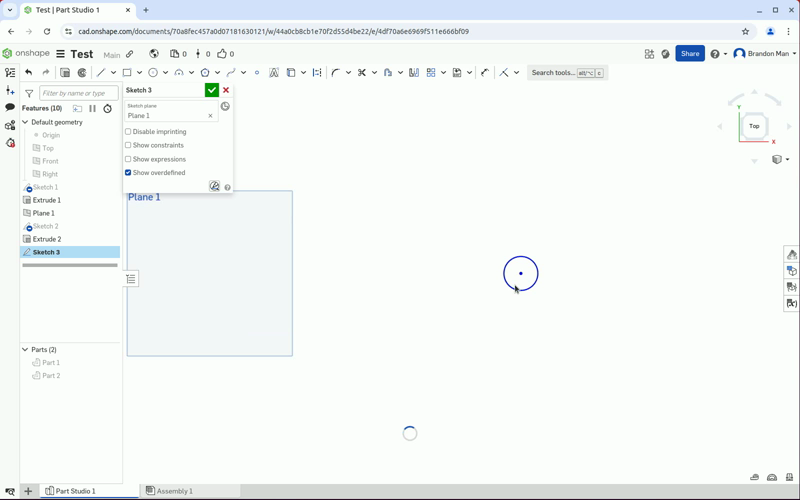
scroll(6)
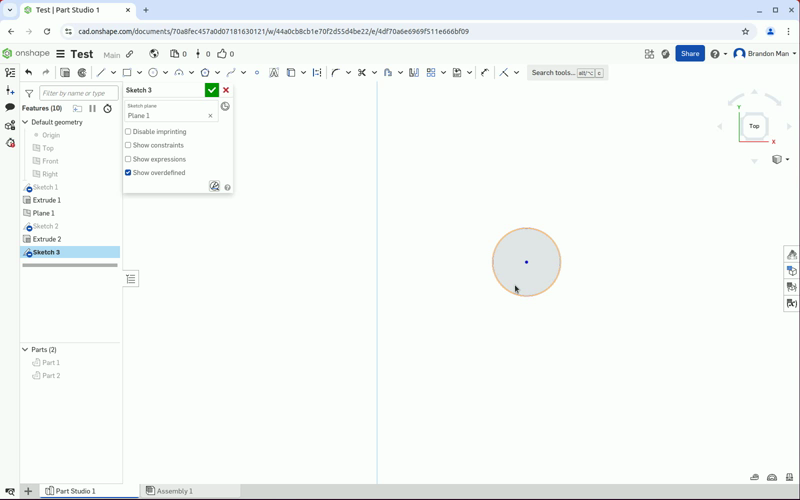
click(515, 284)
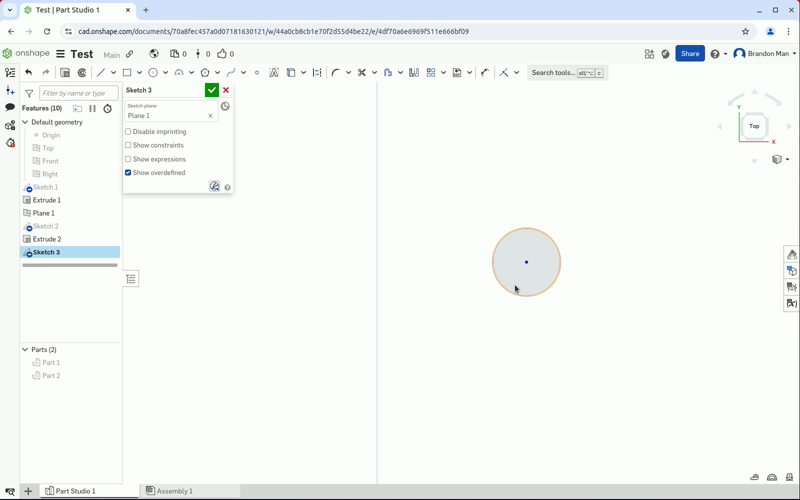
scroll(-6)
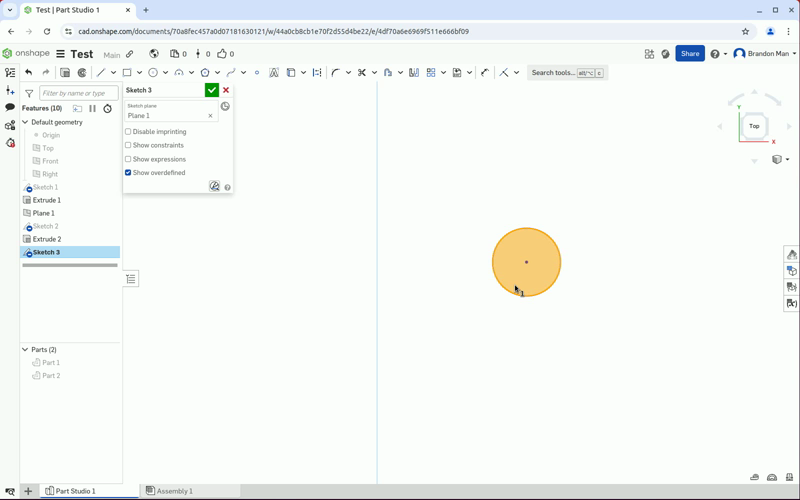
scroll(-6)
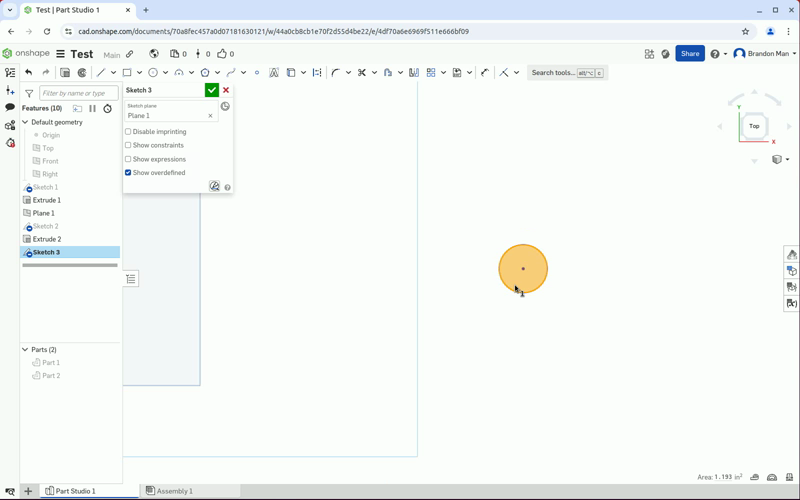
scroll(-6)
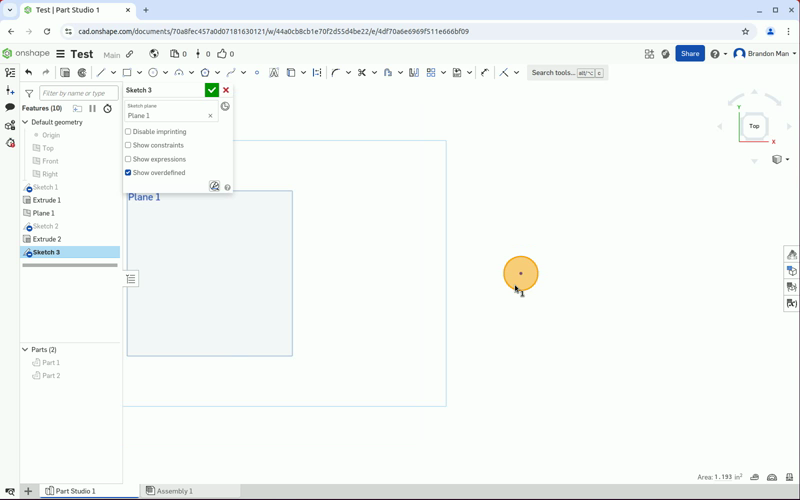
scroll(-6)
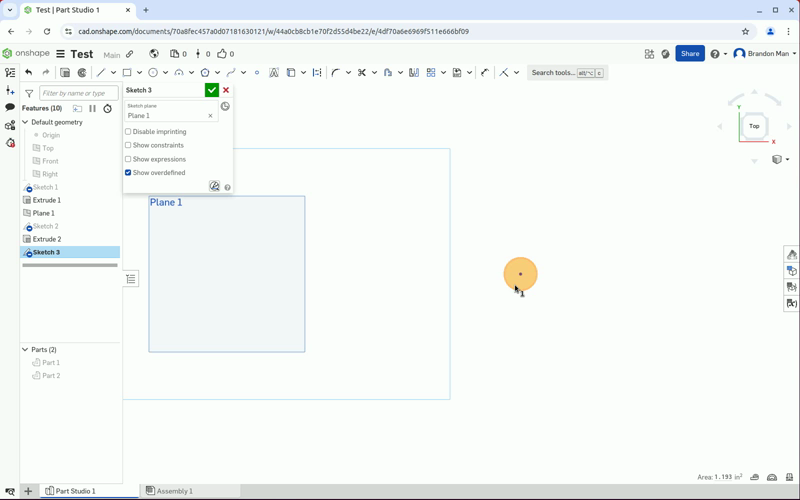
scroll(-6)
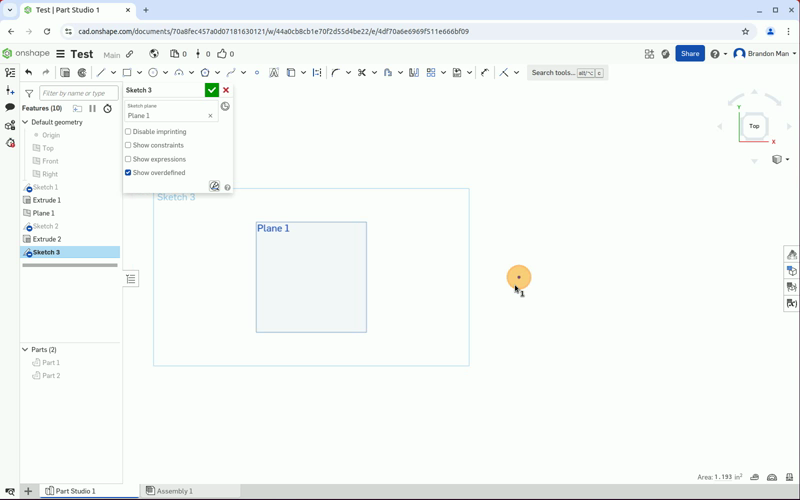
scroll(-6)
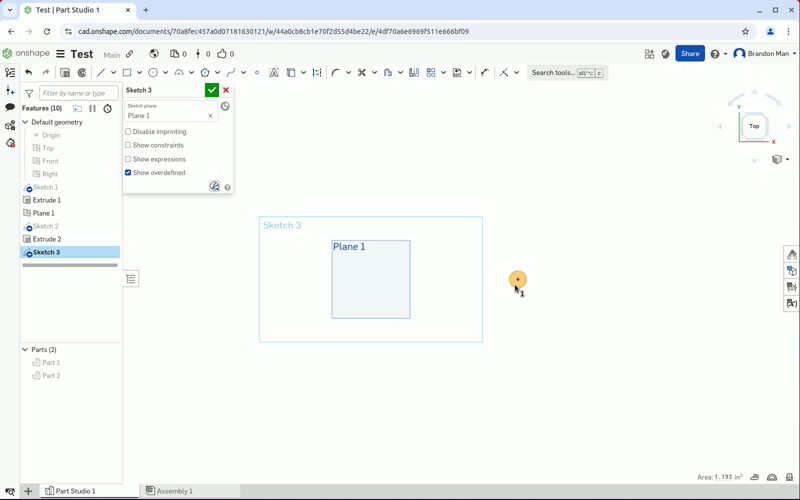
scroll(-6)
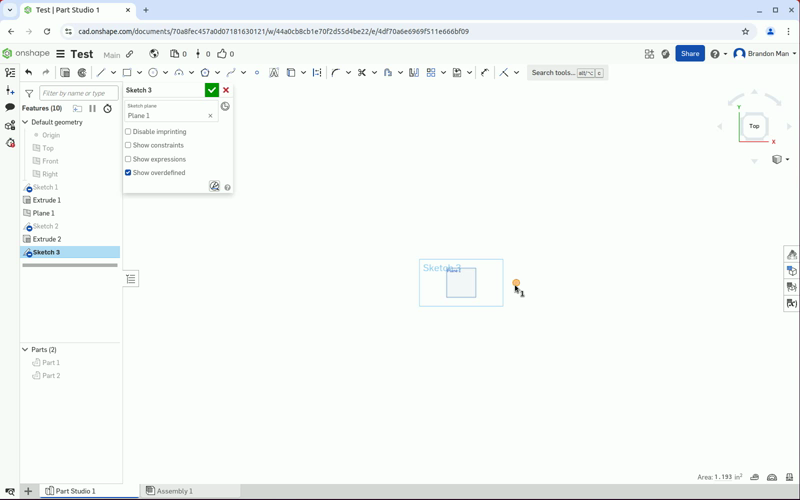
mouse_move(73, 352)
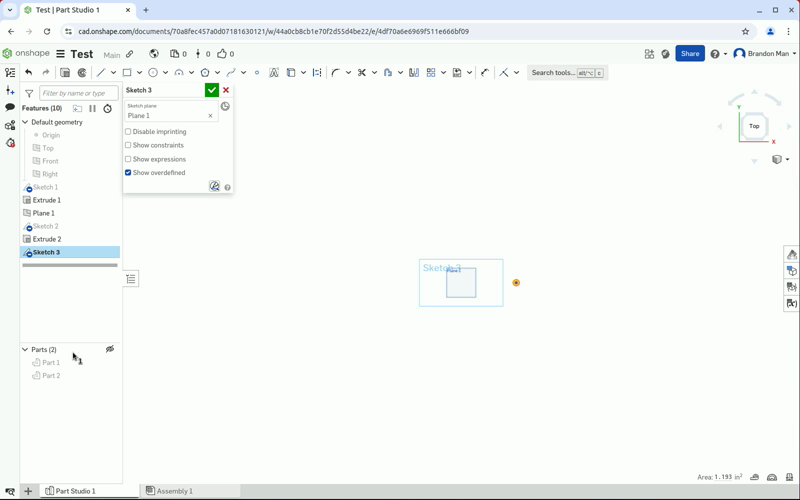
key(shift+y)
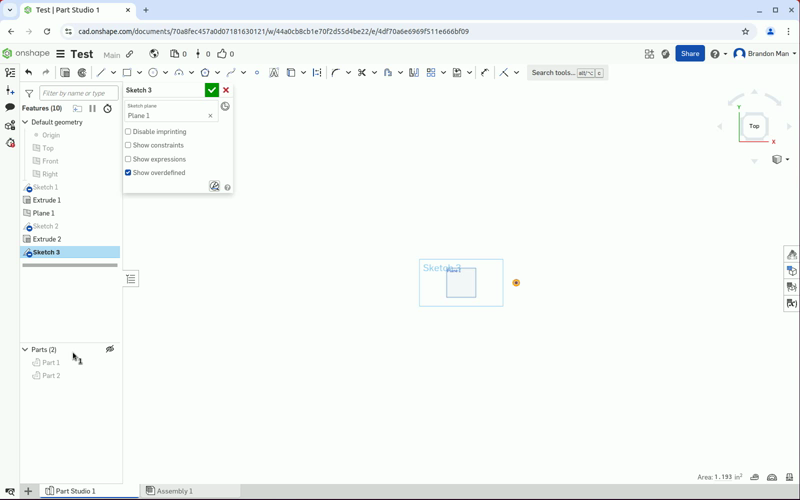
key(shift+e)
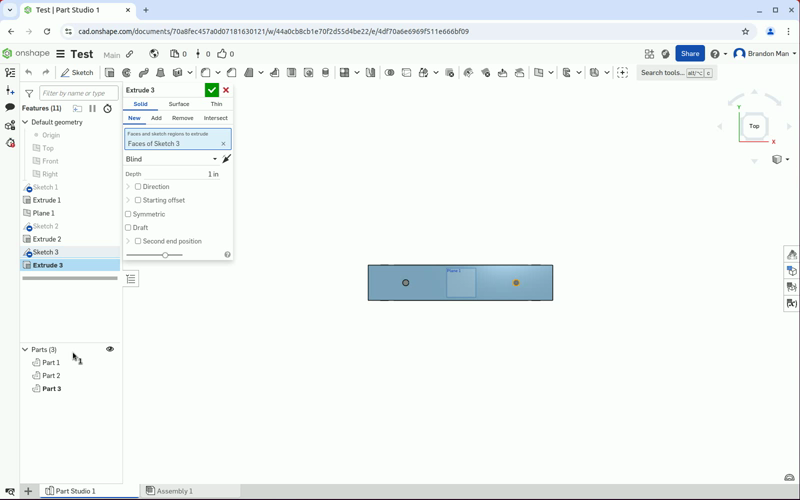
mouse_move(143, 106)
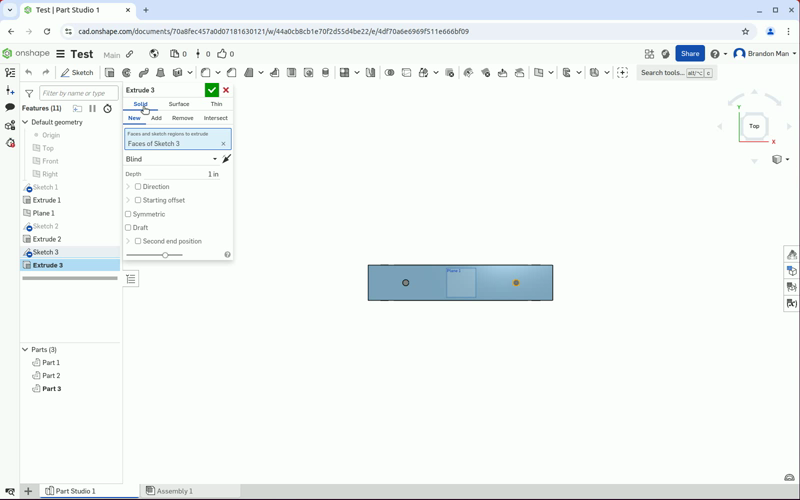
click(143, 106)
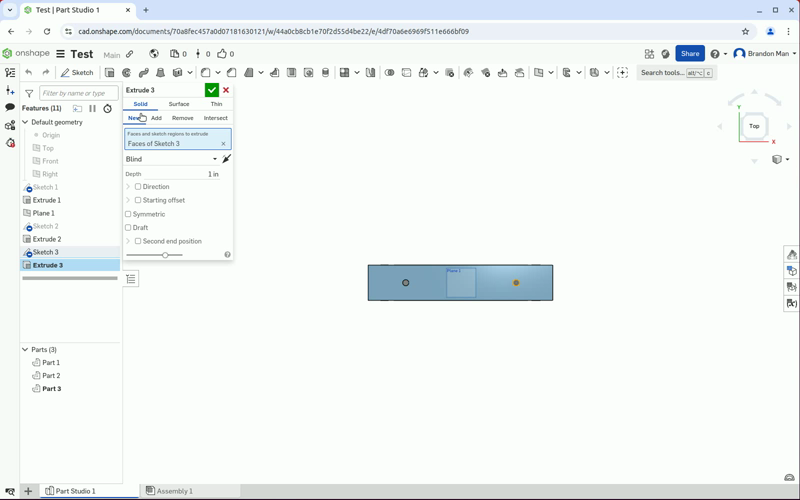
mouse_move(137, 120)
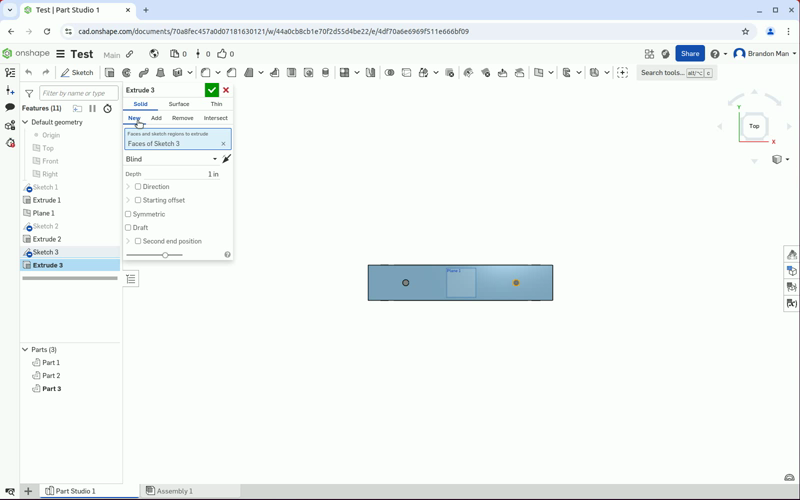
click(137, 120)
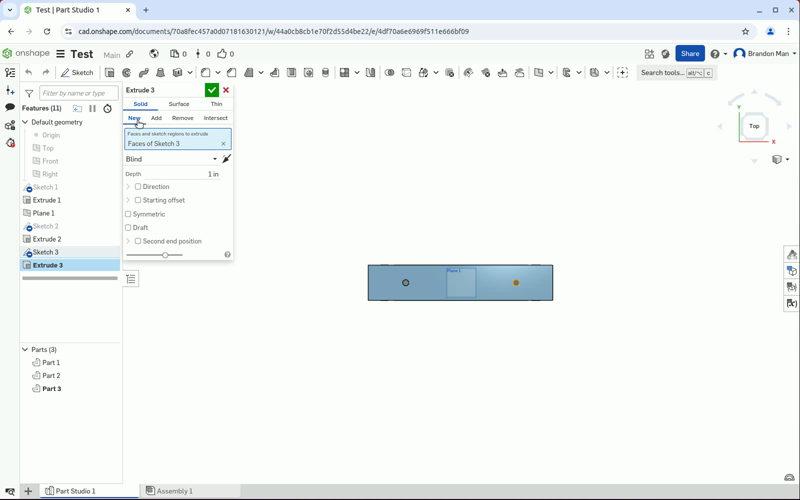
key(tab, 4)
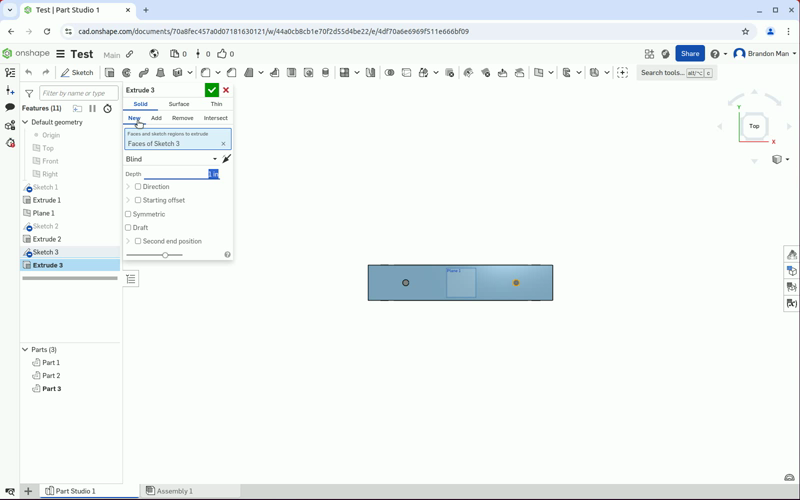
text(3.129)
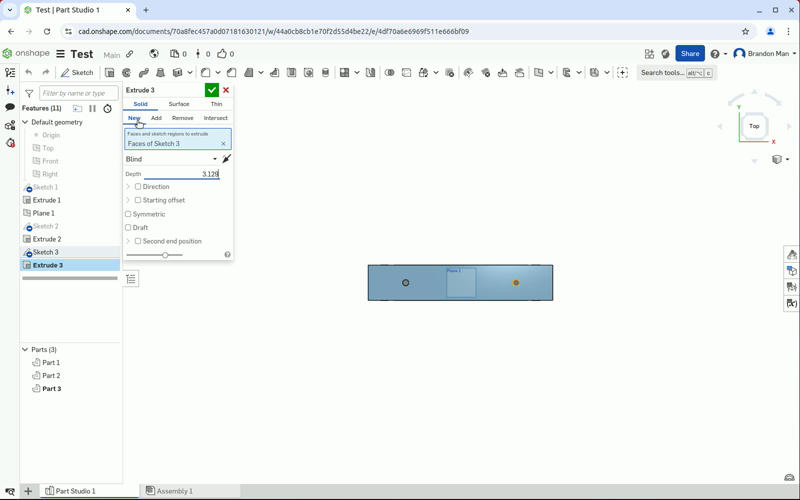
key(enter)
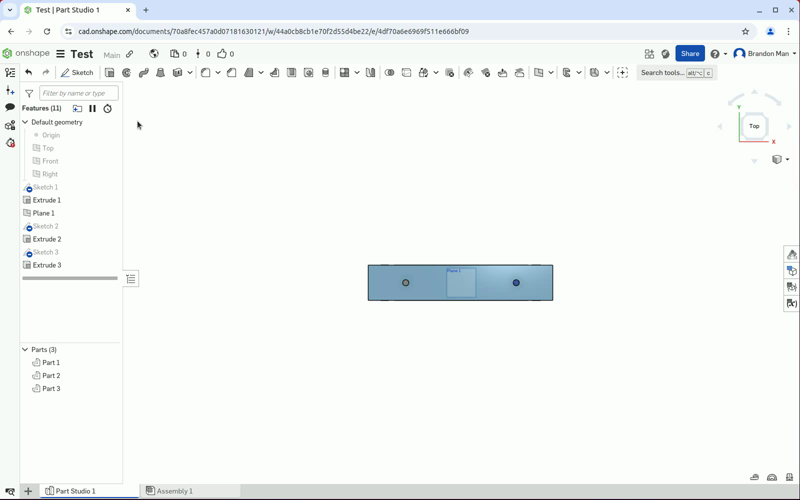
key(shift+h)
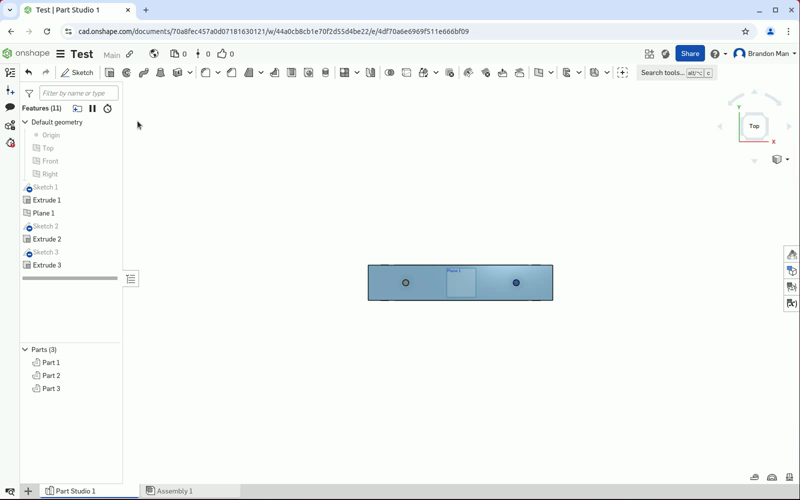
key(shift+h)
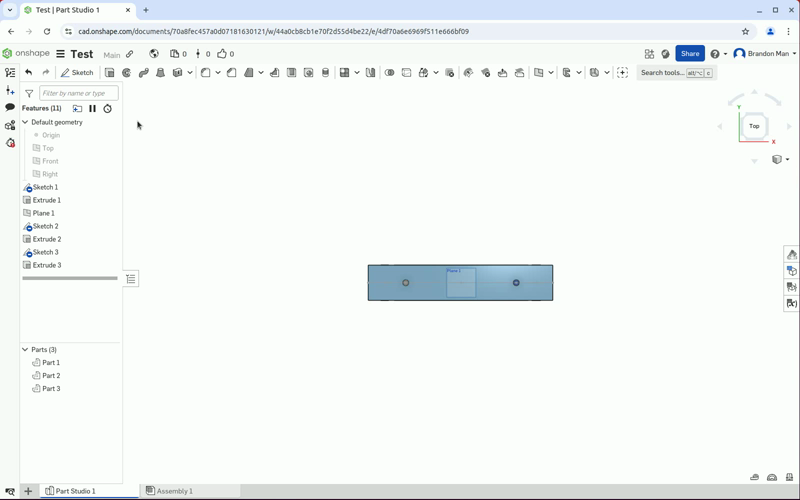
key(shift+7)
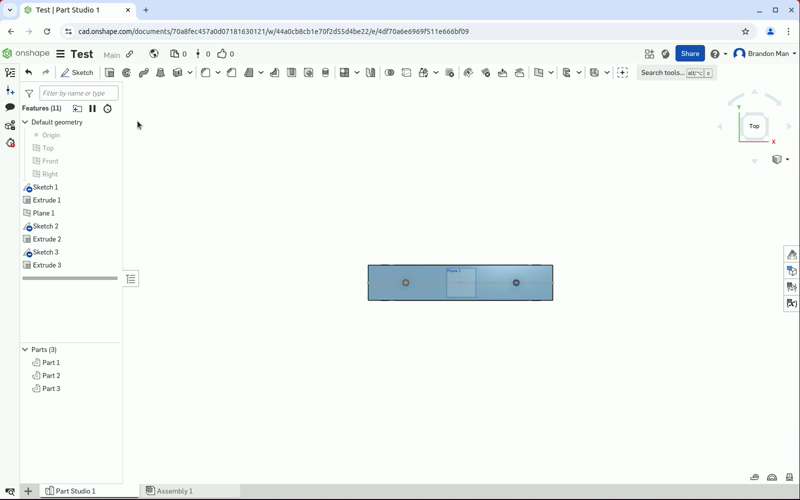
key(up, 3)
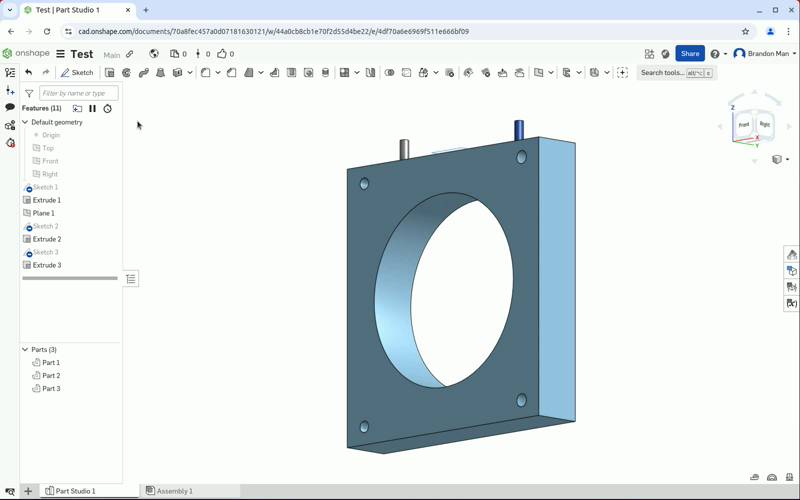
key(left, 3)
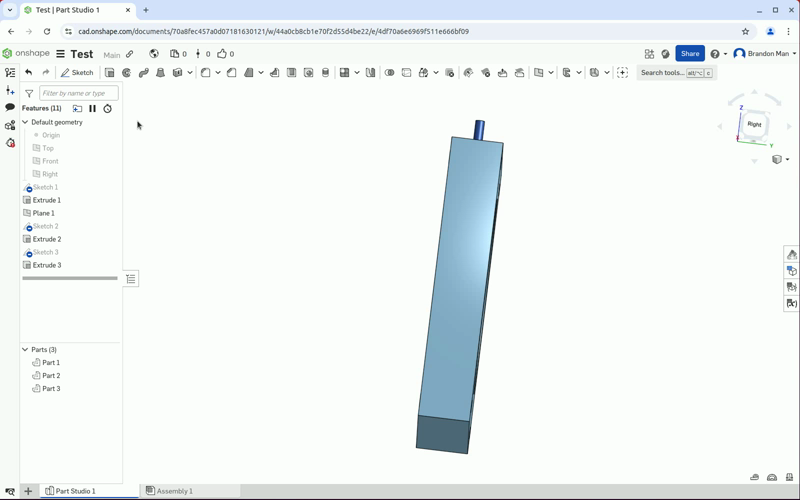
key(right, 3)
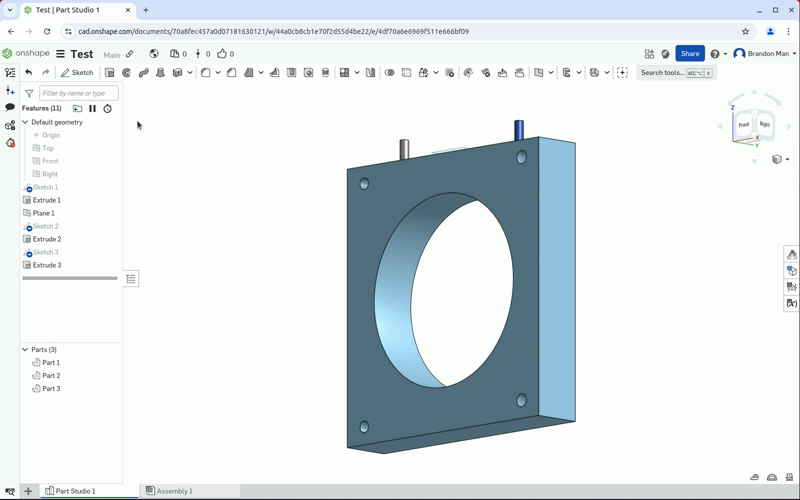
key(down, 3)
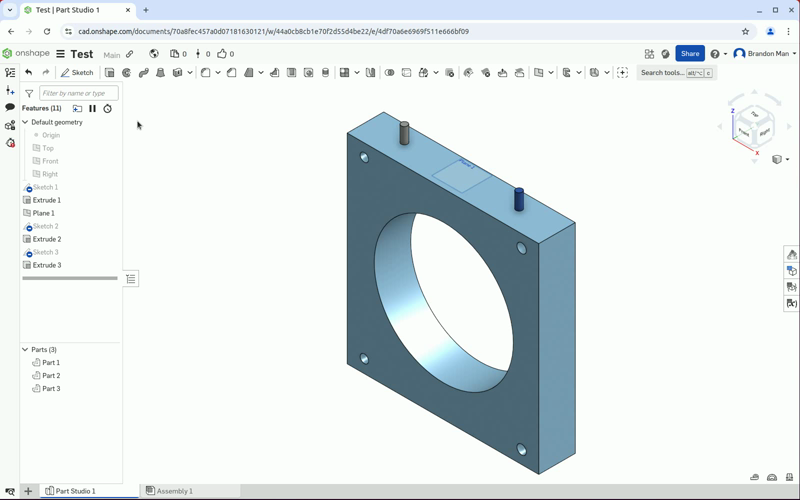
mouse_move(73, 189)
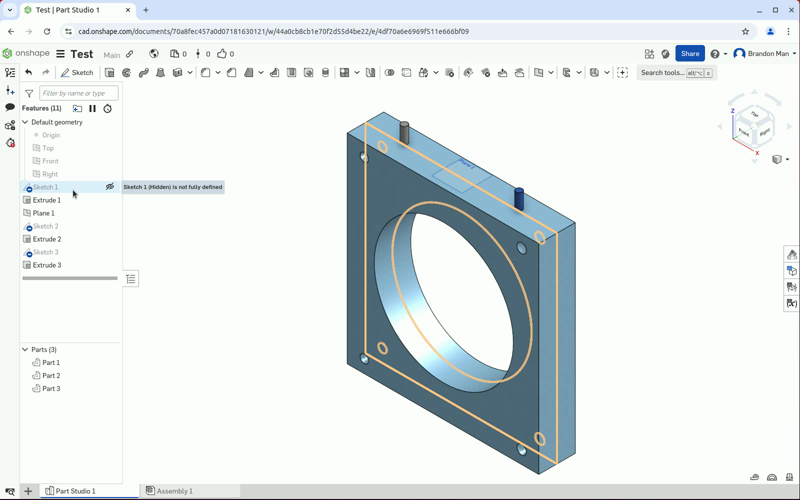
click(73, 189)